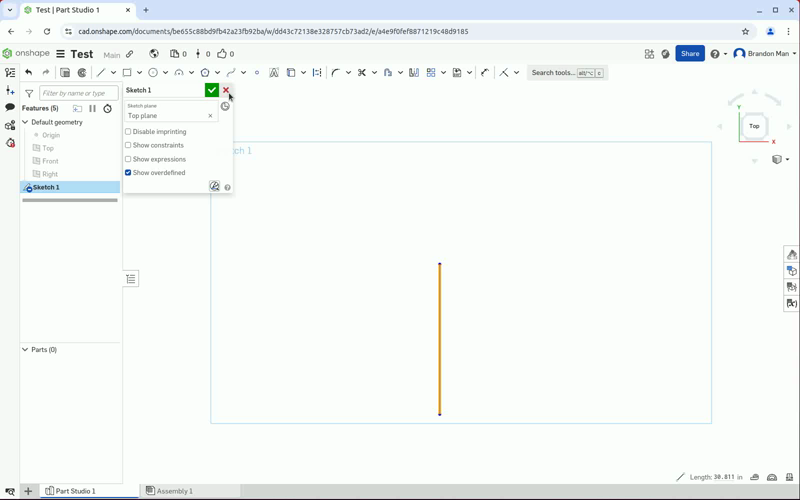
key(shift+h)
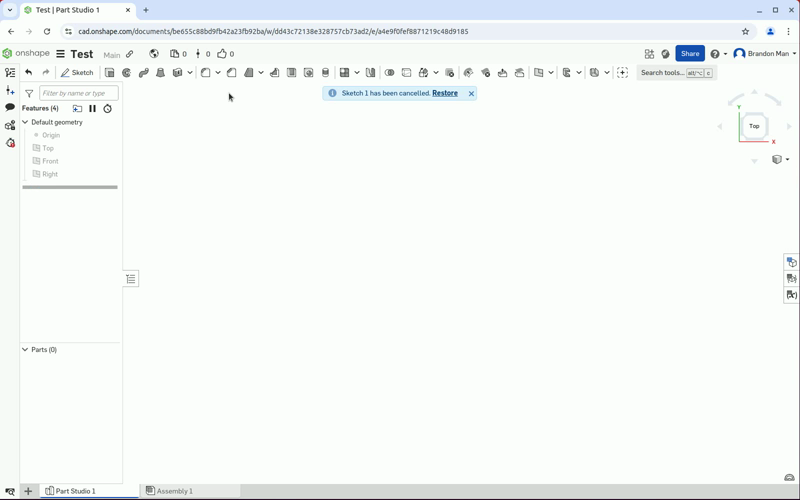
mouse_move(73, 352)
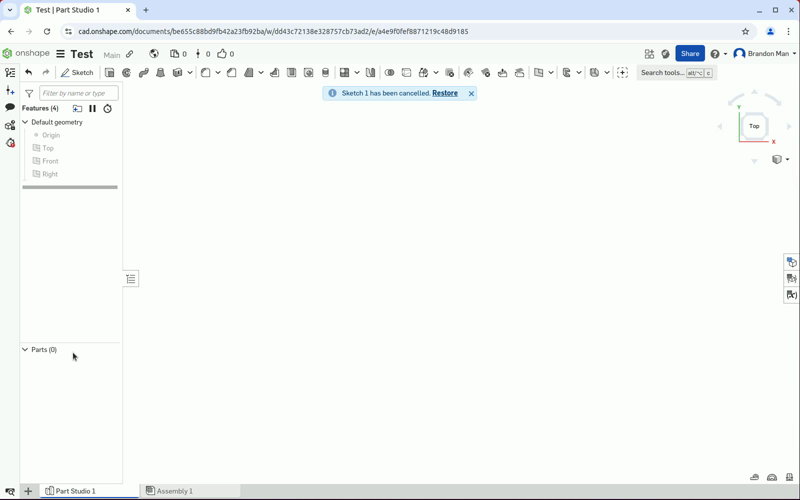
key(y)
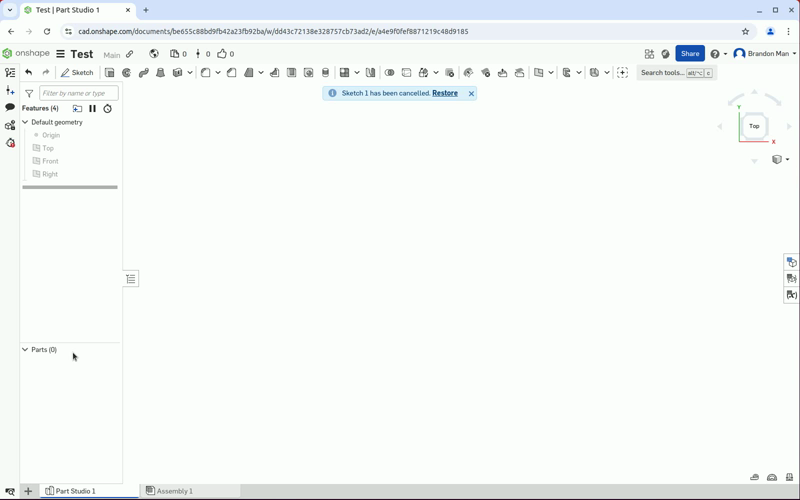
key(shift+p)
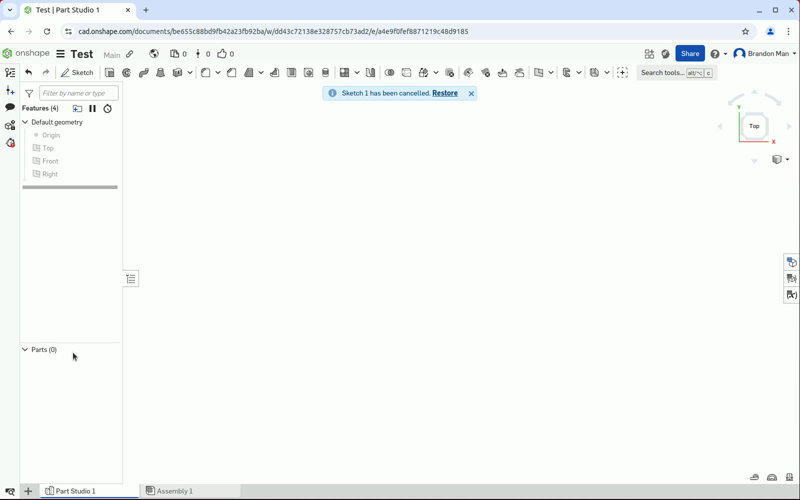
key(space)
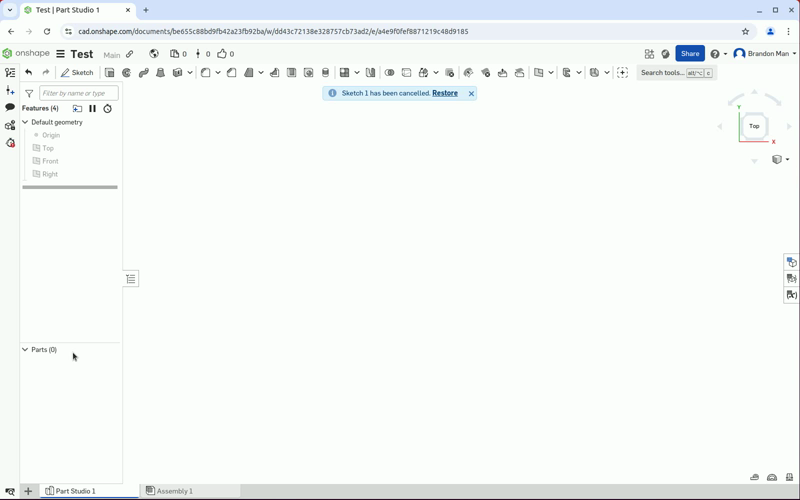
key_down(shift)
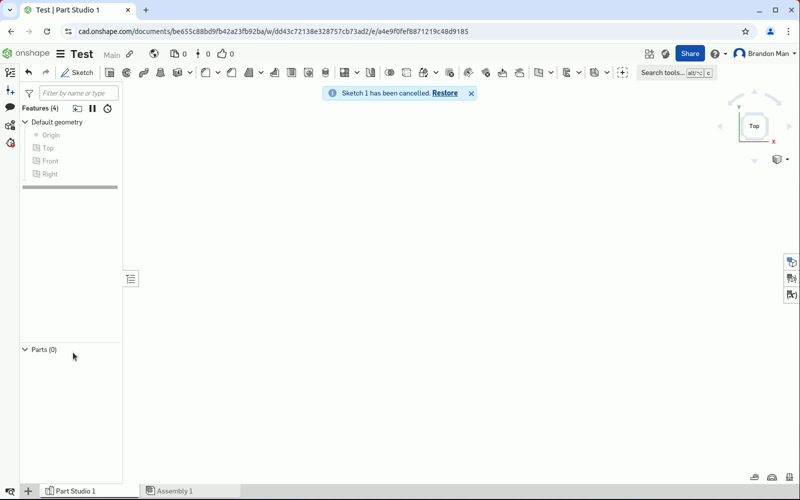
key(up)
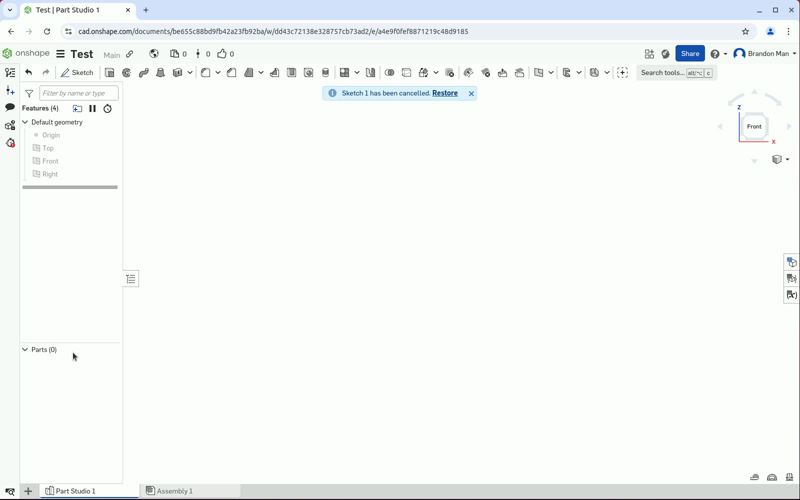
key_up(shift)
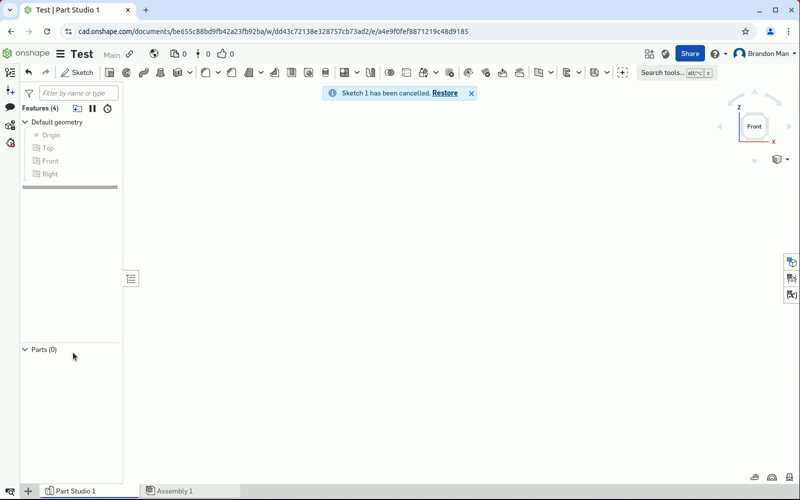
mouse_move(73, 352)
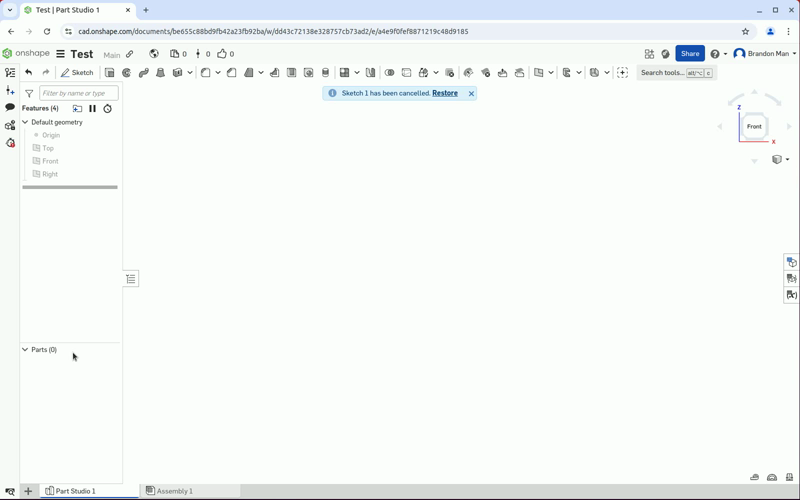
key(shift+y)
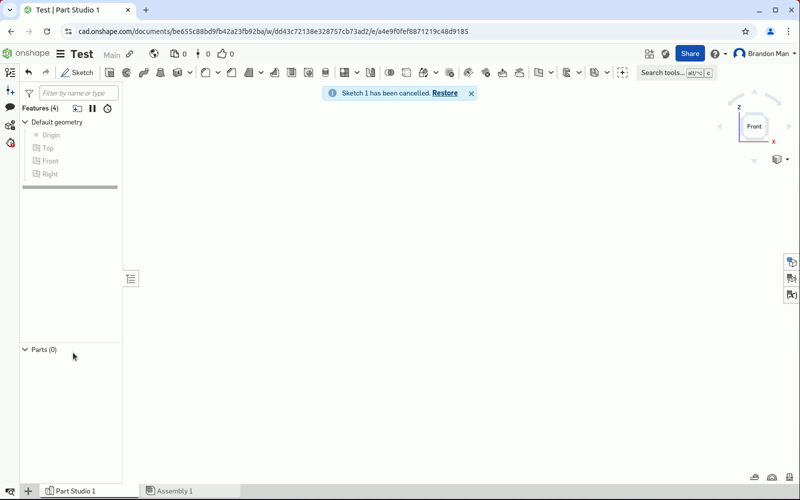
key(shift+s)
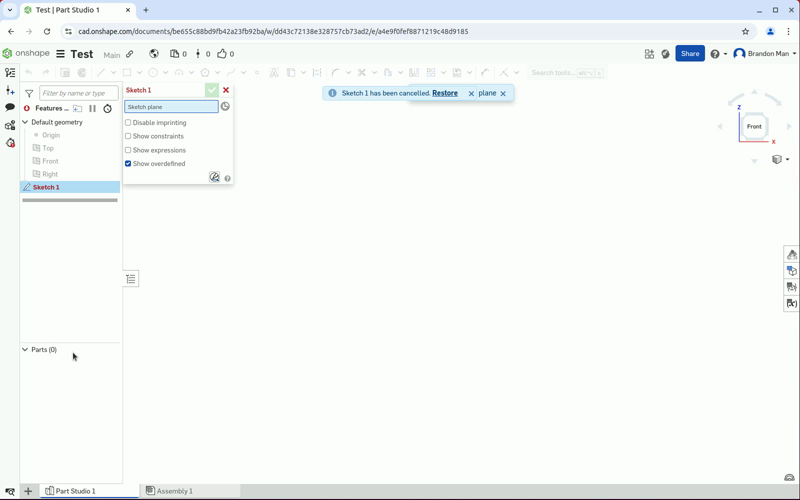
mouse_move(73, 163)
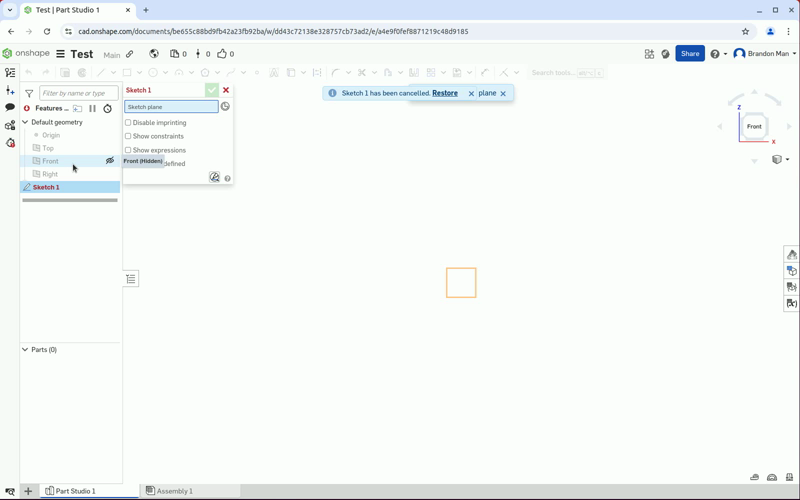
click(73, 163)
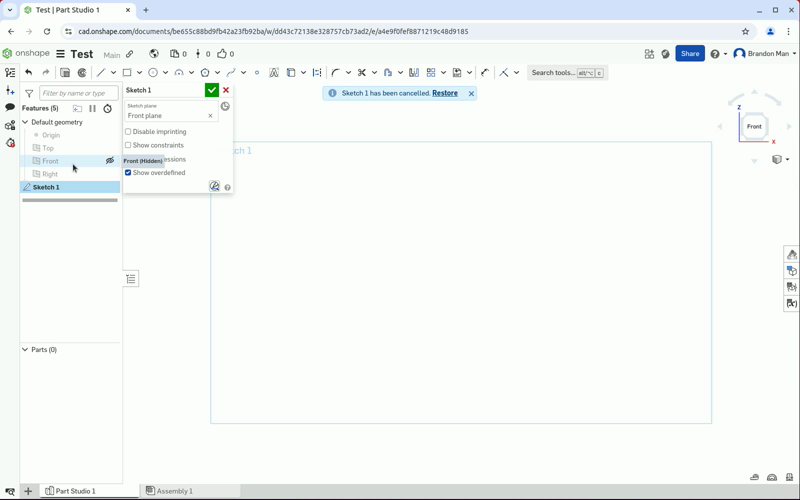
mouse_move(73, 352)
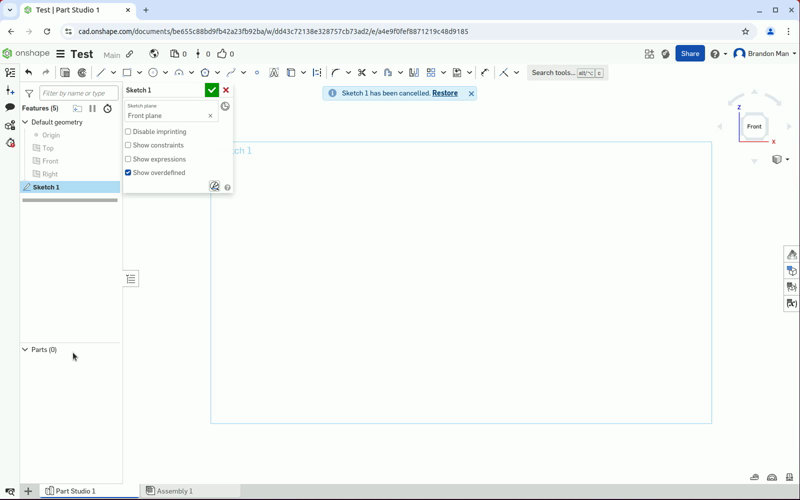
key(y)
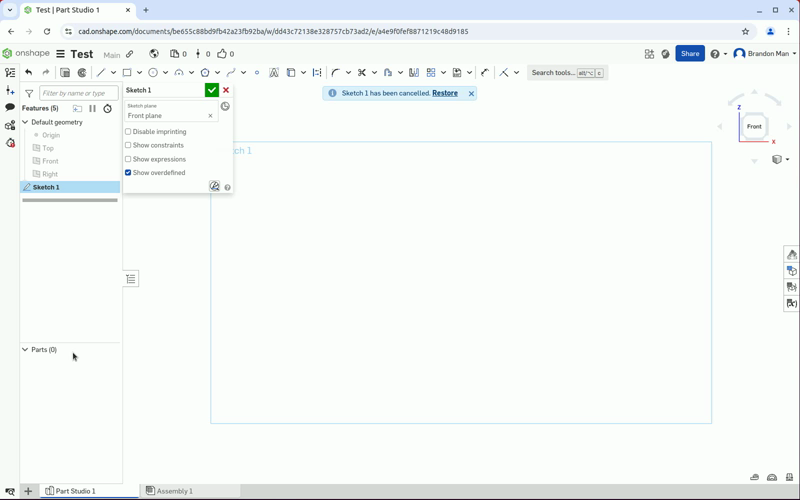
key(l)
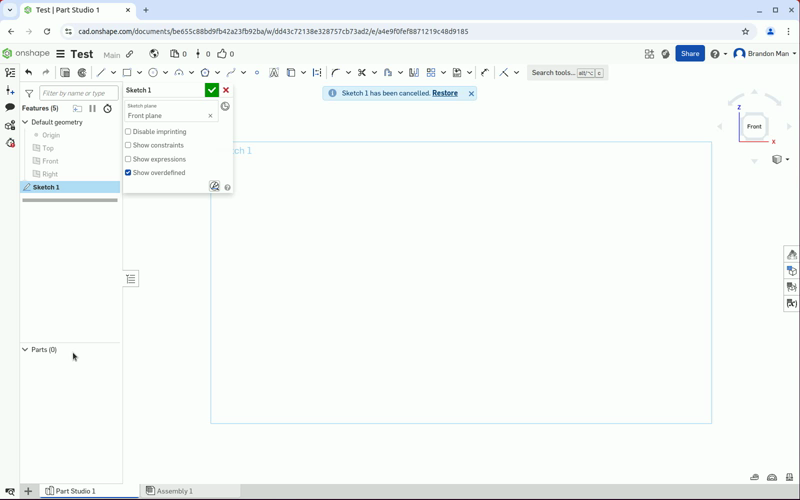
key_down(shift)
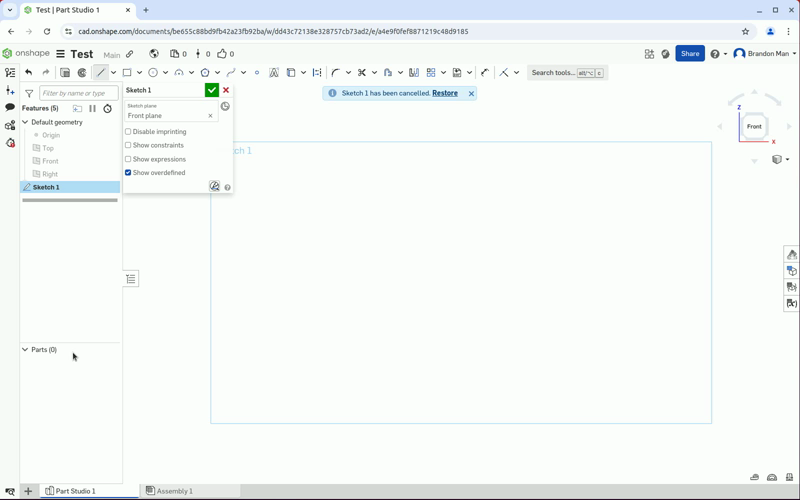
mouse_move(348, 282)
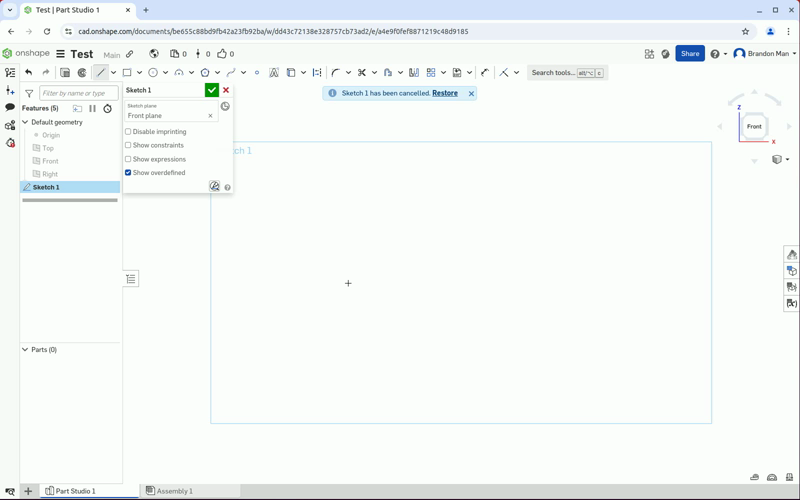
click(348, 282)
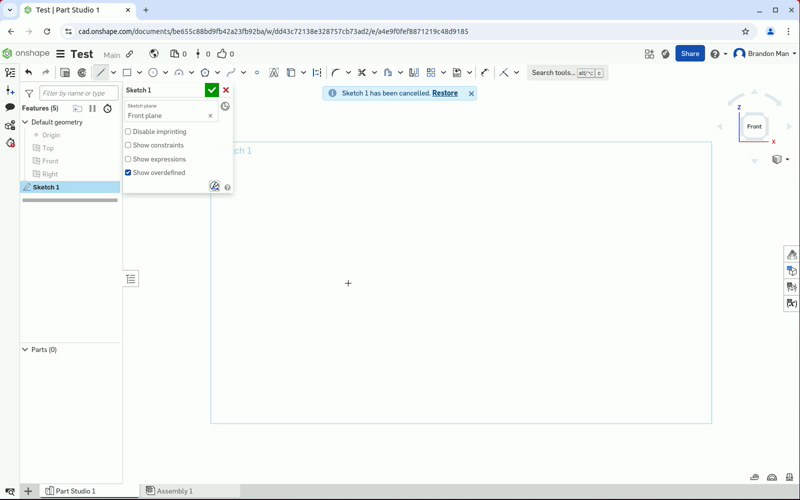
key_up(shift)
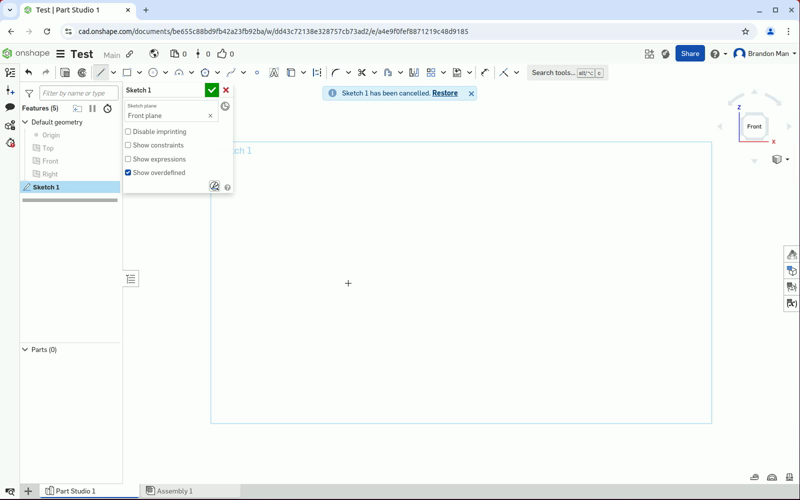
key_down(shift)
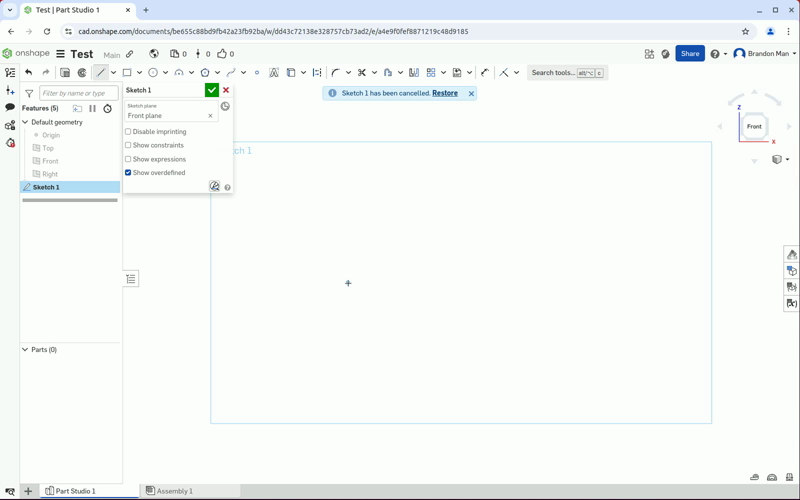
mouse_move(564, 282)
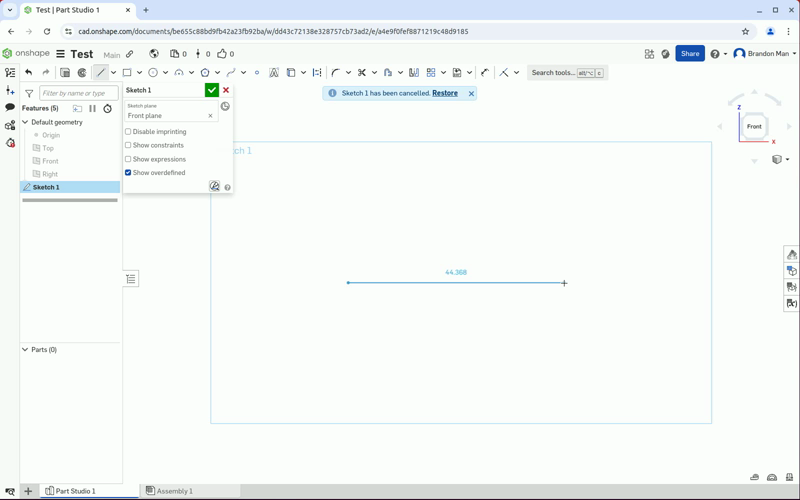
click(564, 282)
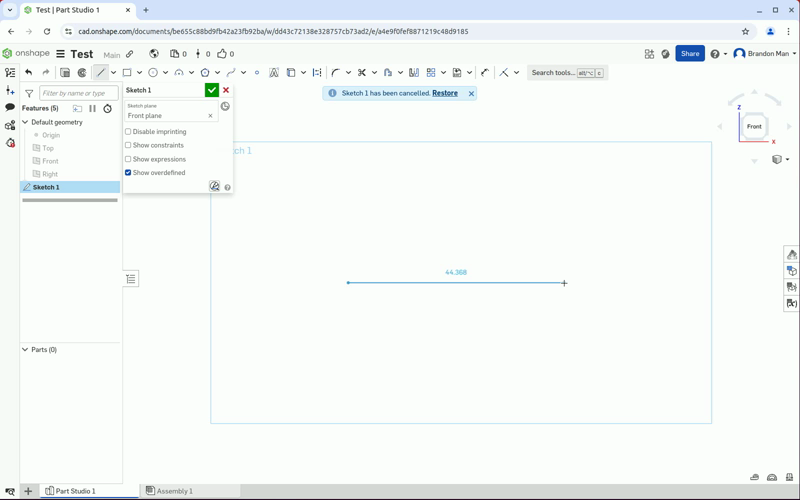
key_up(shift)
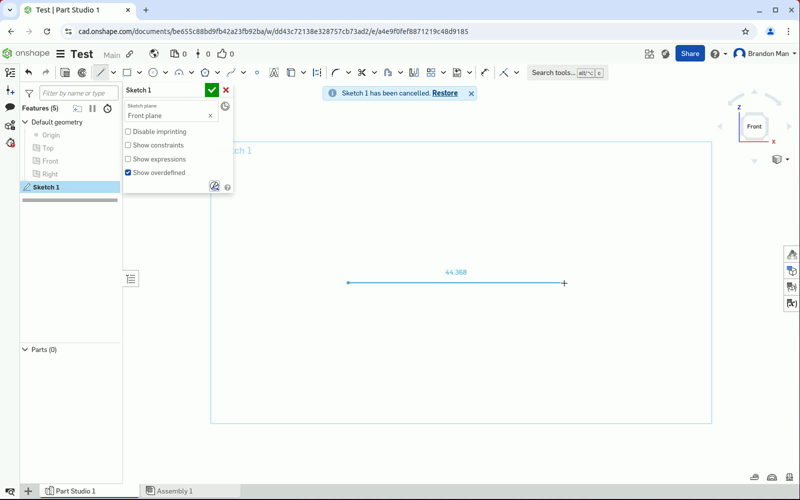
key_down(shift)
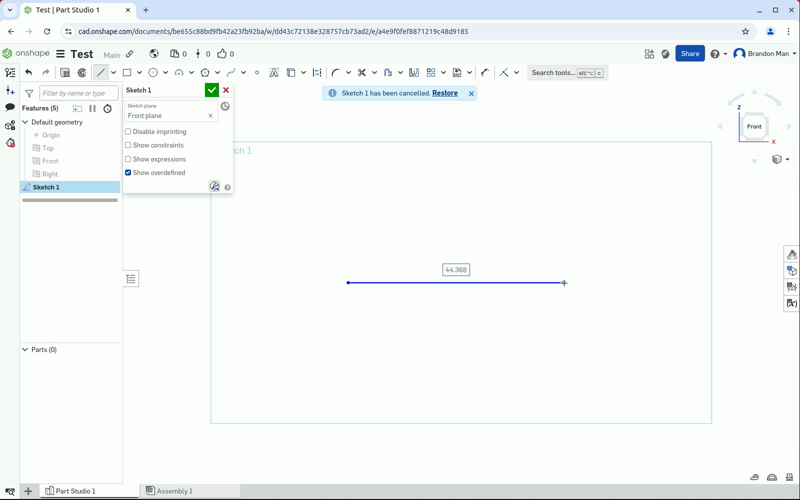
mouse_move(564, 217)
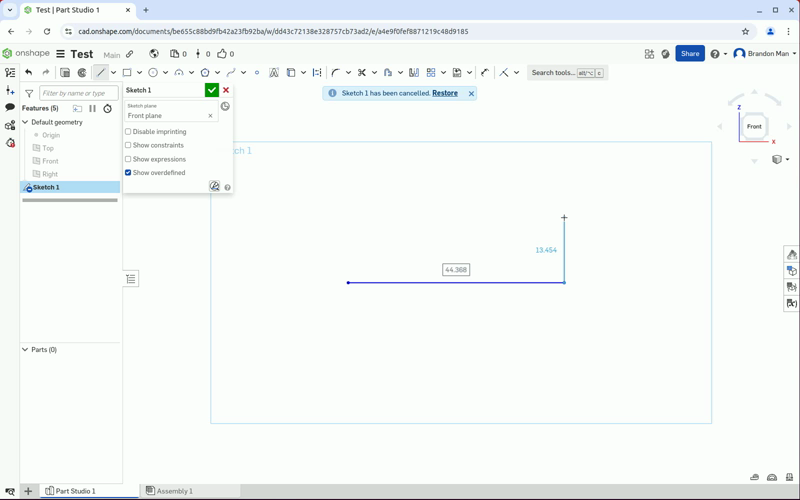
click(564, 217)
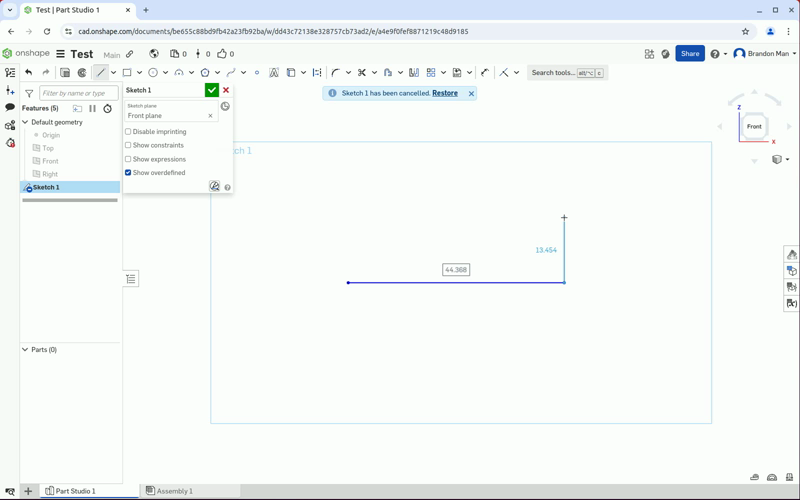
key_up(shift)
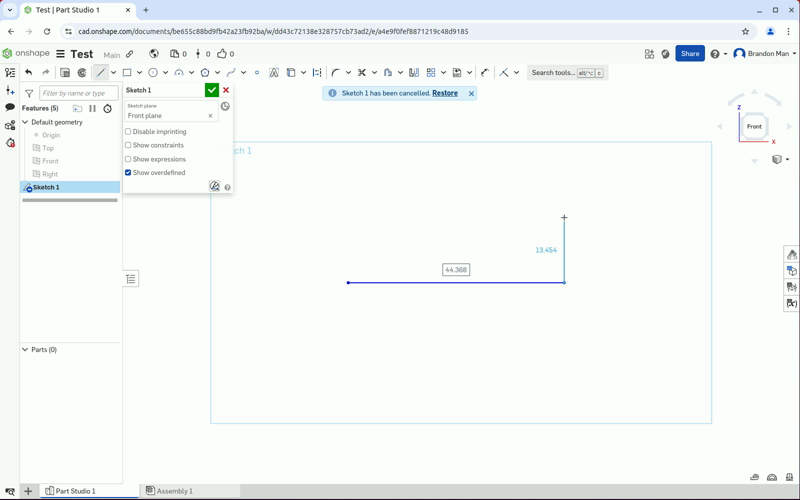
key_down(shift)
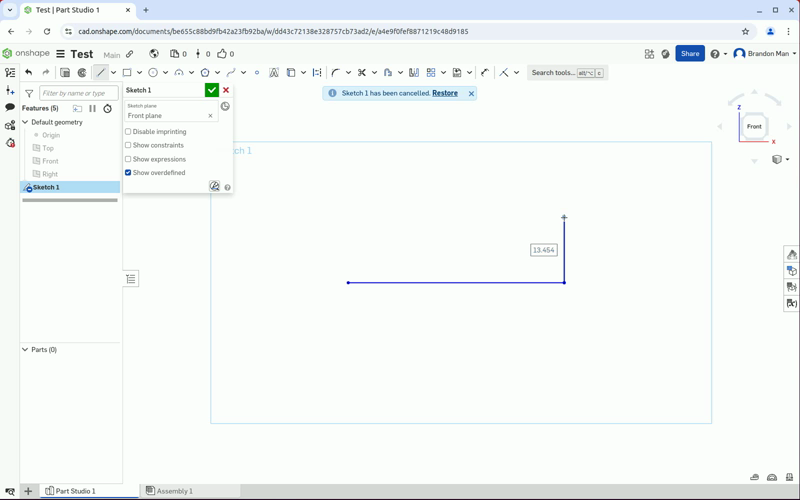
mouse_move(348, 217)
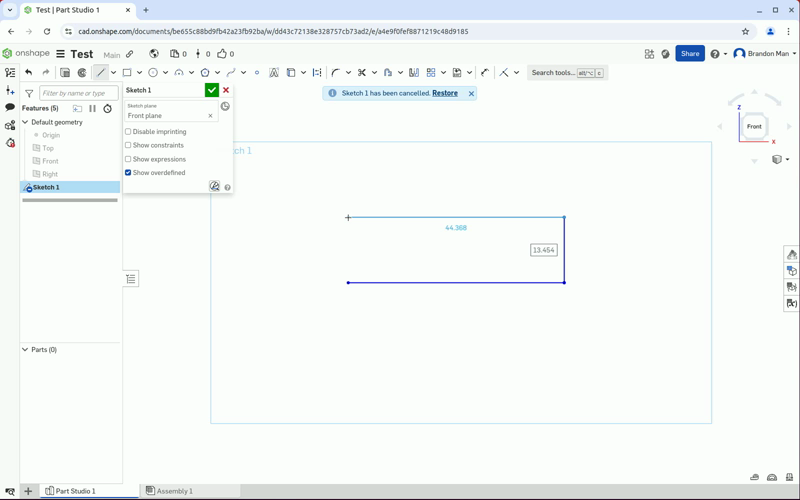
click(348, 217)
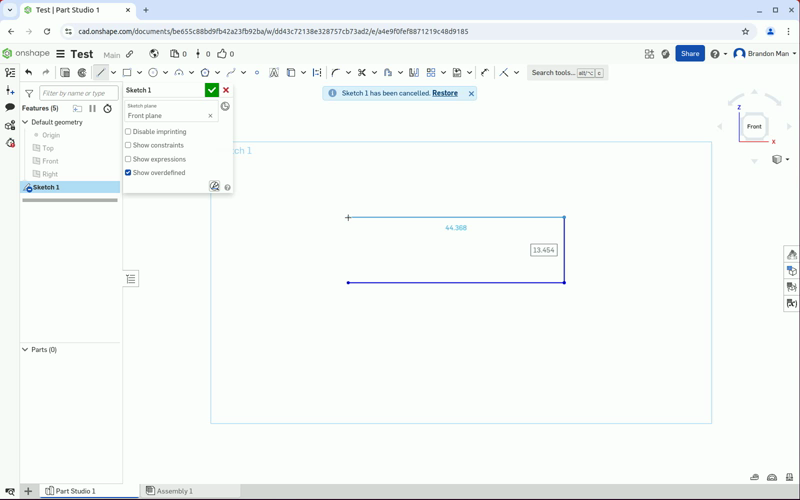
key_up(shift)
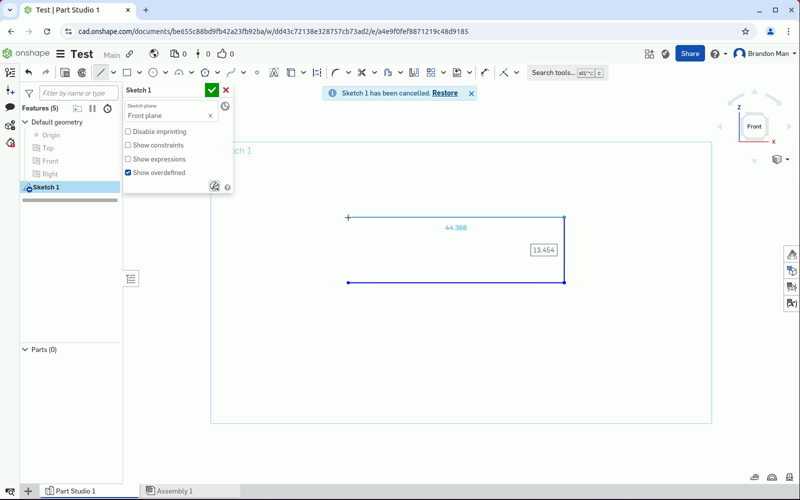
key_down(shift)
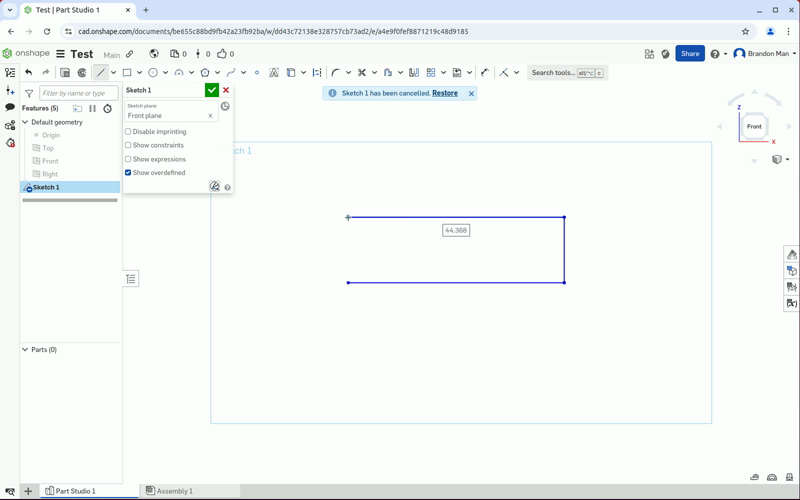
mouse_move(348, 282)
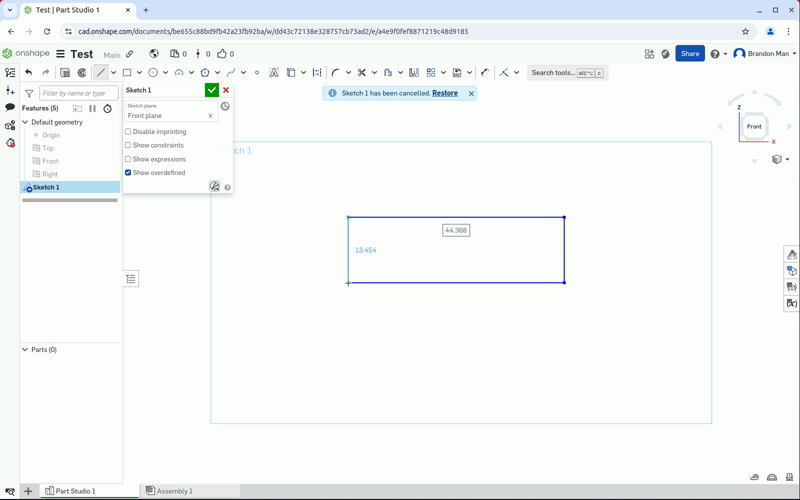
key_up(shift)
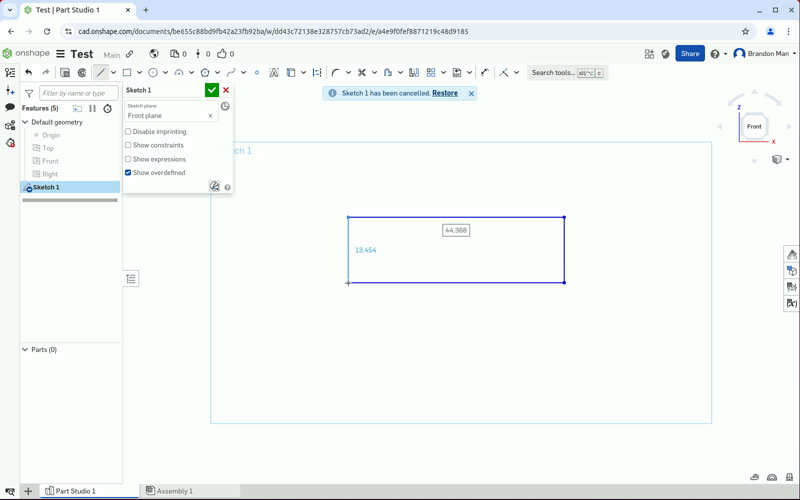
click(348, 282)
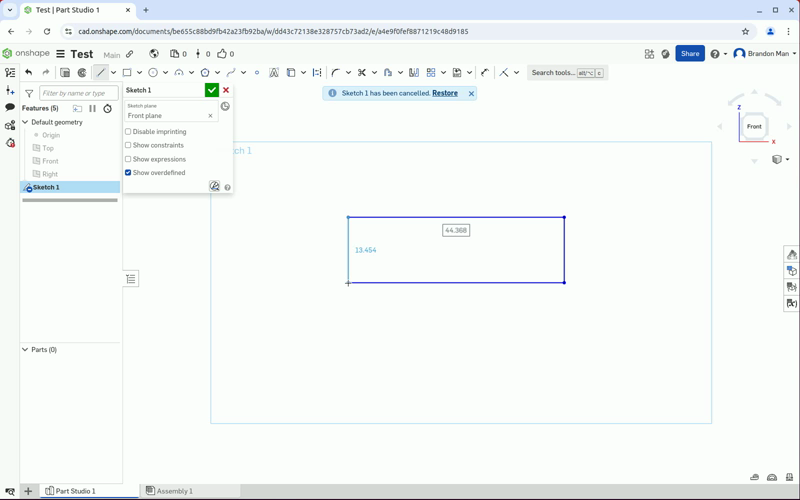
key(esc)
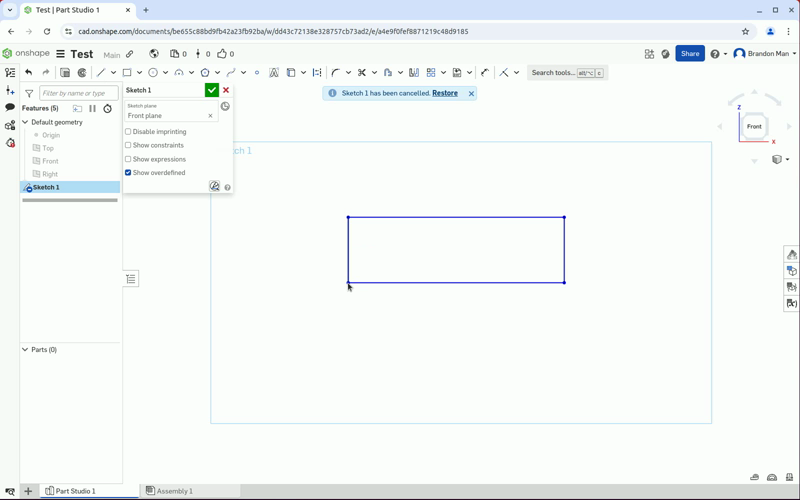
key(c)
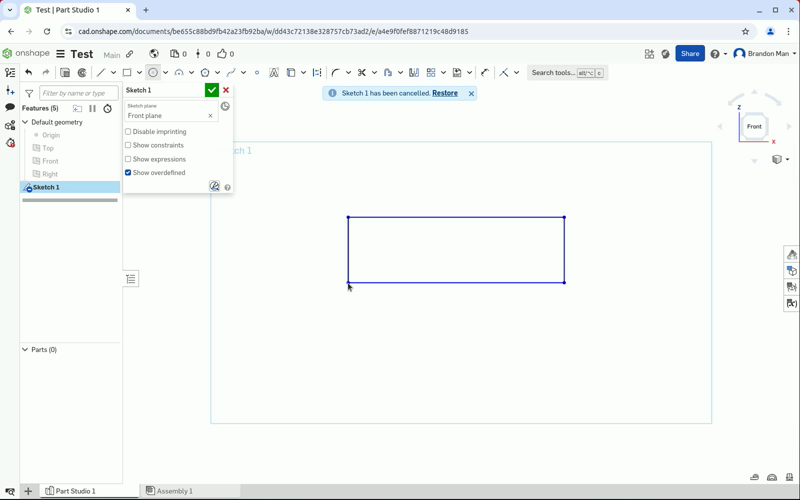
key_down(shift)
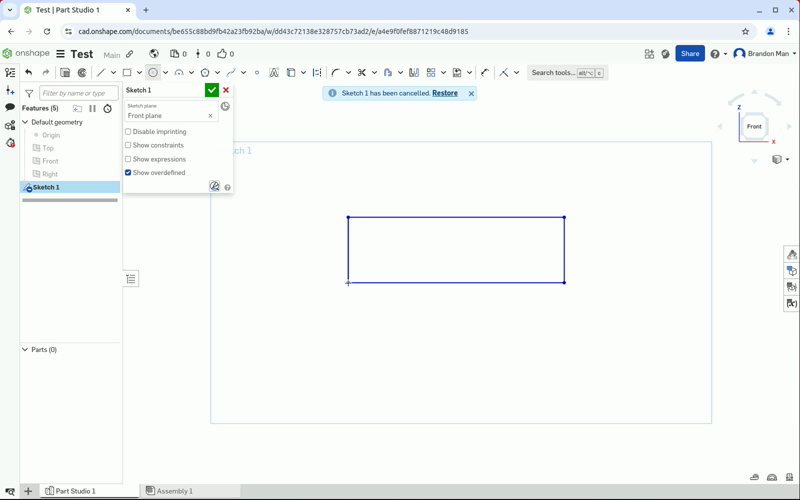
mouse_move(375, 246)
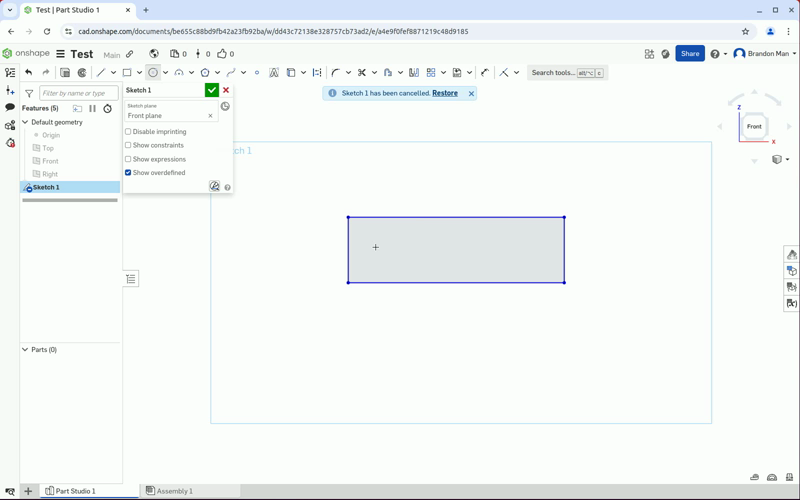
click(375, 246)
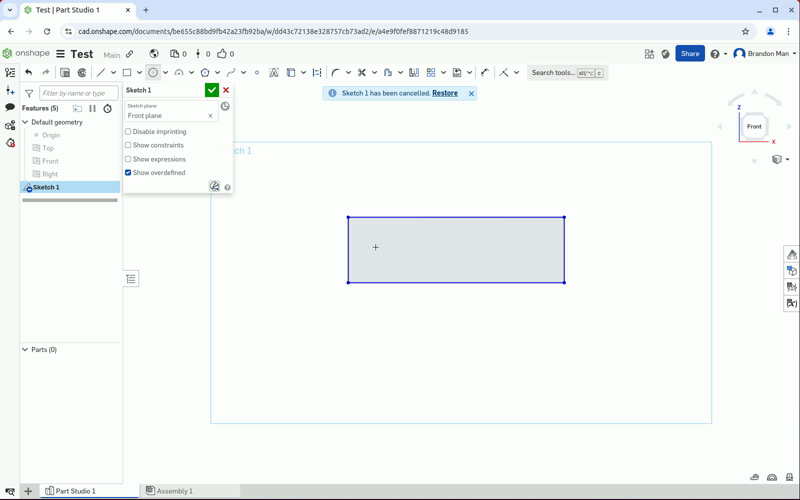
key_up(shift)
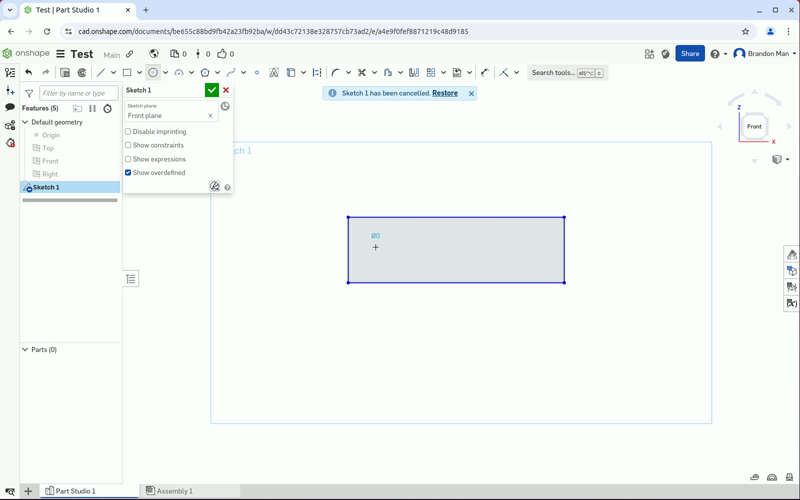
mouse_move(377, 246)
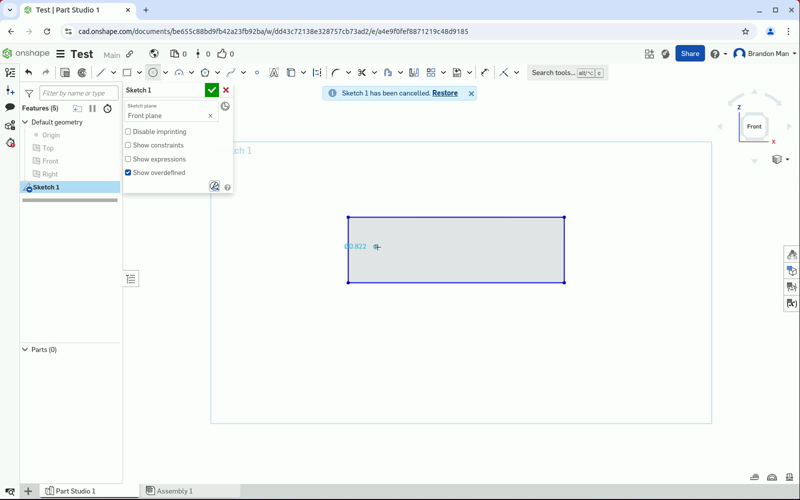
scroll(6)
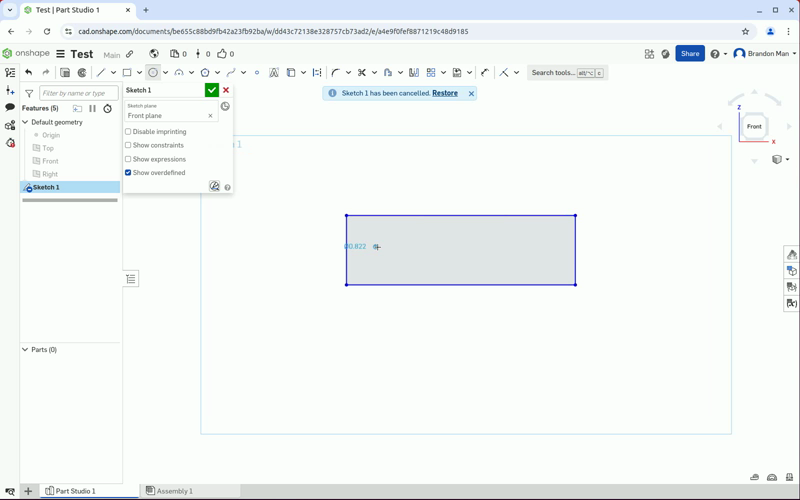
scroll(6)
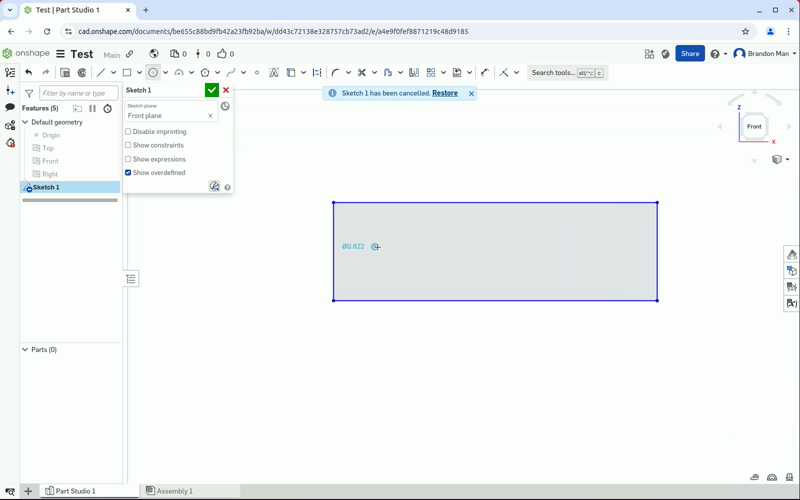
scroll(6)
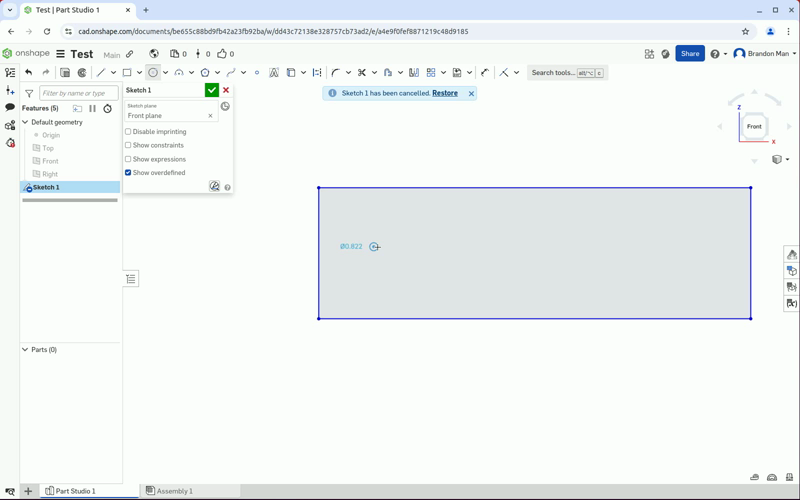
scroll(6)
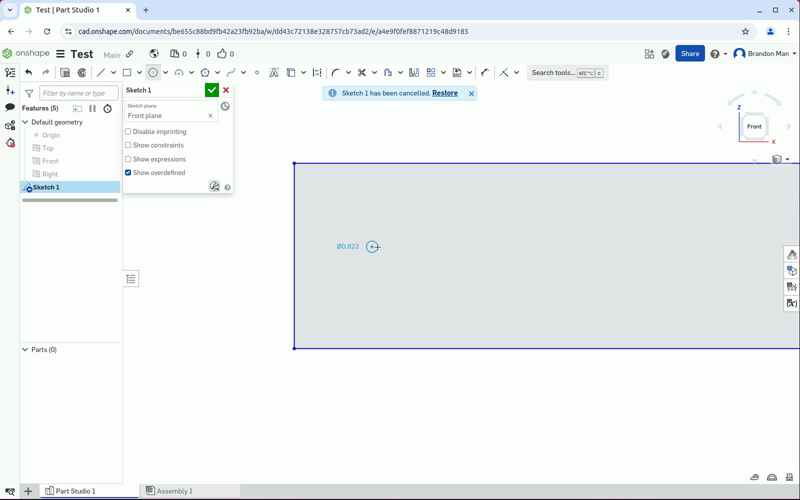
scroll(6)
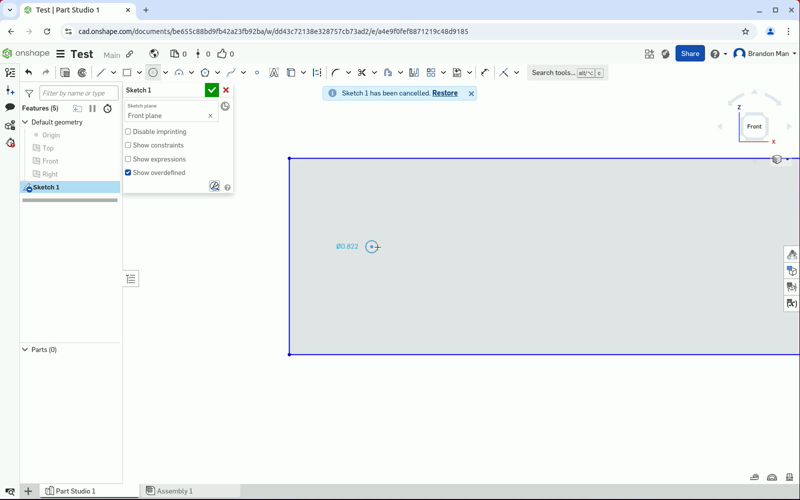
scroll(6)
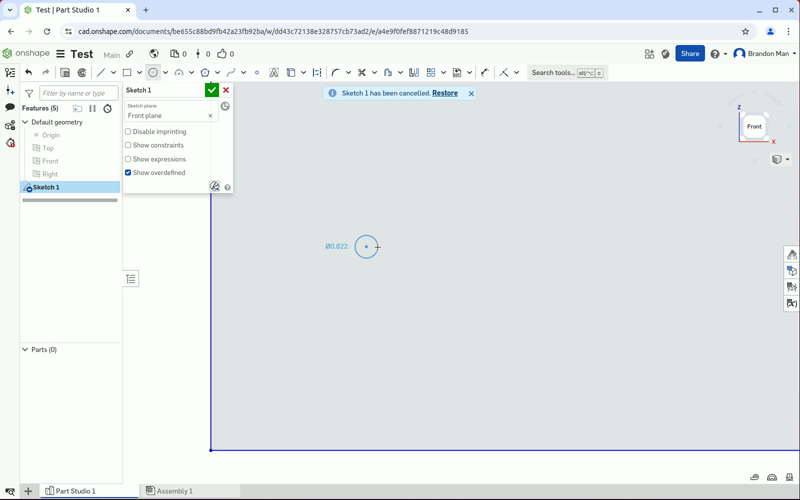
scroll(6)
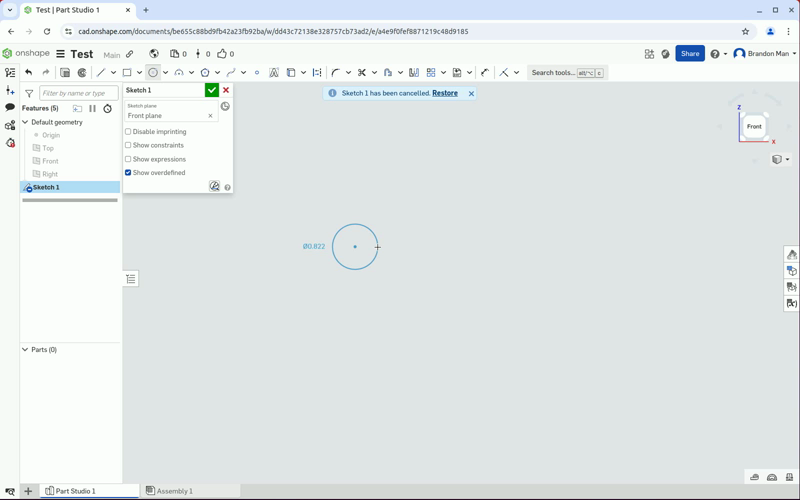
click(377, 246)
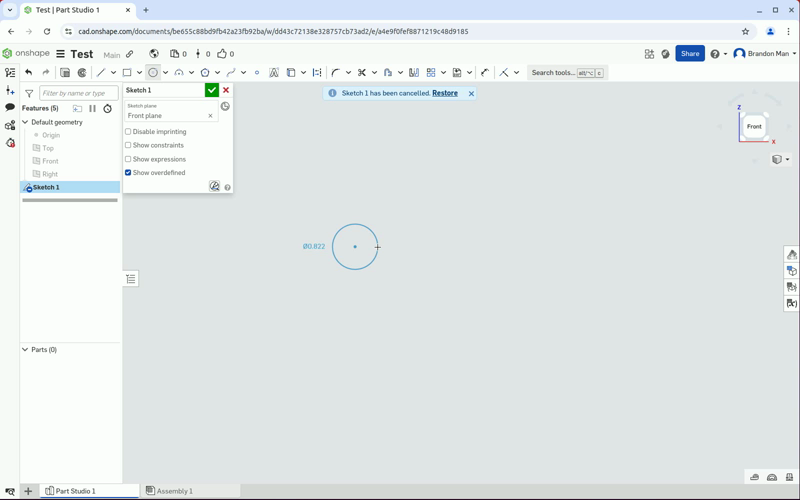
scroll(-6)
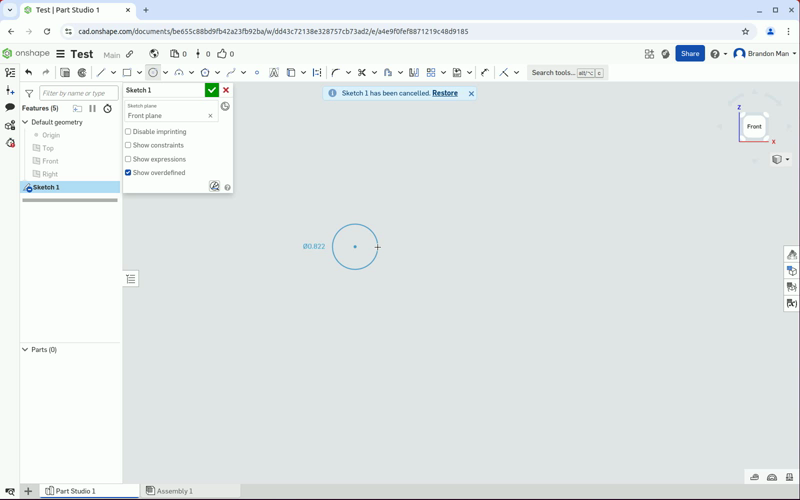
scroll(-6)
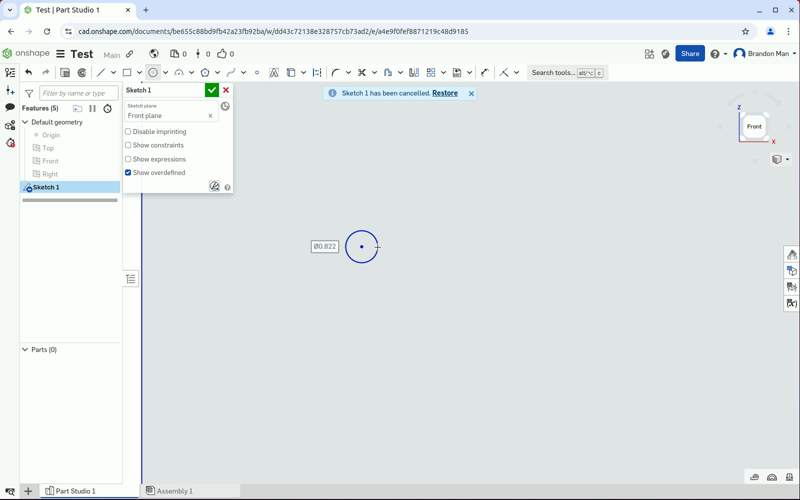
scroll(-6)
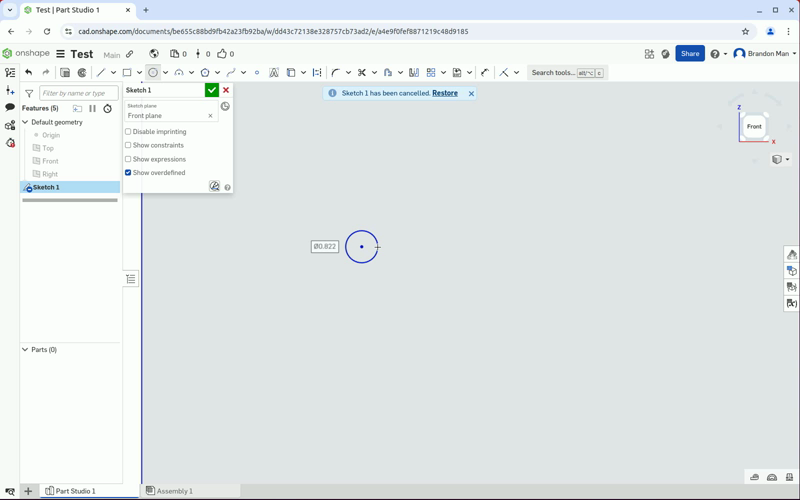
scroll(-6)
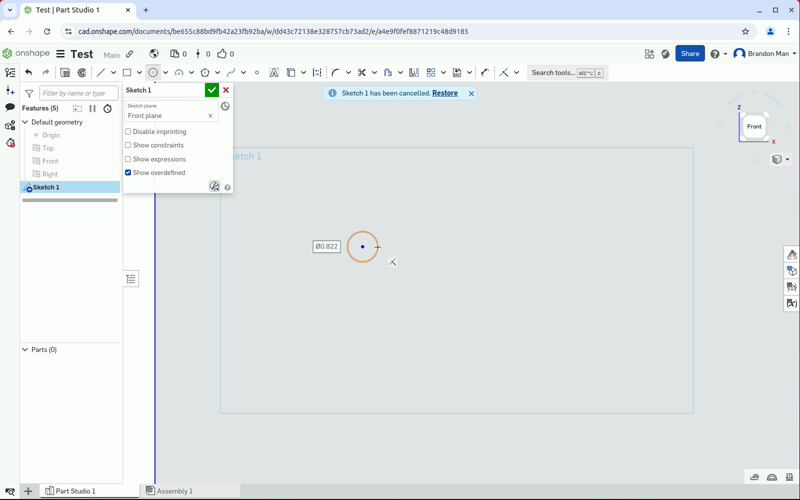
scroll(-6)
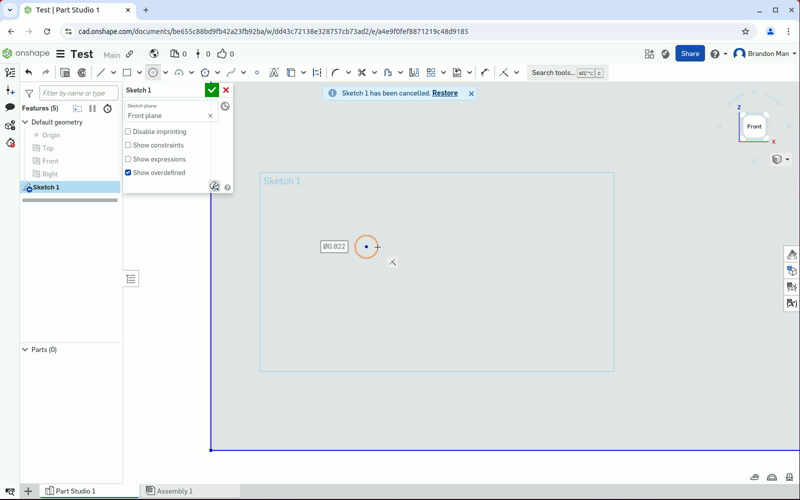
scroll(-6)
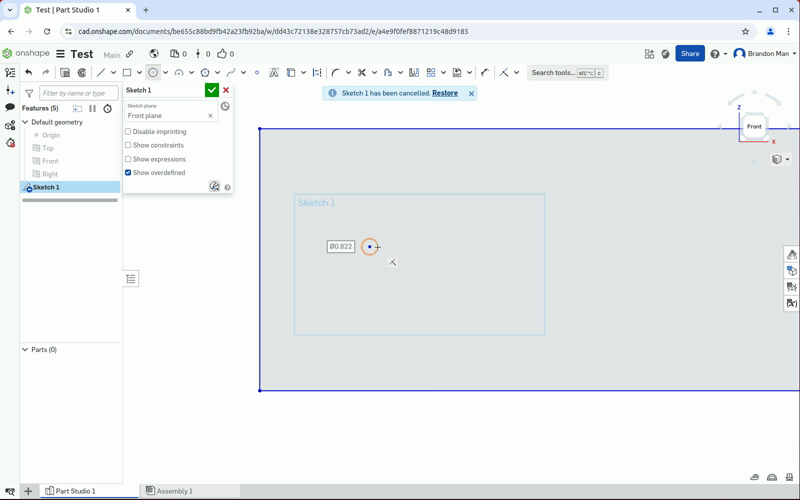
scroll(-6)
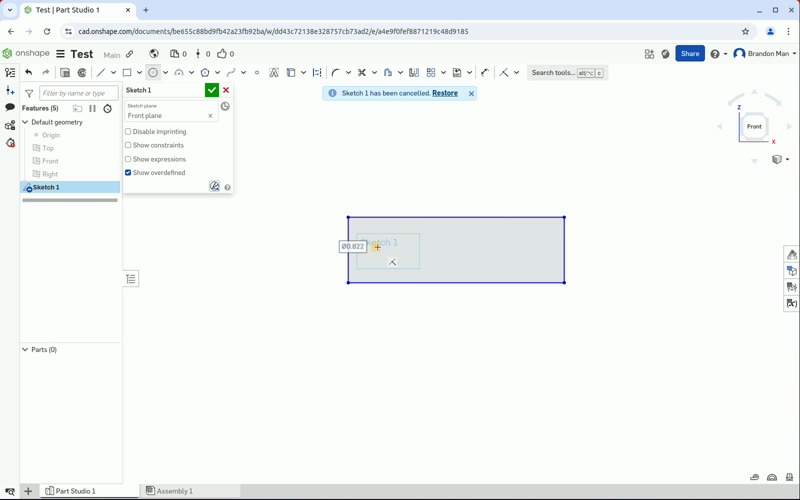
key(esc)
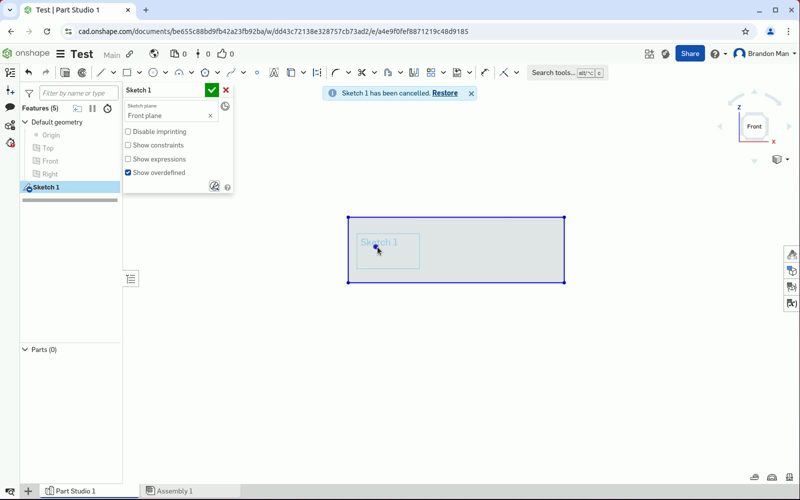
key(c)
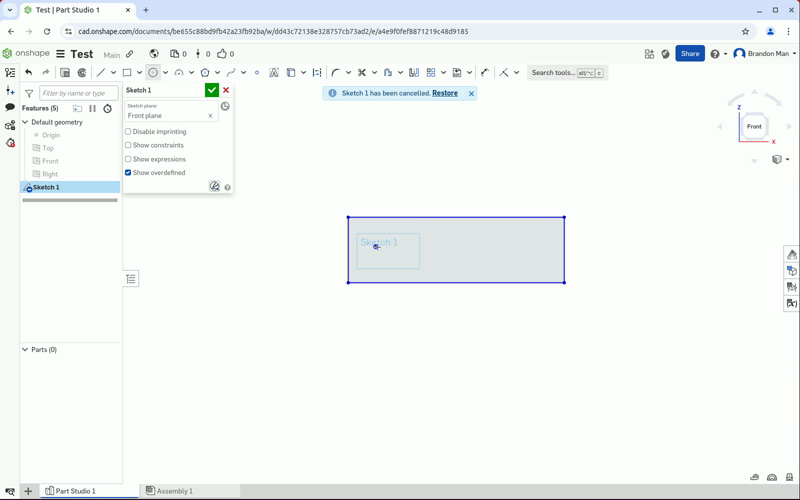
key_down(shift)
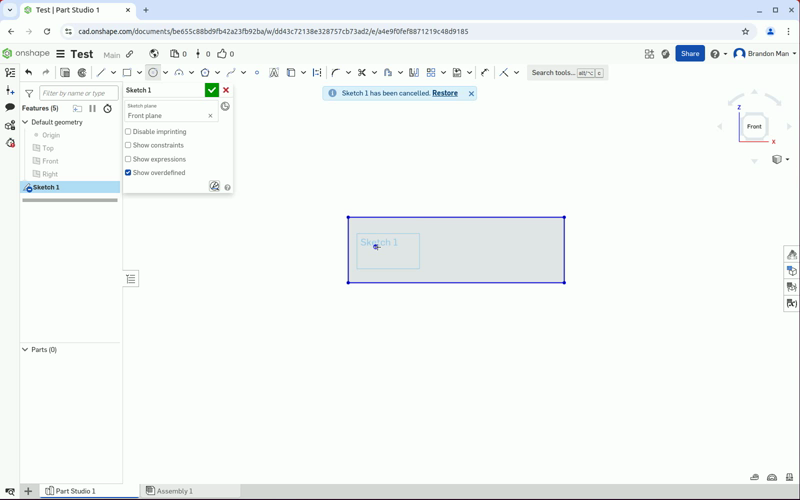
mouse_move(413, 246)
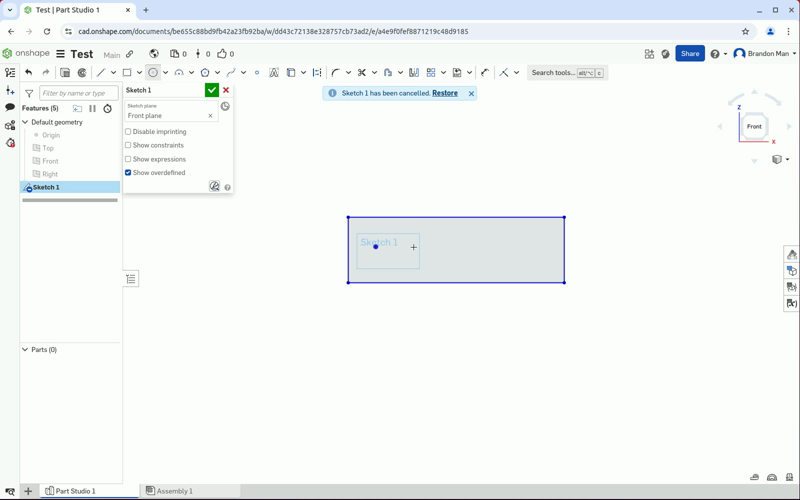
click(413, 246)
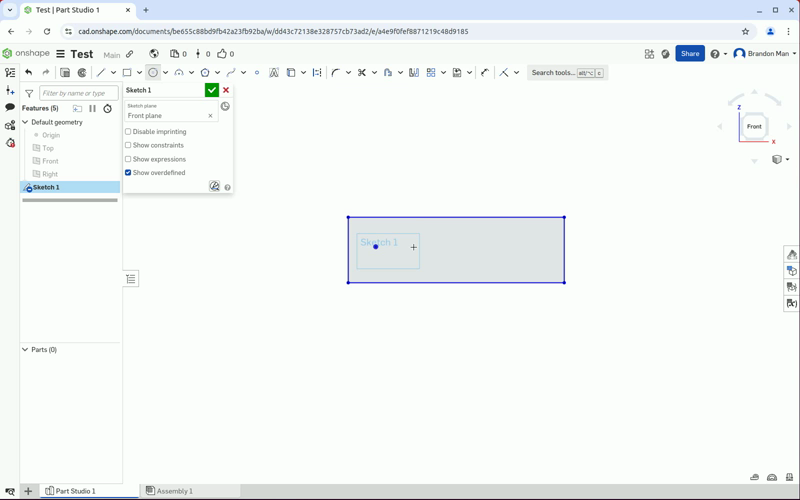
key_up(shift)
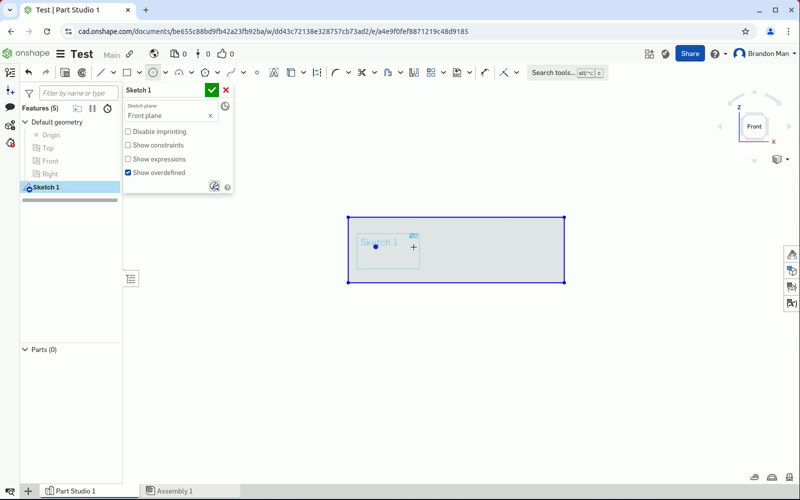
mouse_move(422, 246)
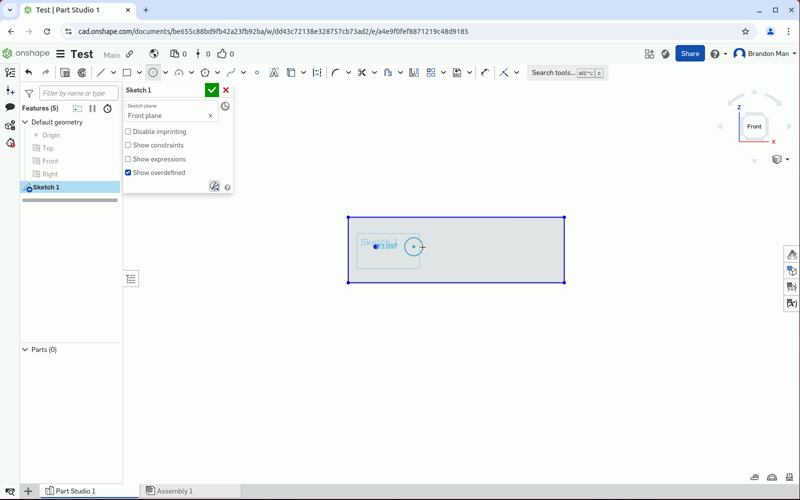
click(422, 246)
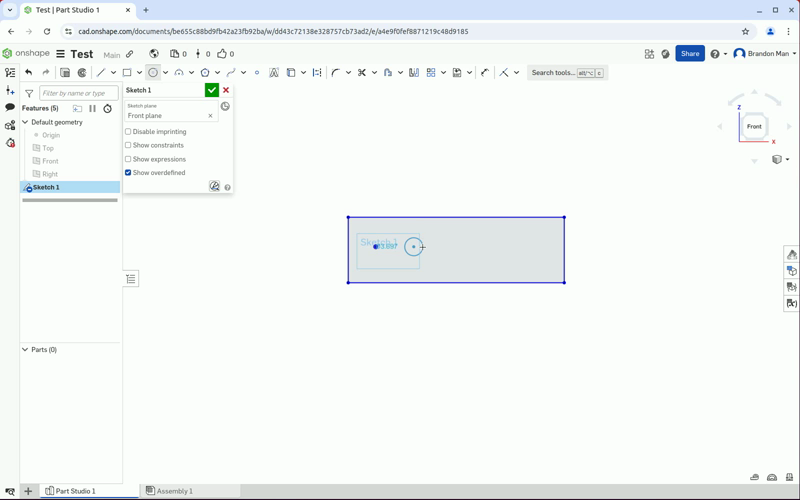
key(esc)
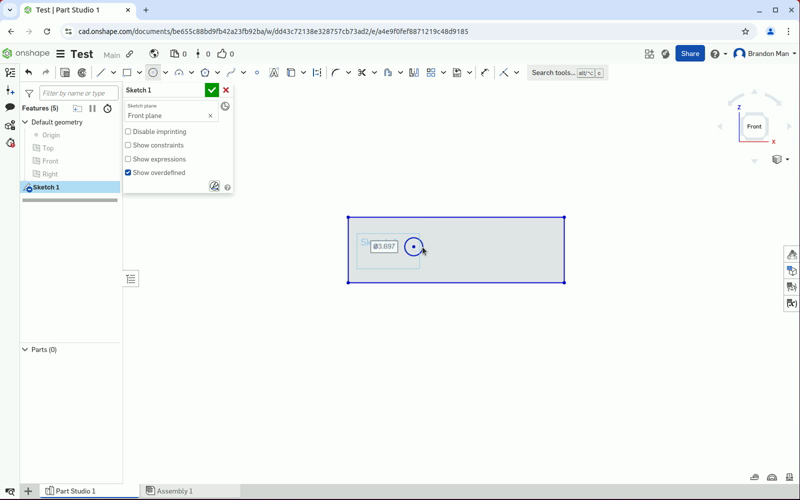
key(c)
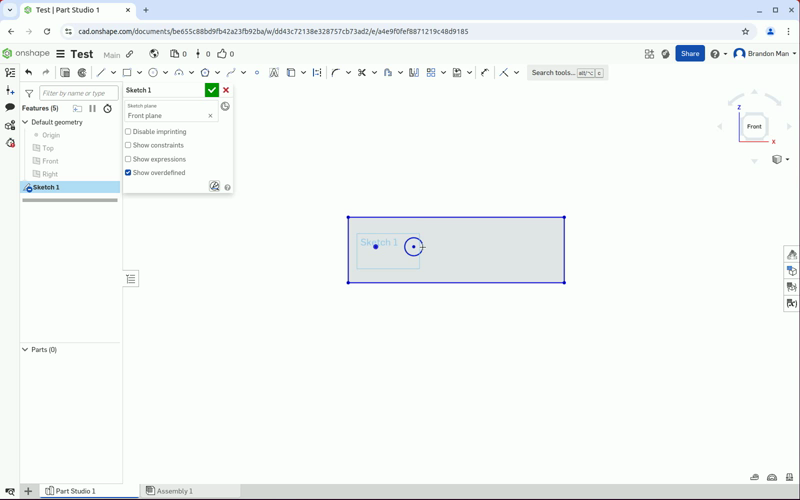
key_down(shift)
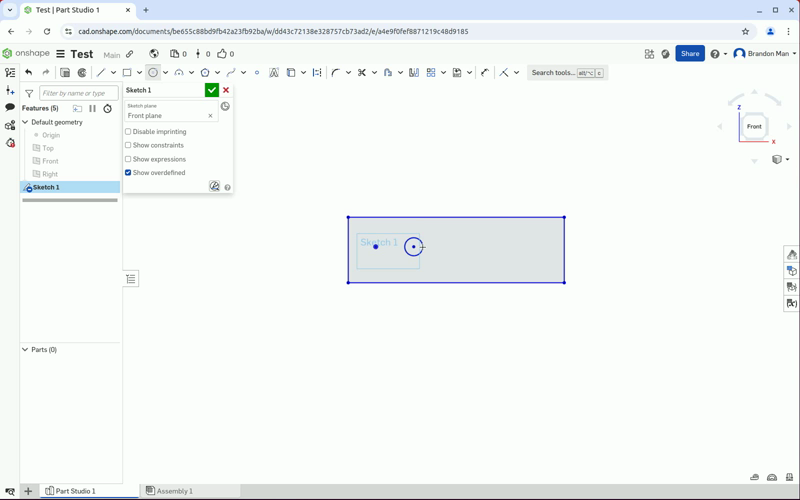
mouse_move(459, 246)
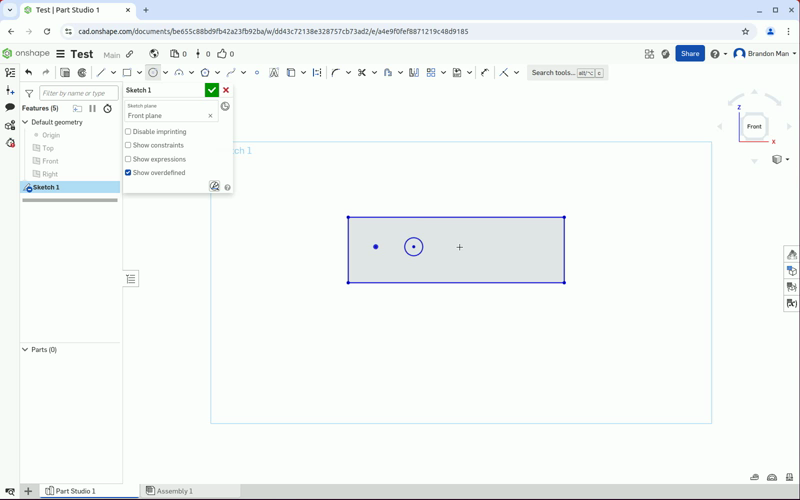
click(459, 246)
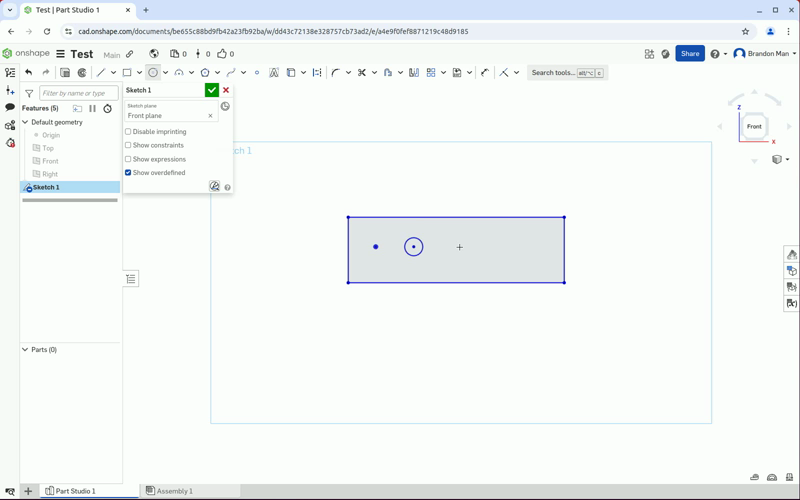
key_up(shift)
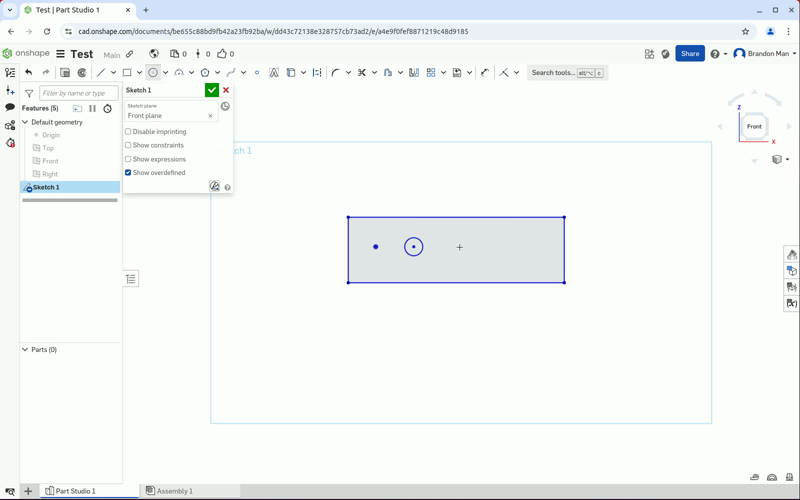
mouse_move(470, 246)
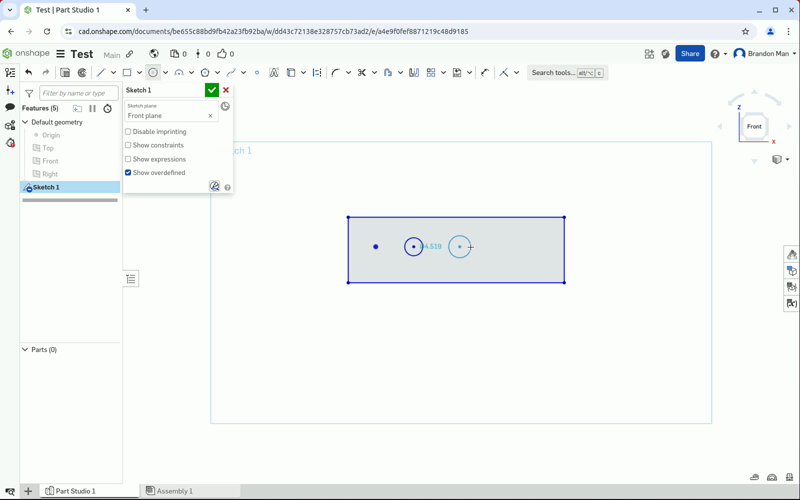
click(470, 246)
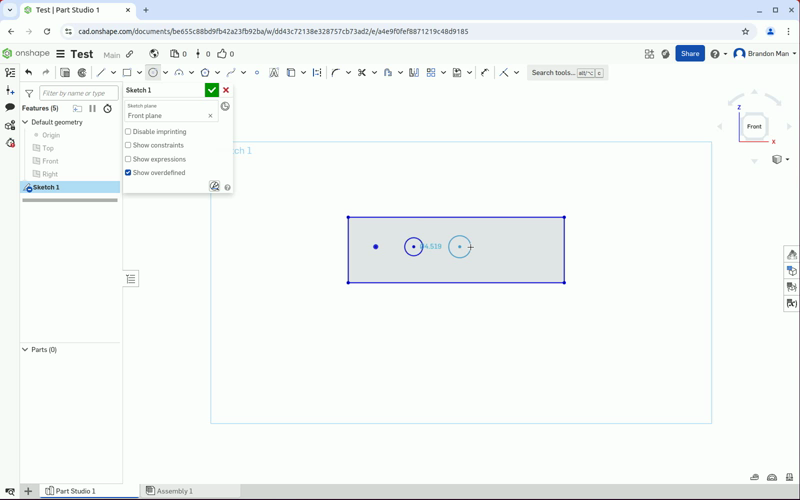
key(esc)
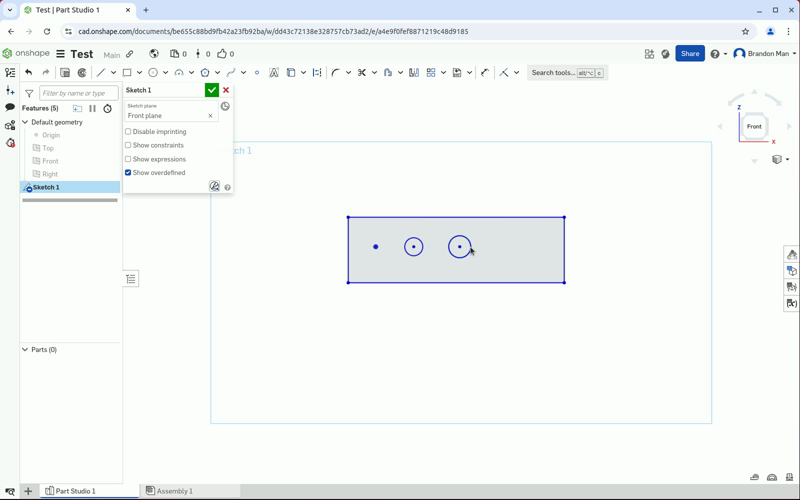
key(c)
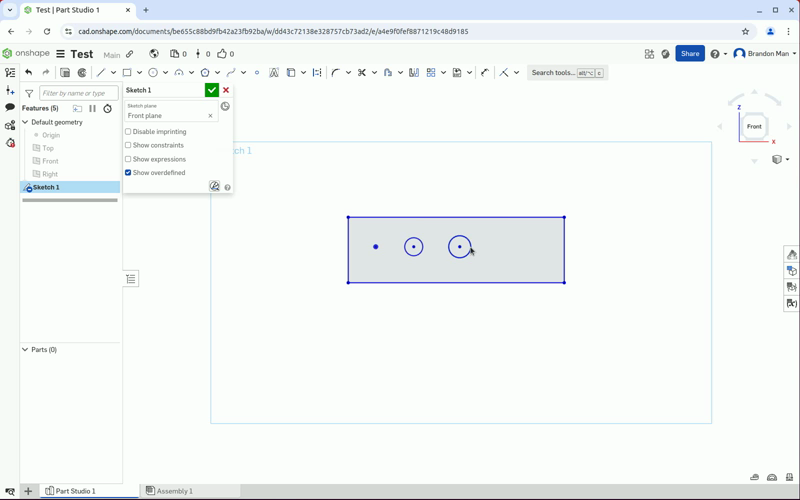
key_down(shift)
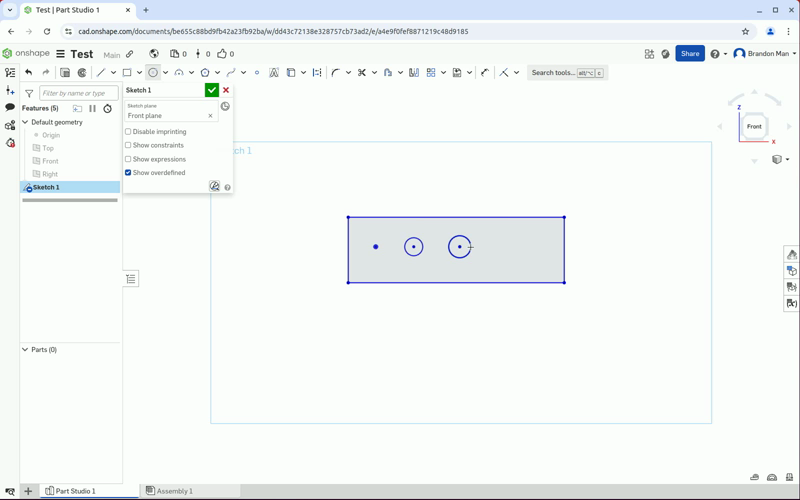
mouse_move(507, 246)
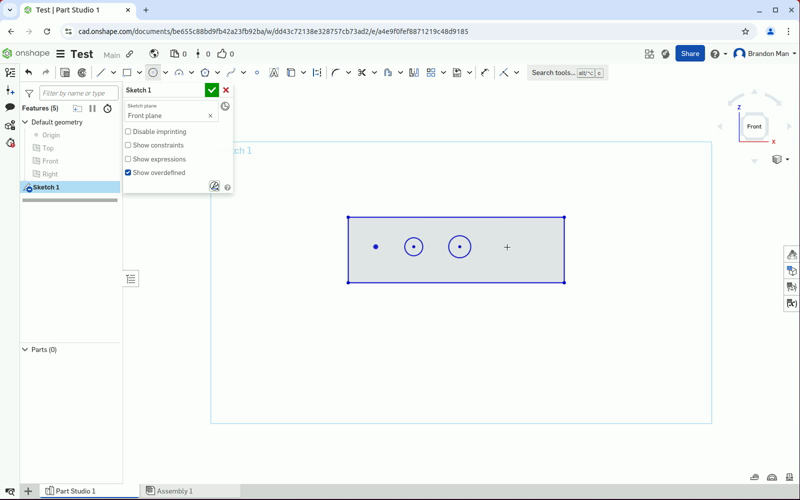
click(507, 246)
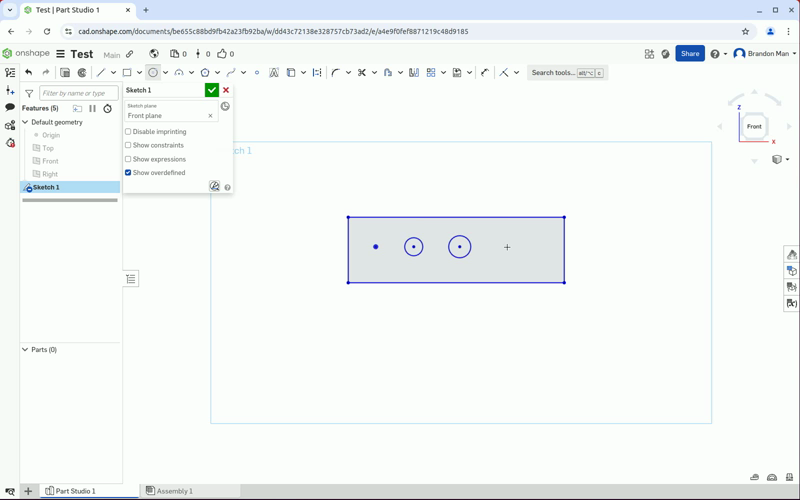
key_up(shift)
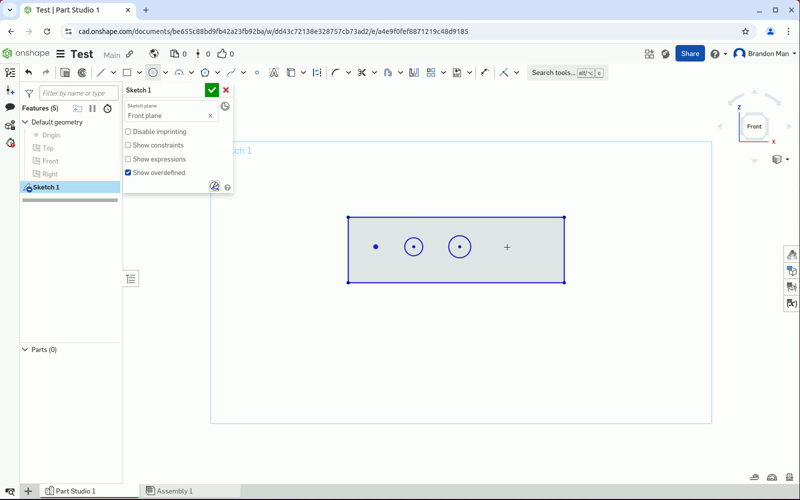
mouse_move(516, 246)
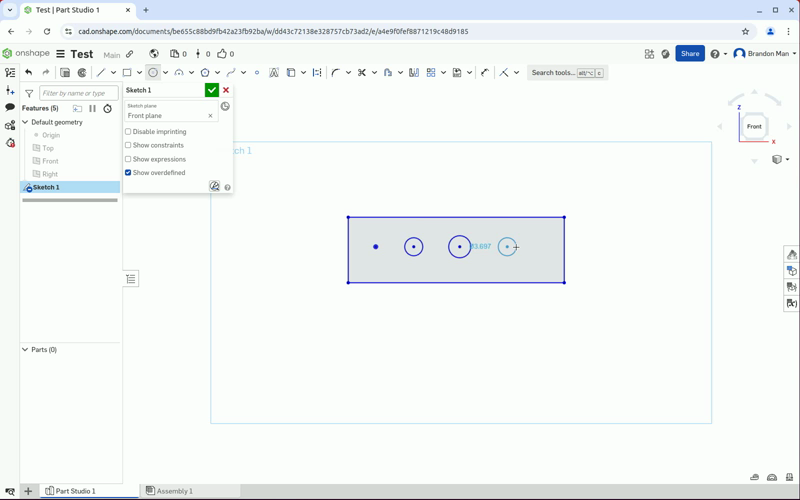
click(516, 246)
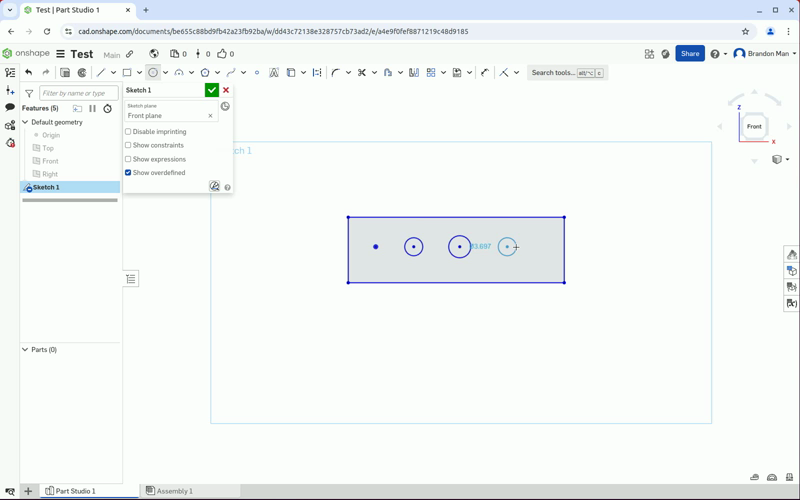
key(esc)
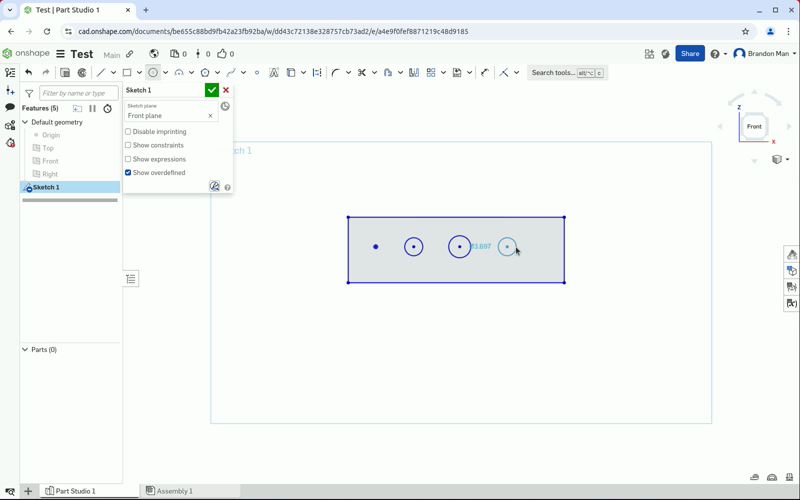
key(c)
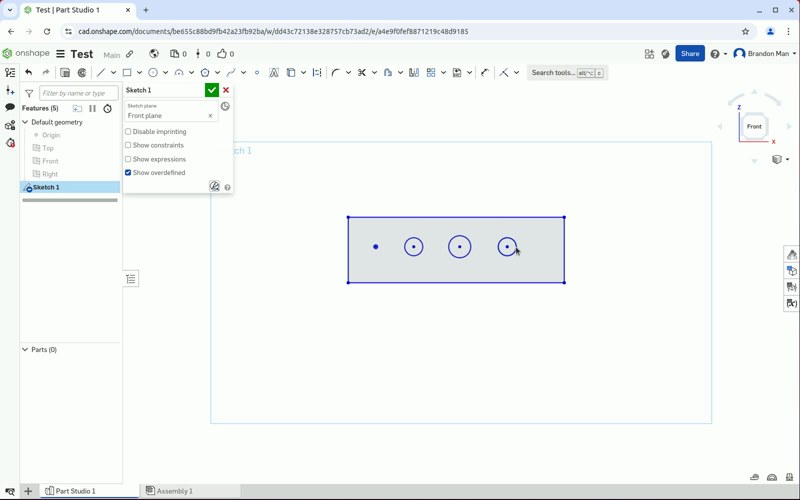
key_down(shift)
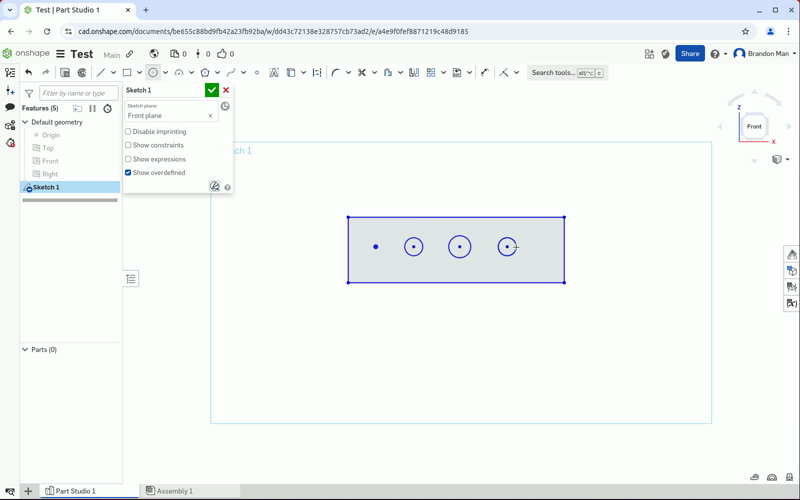
mouse_move(536, 246)
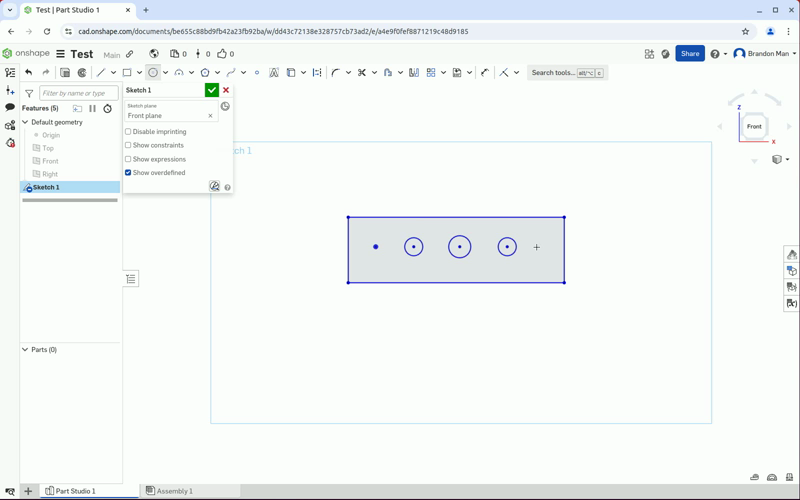
click(536, 246)
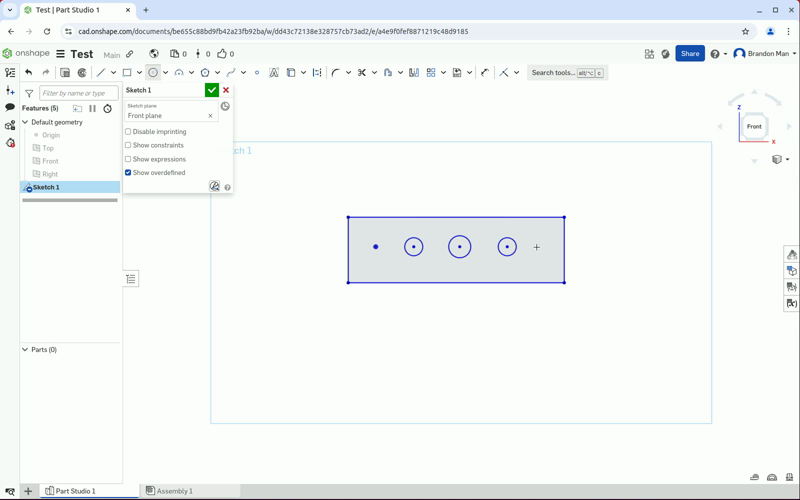
key_up(shift)
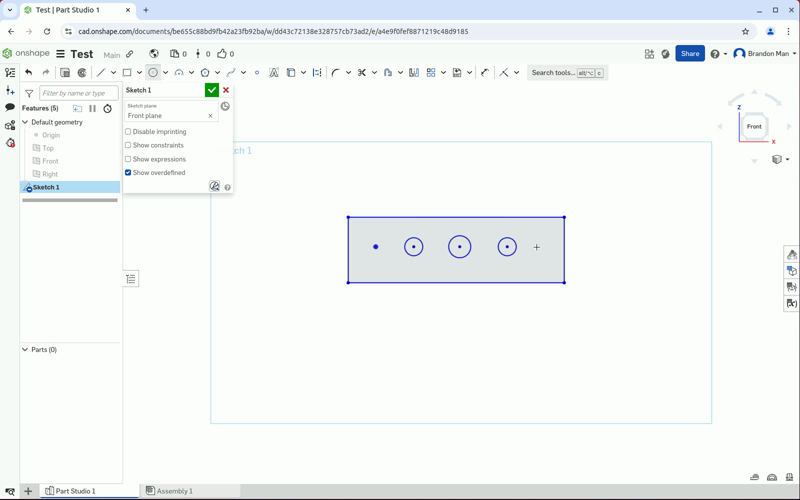
mouse_move(539, 246)
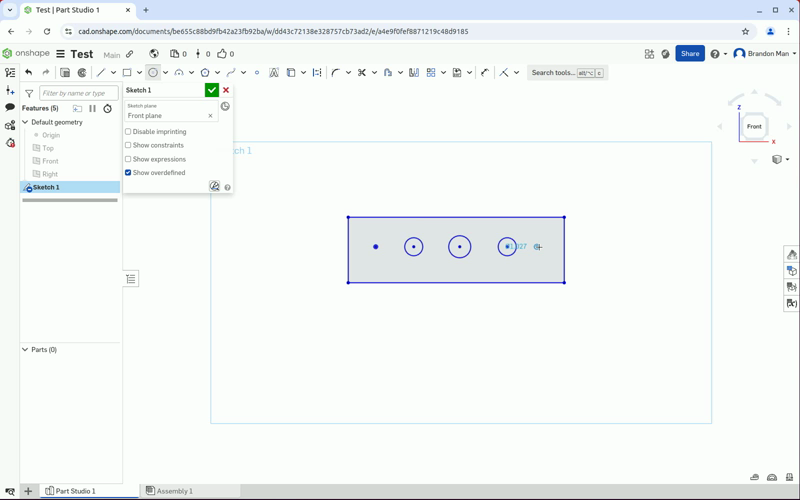
scroll(6)
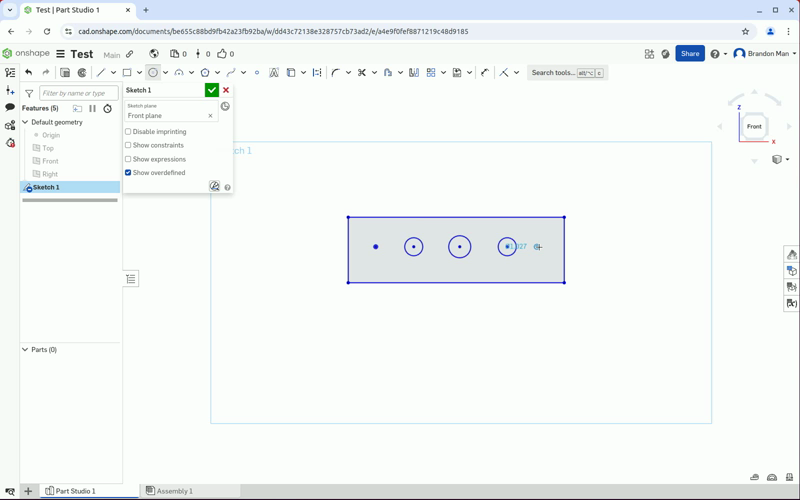
scroll(6)
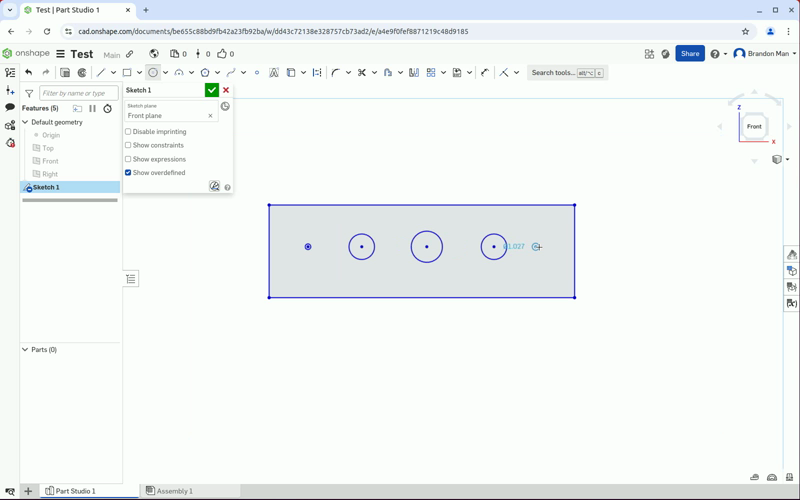
scroll(6)
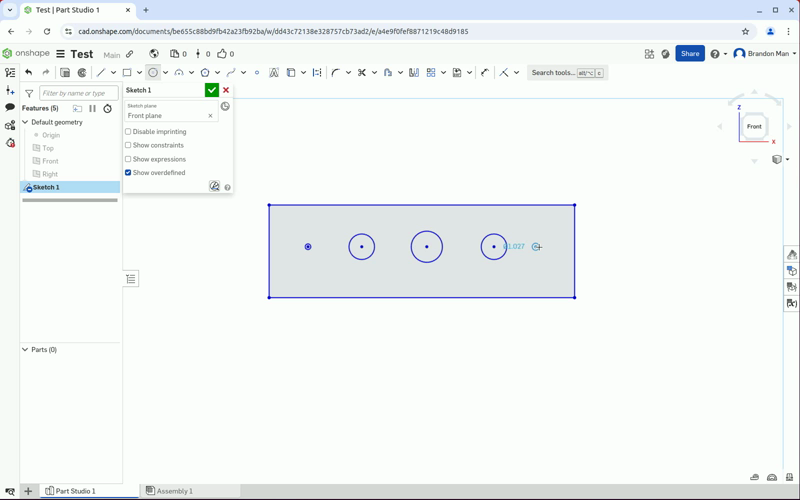
scroll(6)
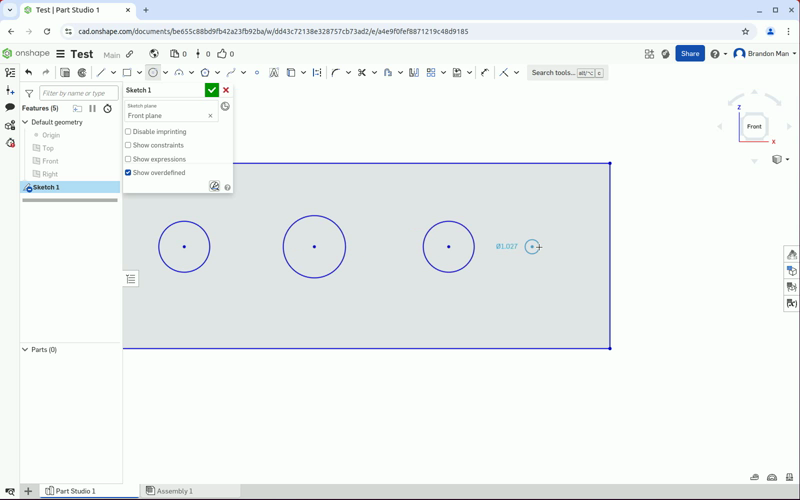
scroll(6)
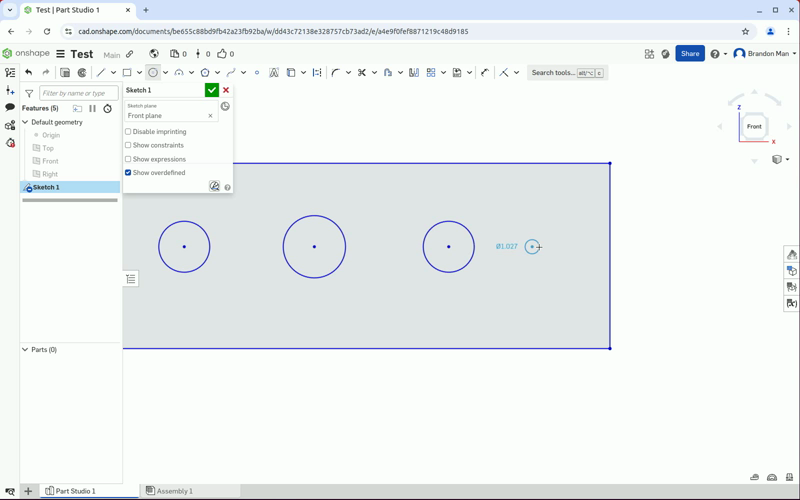
scroll(6)
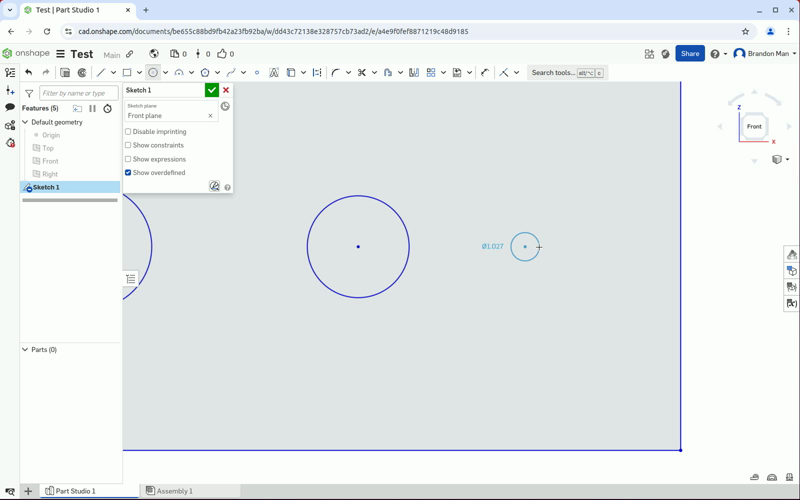
scroll(6)
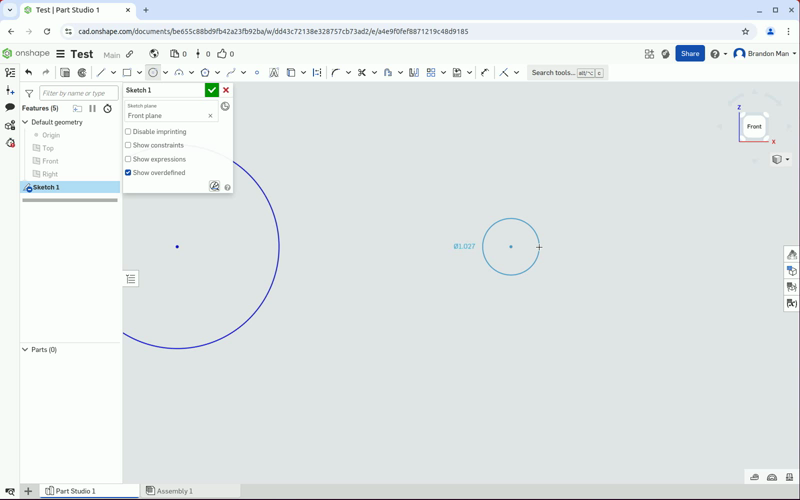
click(539, 246)
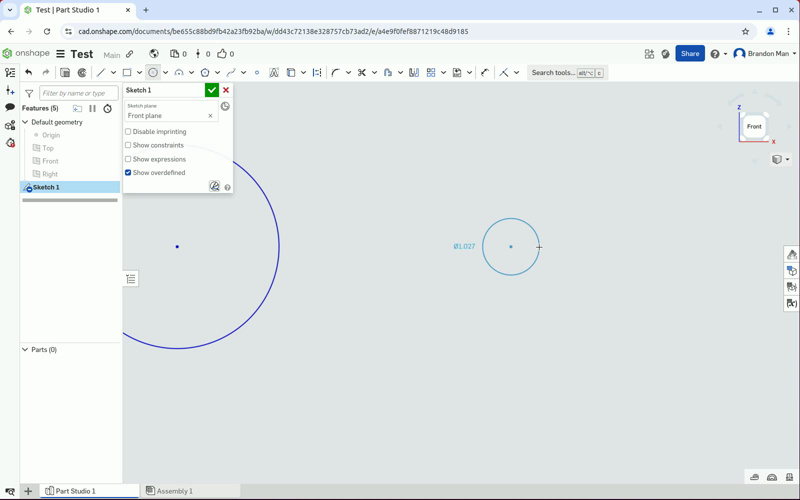
scroll(-6)
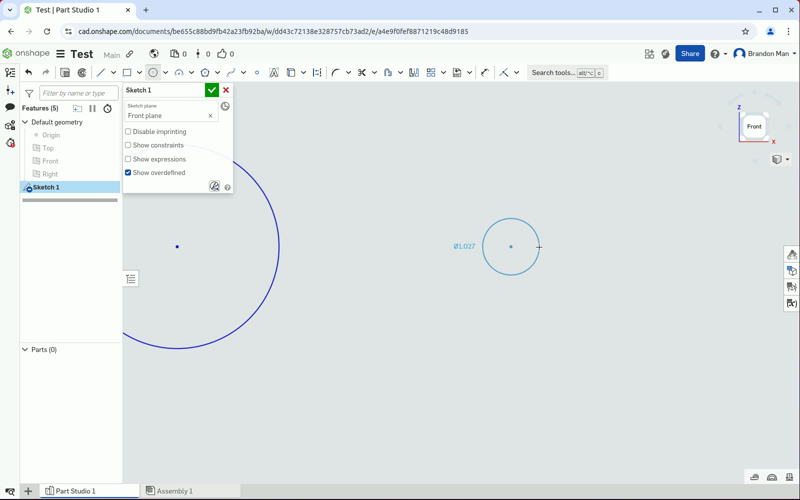
scroll(-6)
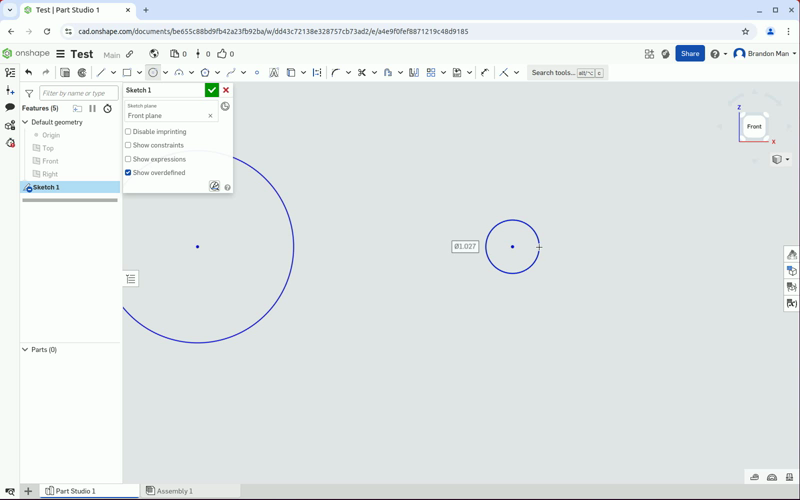
scroll(-6)
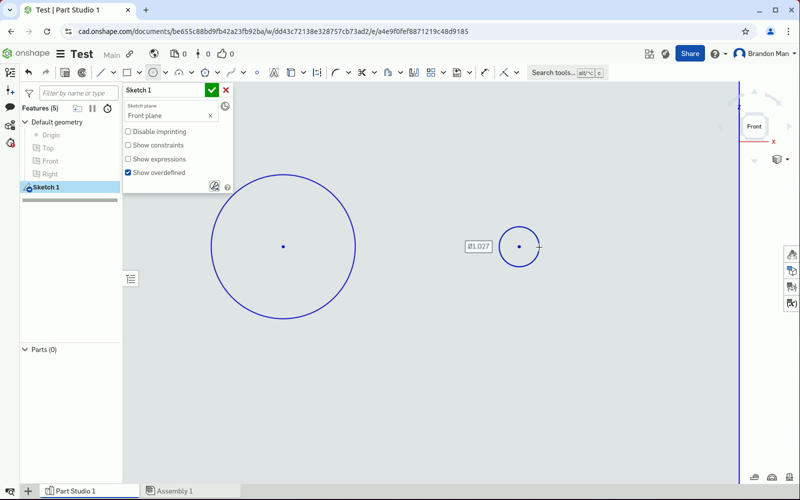
scroll(-6)
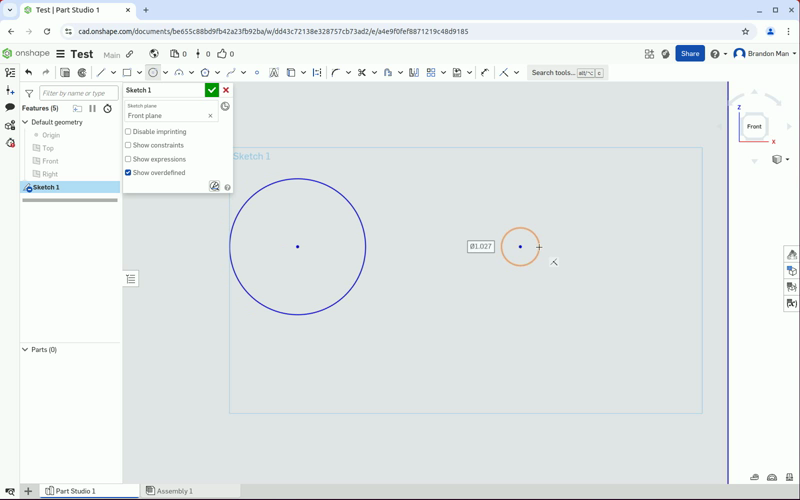
scroll(-6)
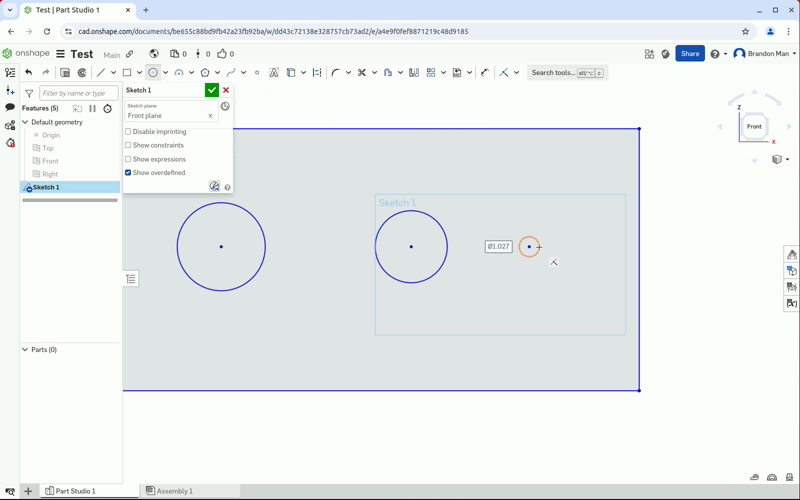
scroll(-6)
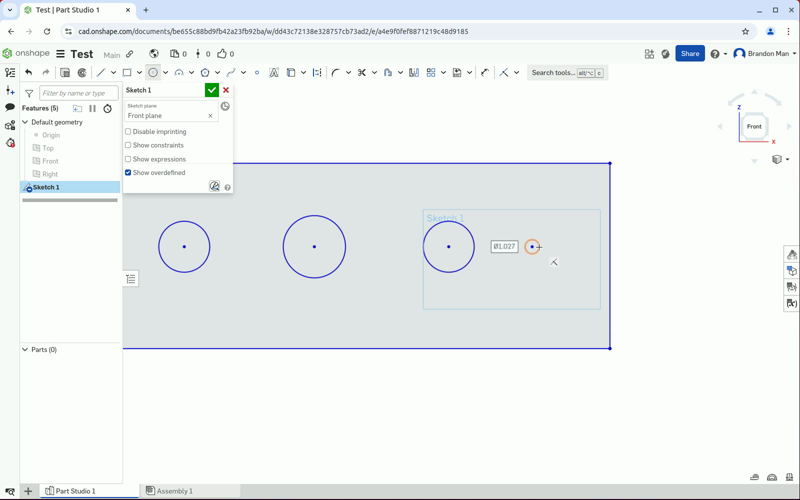
scroll(-6)
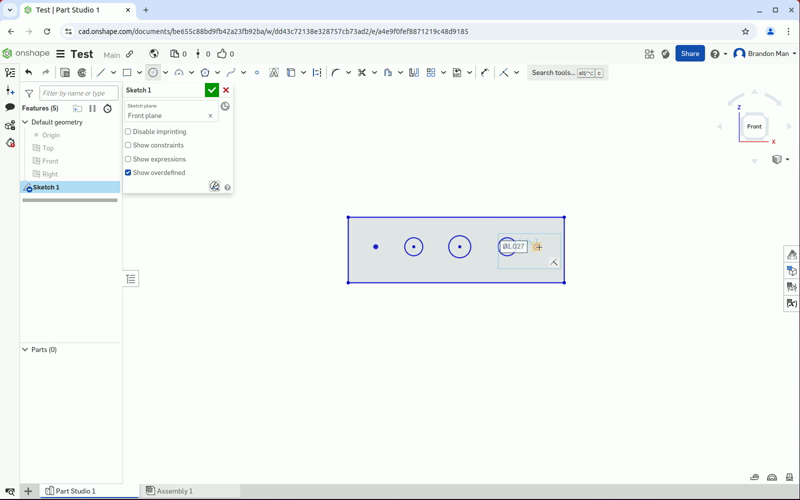
key(esc)
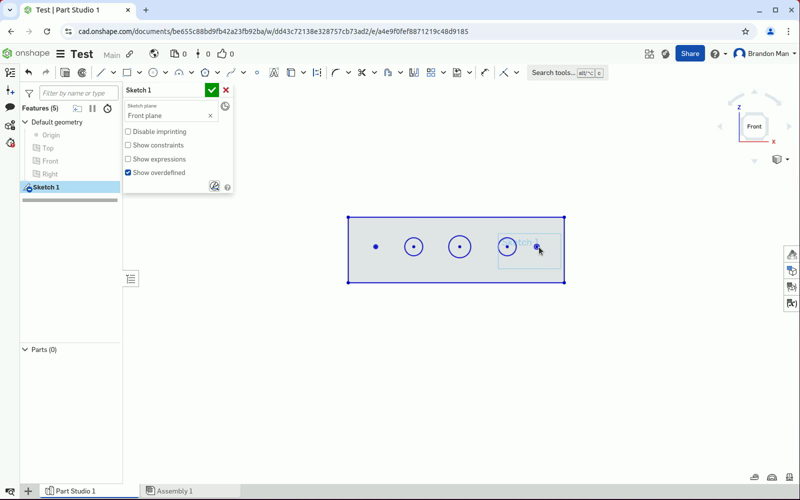
mouse_move(403, 231)
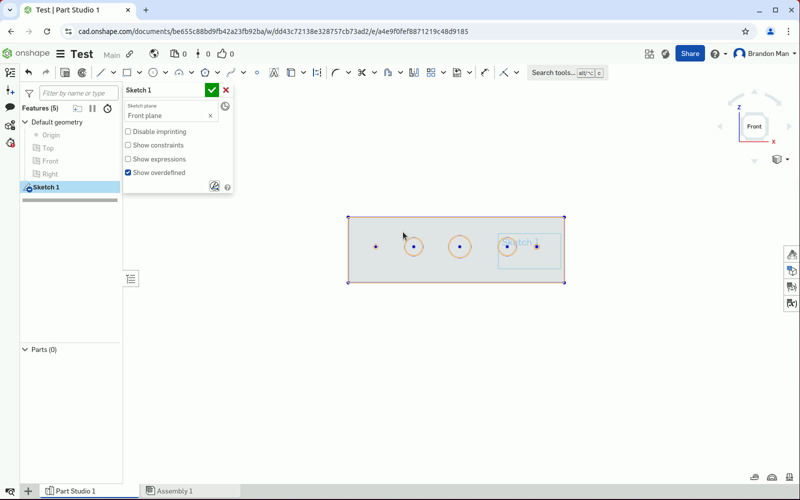
click(403, 231)
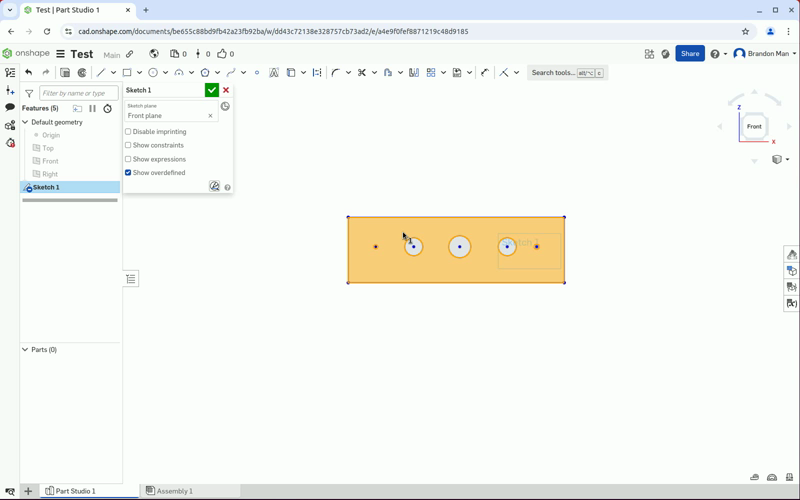
mouse_move(73, 352)
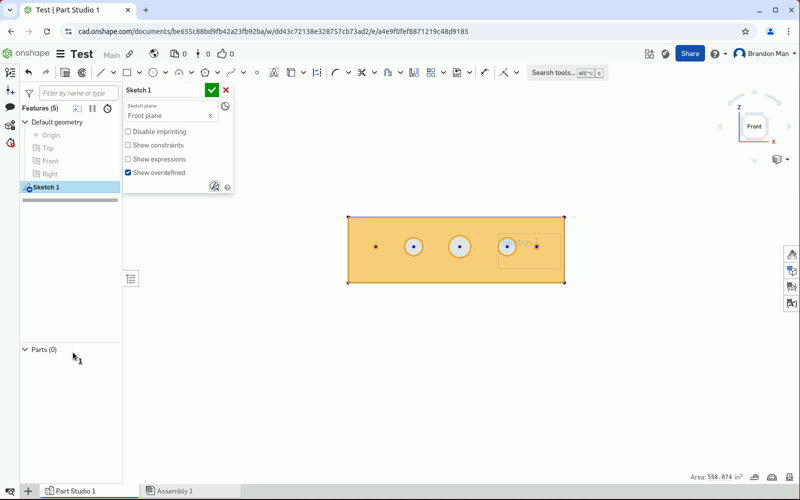
key(shift+y)
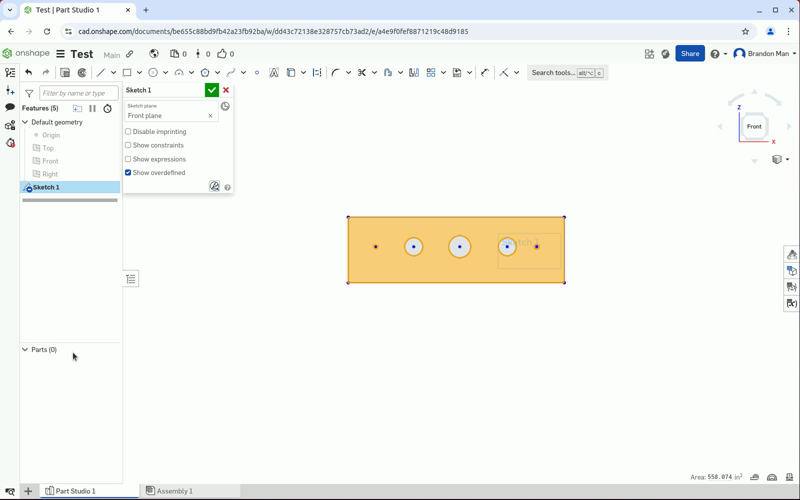
key(shift+e)
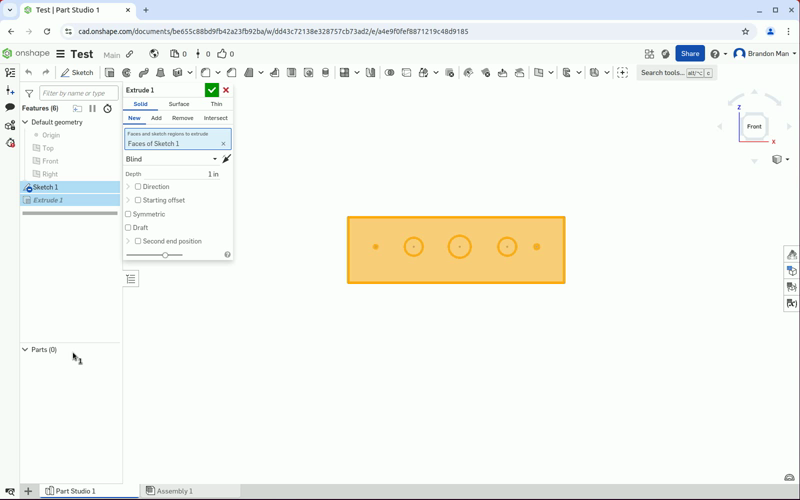
mouse_move(143, 106)
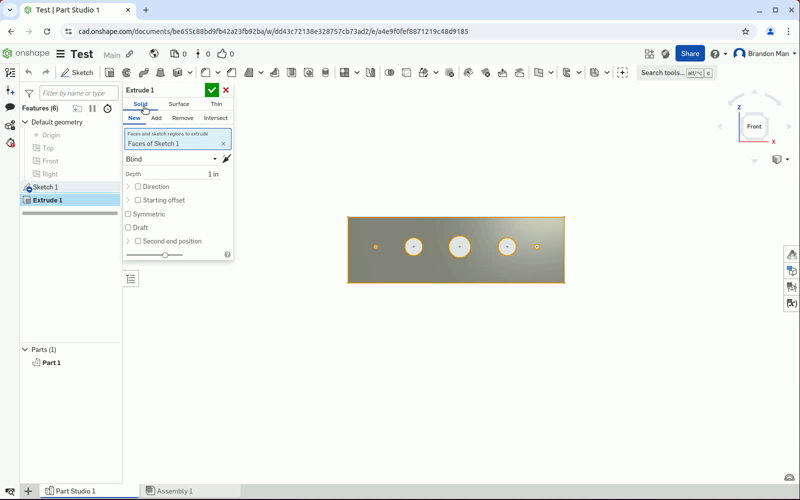
click(143, 106)
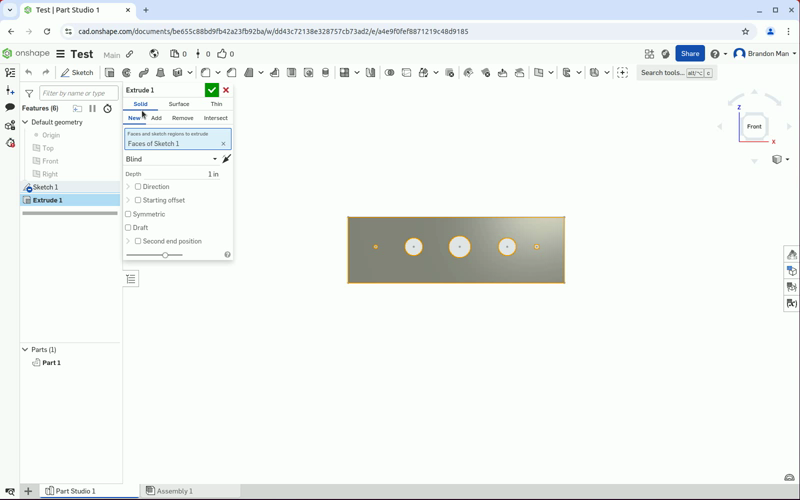
mouse_move(137, 120)
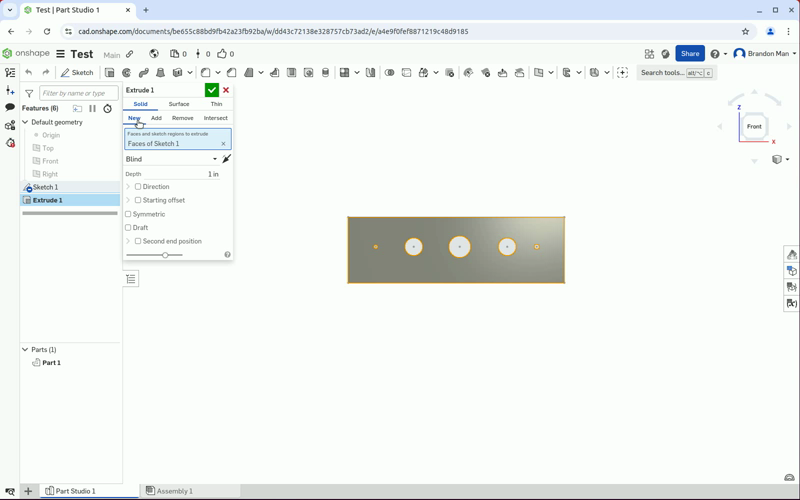
click(137, 120)
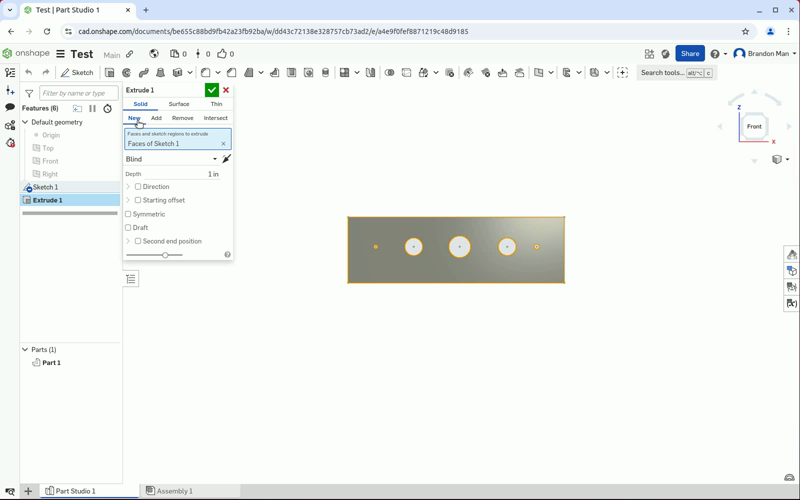
key(tab, 4)
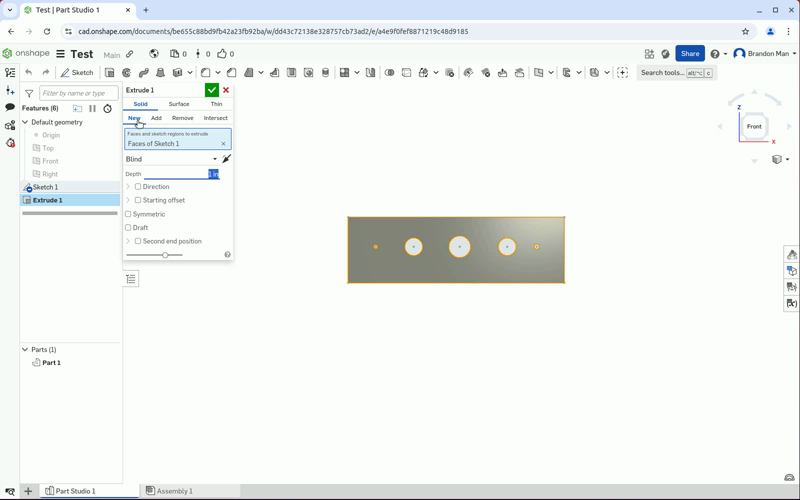
text(1.204)
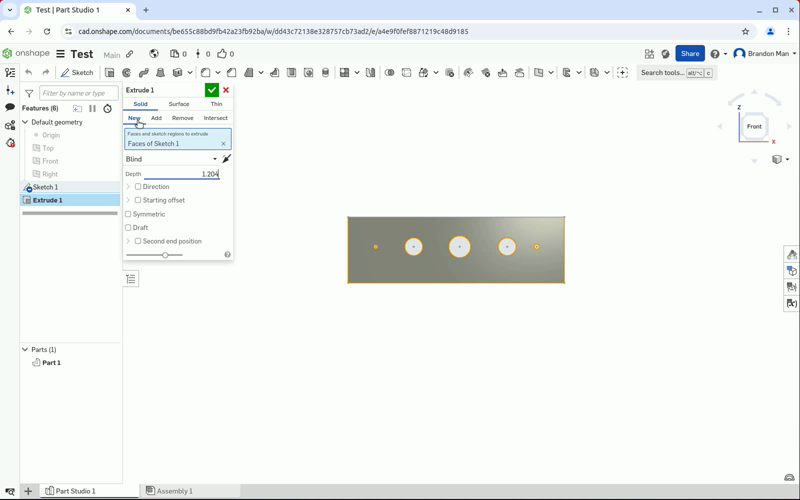
key(enter)
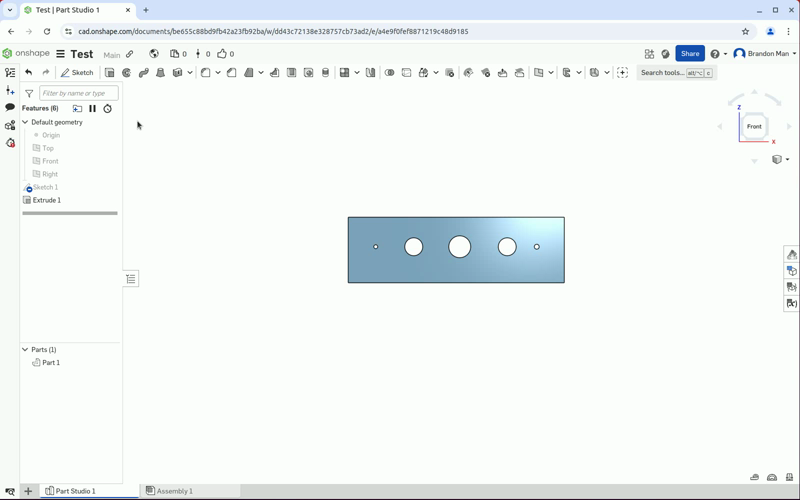
key(shift+h)
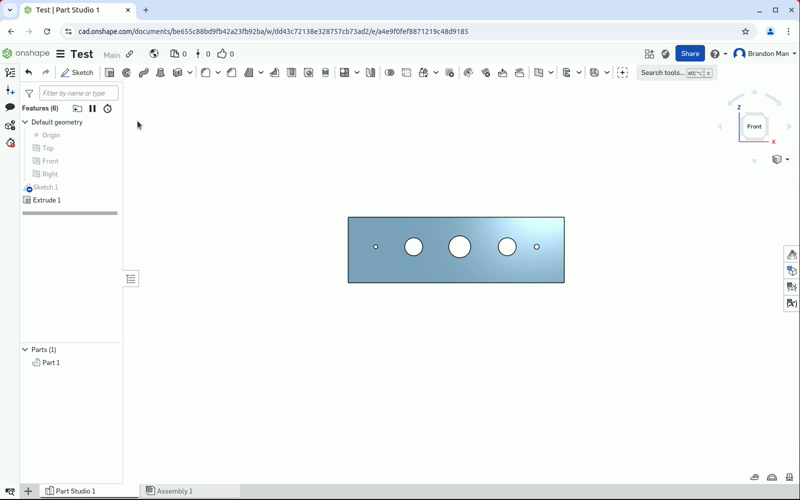
key(shift+h)
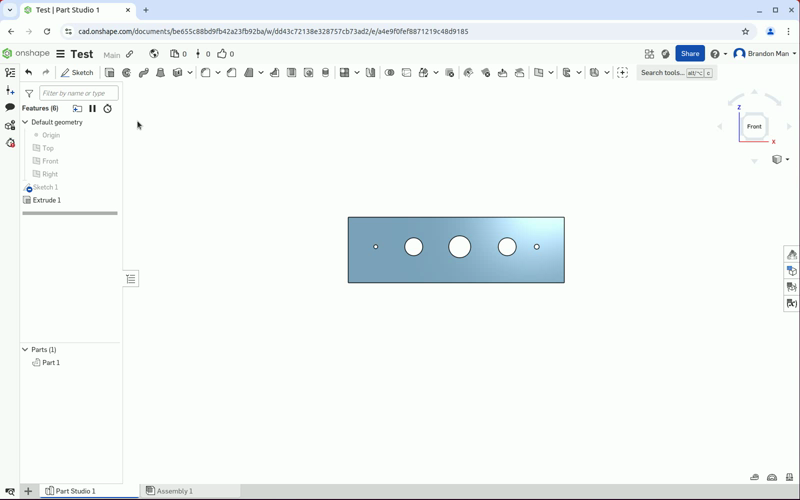
mouse_move(73, 189)
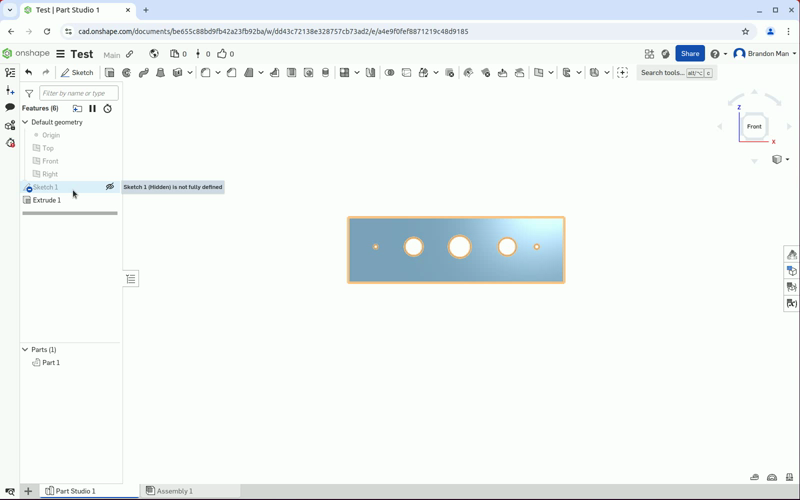
click(73, 189)
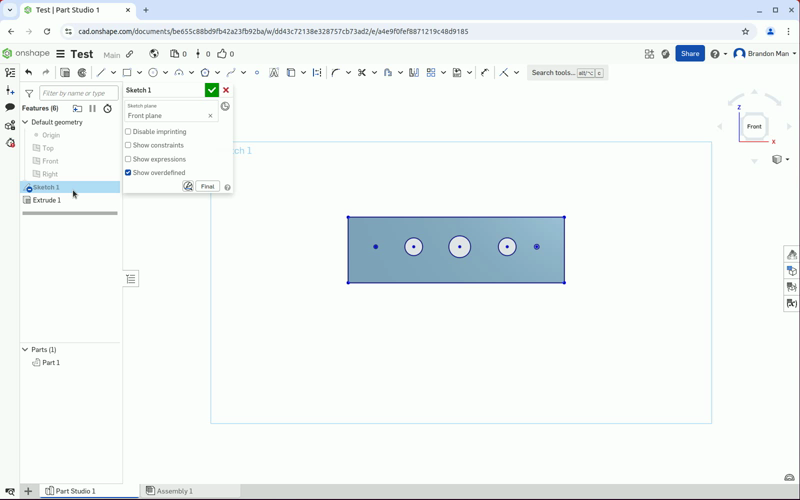
mouse_move(229, 92)
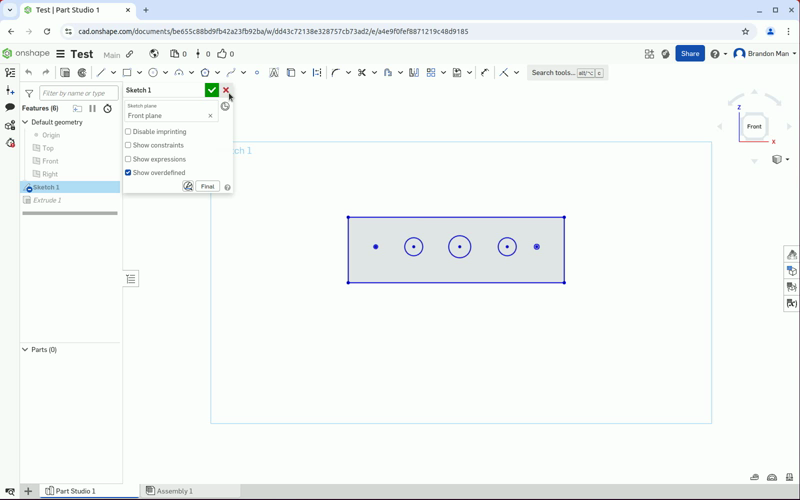
click(229, 92)
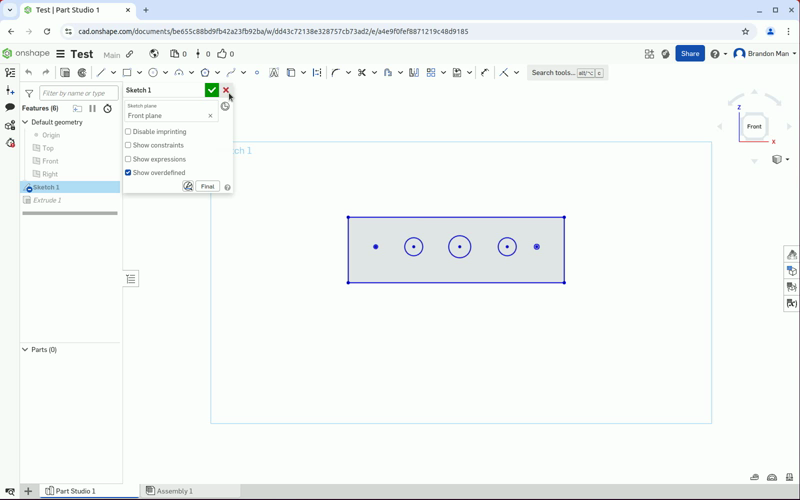
key(shift+s)
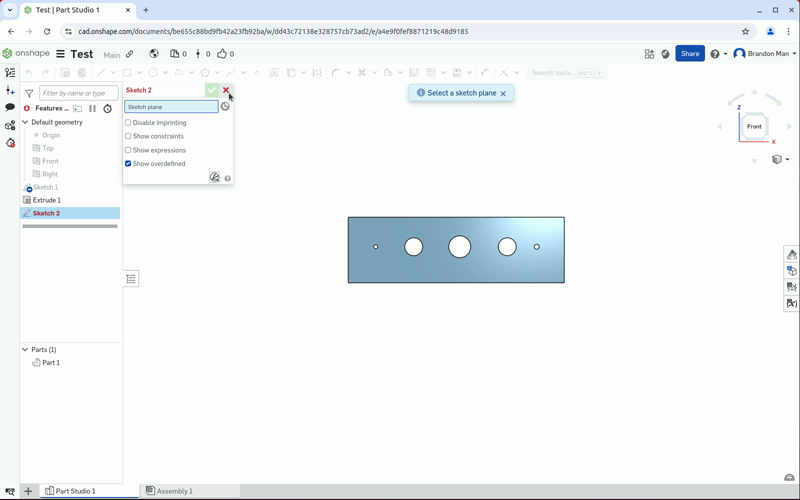
mouse_move(73, 163)
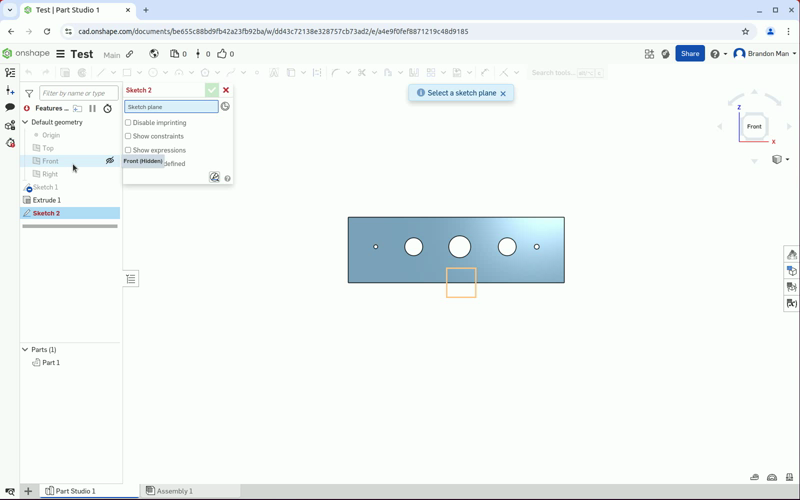
click(73, 163)
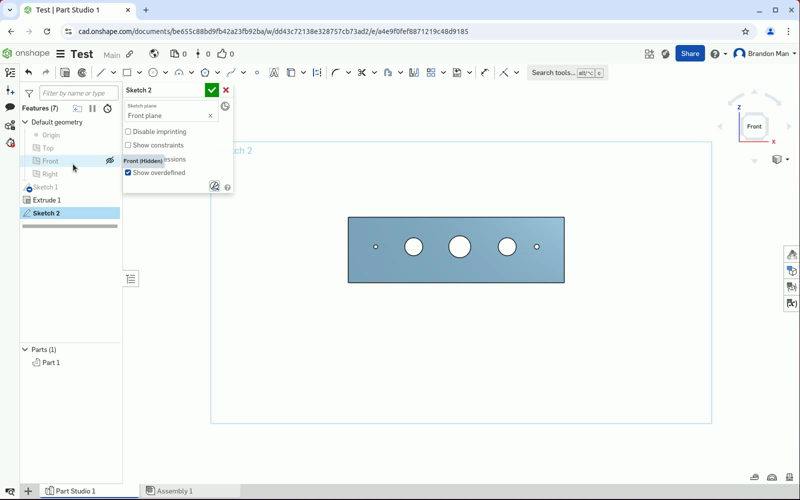
mouse_move(73, 352)
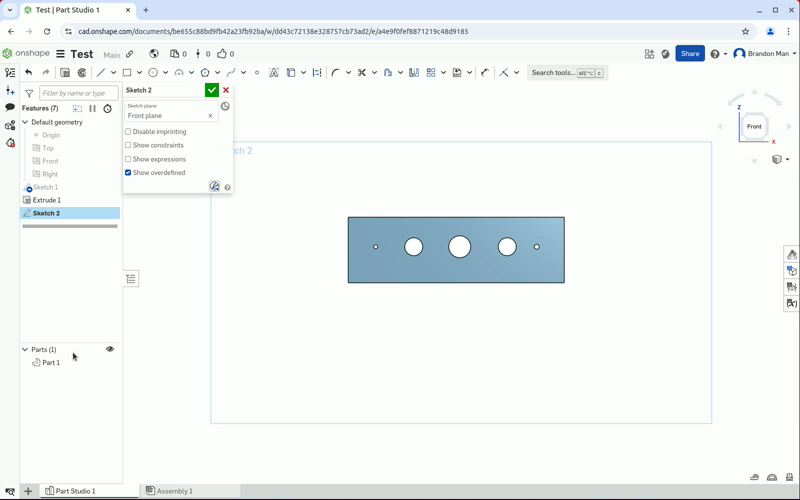
key(y)
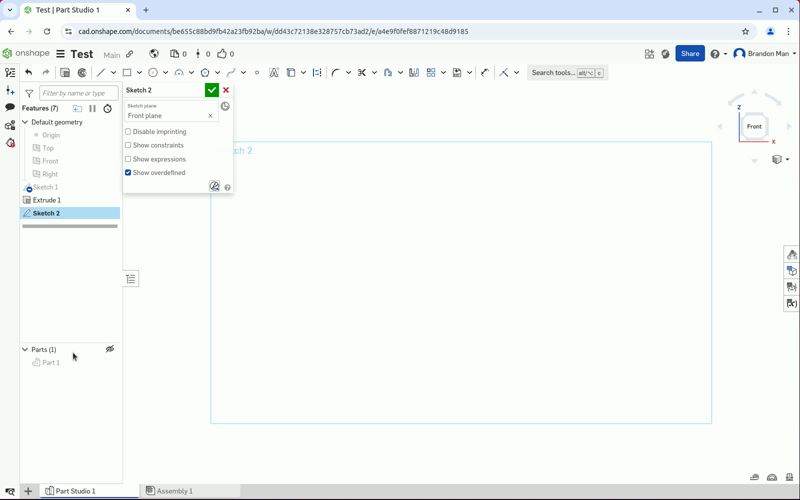
key(l)
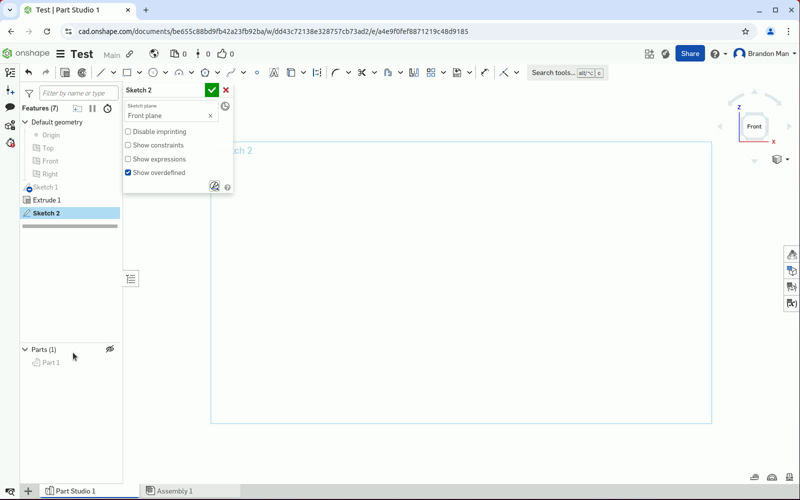
key_down(shift)
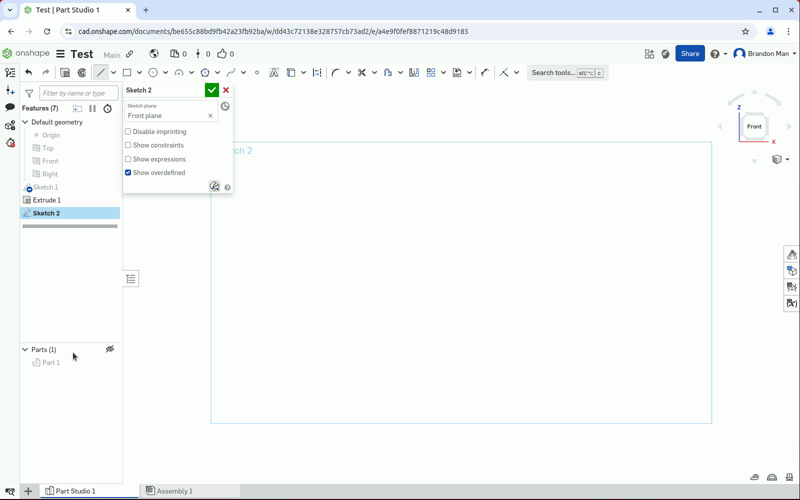
mouse_move(348, 282)
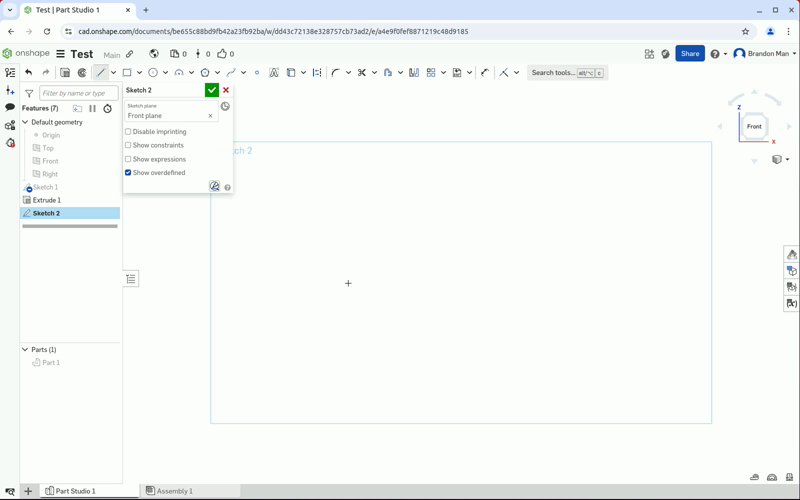
click(348, 282)
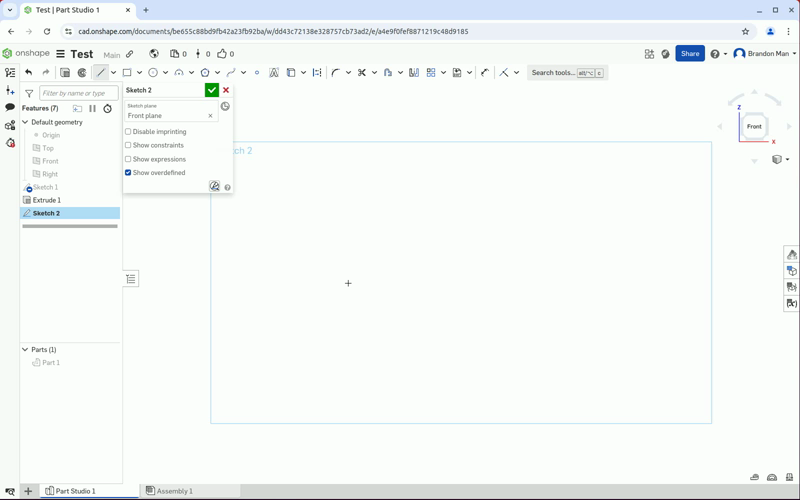
key_up(shift)
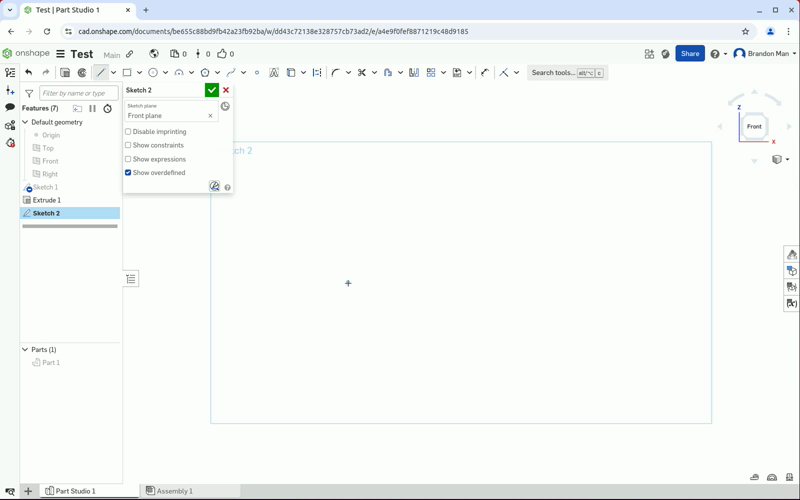
key_down(shift)
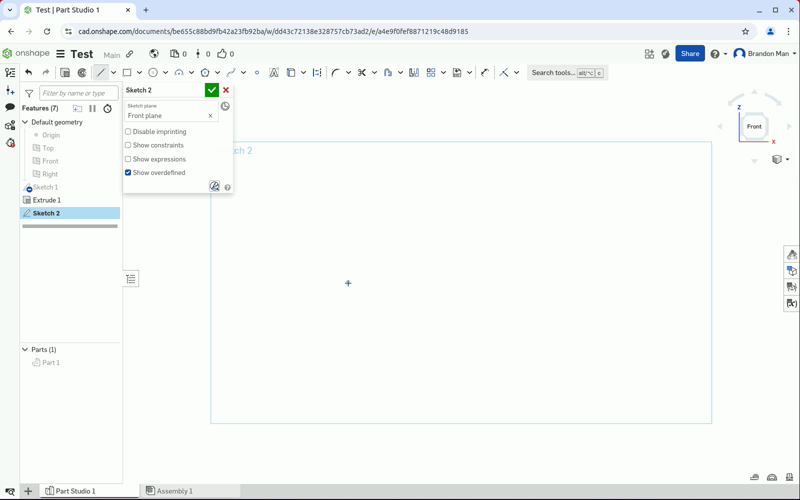
mouse_move(564, 282)
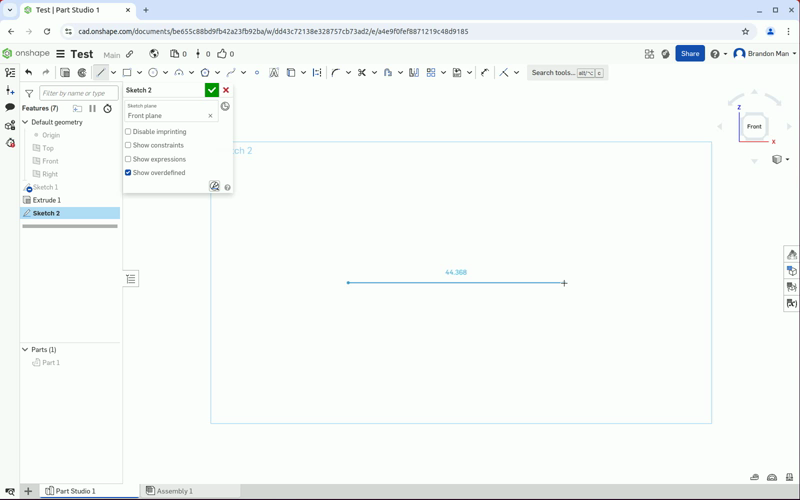
click(564, 282)
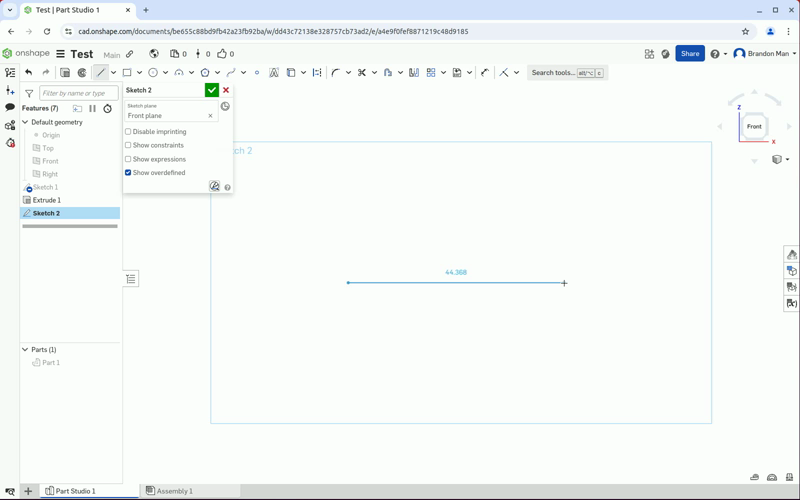
key_up(shift)
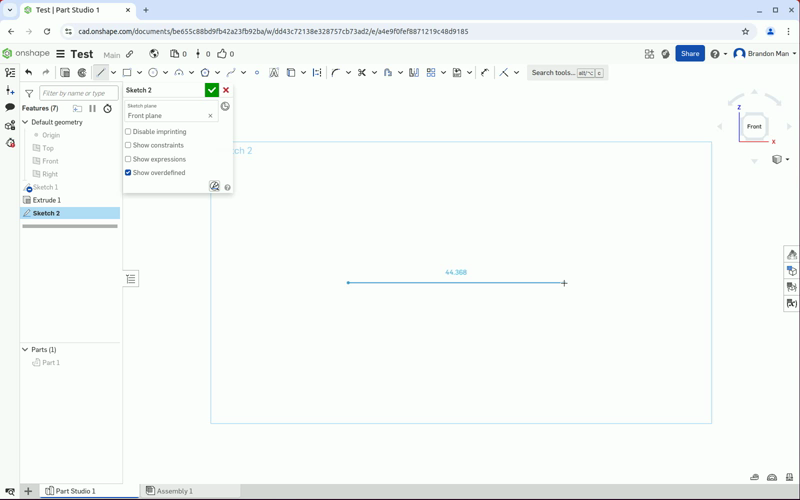
key_down(shift)
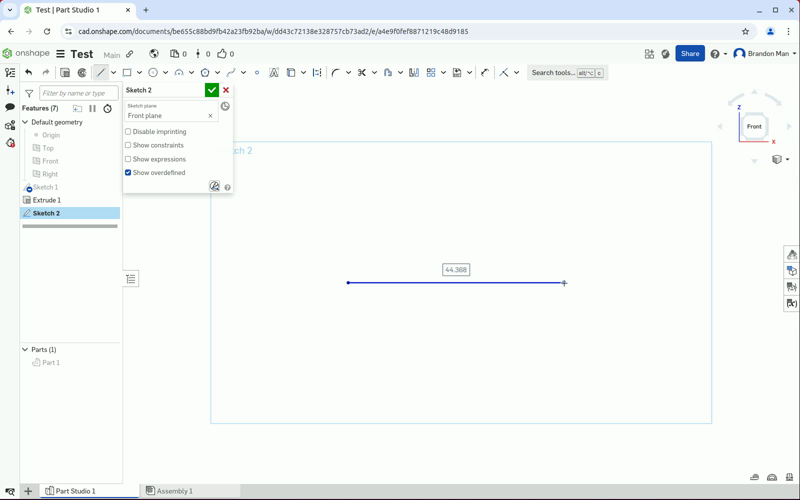
mouse_move(564, 217)
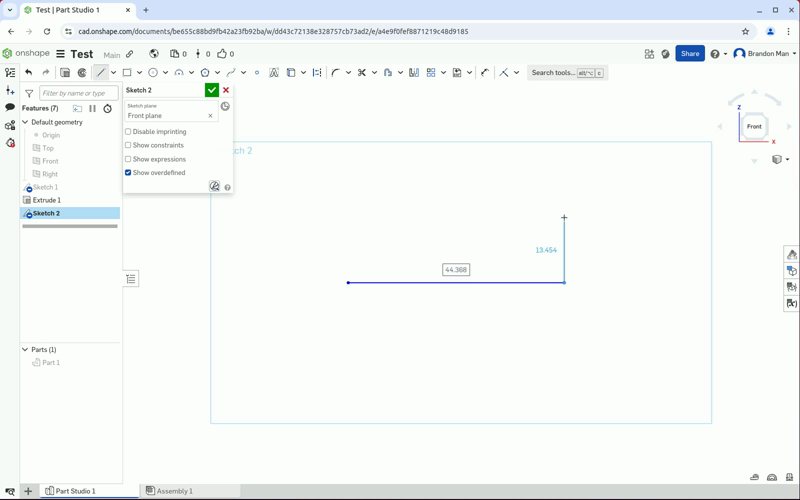
click(564, 217)
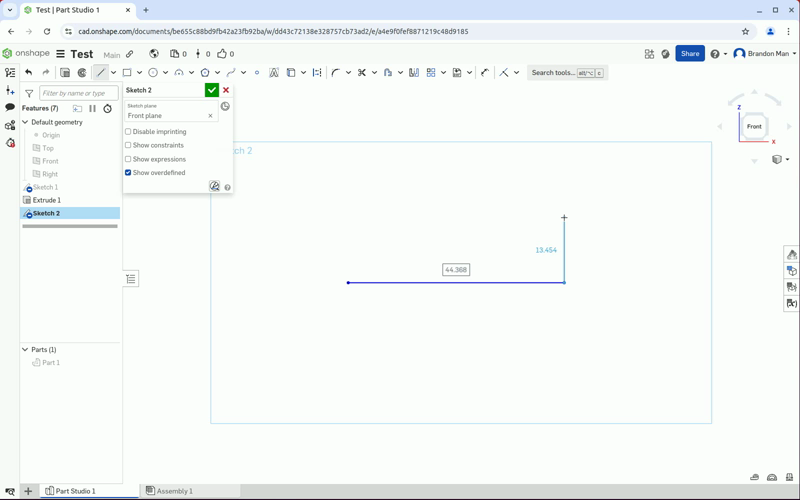
key_up(shift)
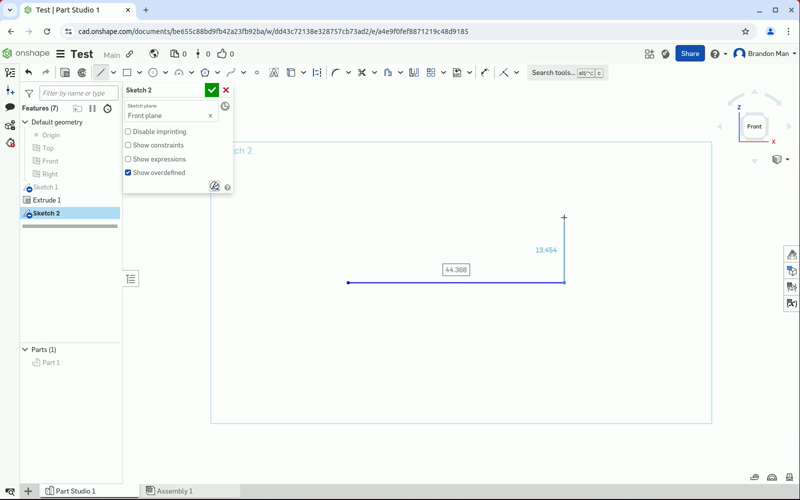
key_down(shift)
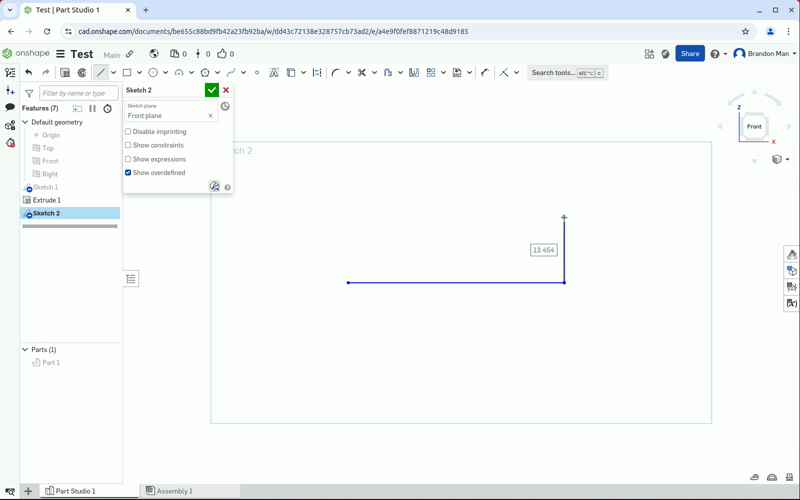
mouse_move(348, 217)
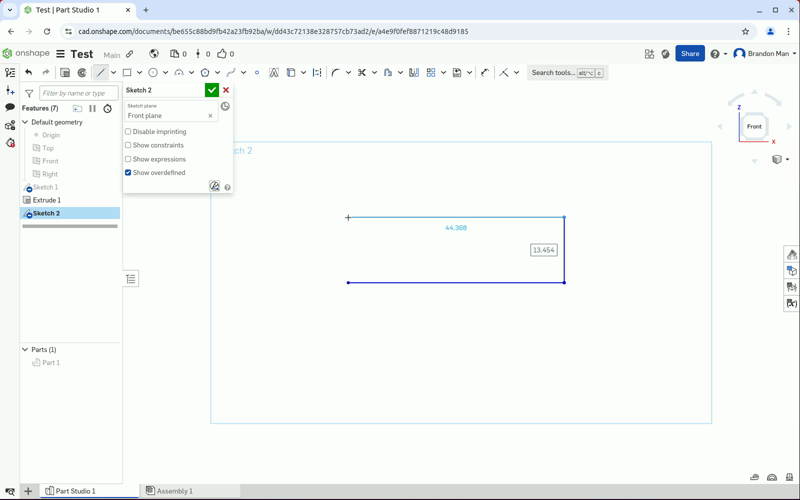
click(348, 217)
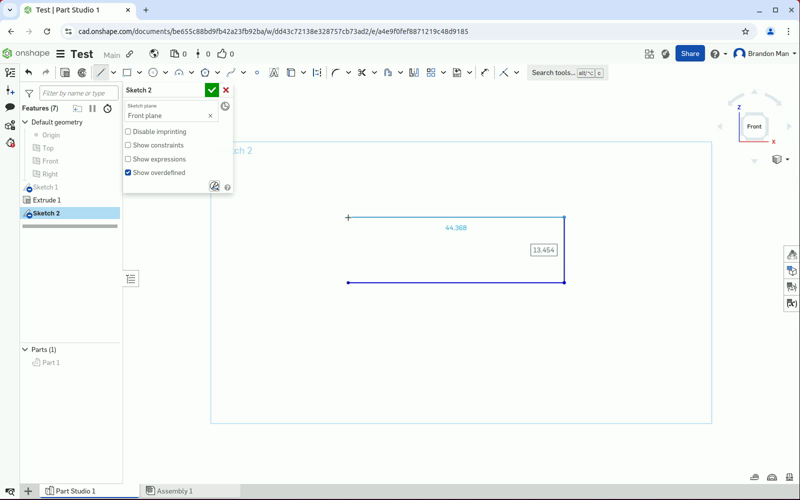
key_up(shift)
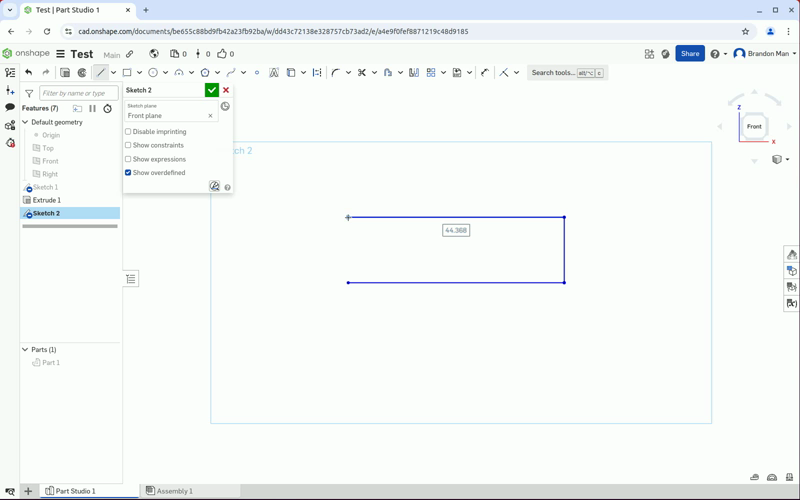
key_down(shift)
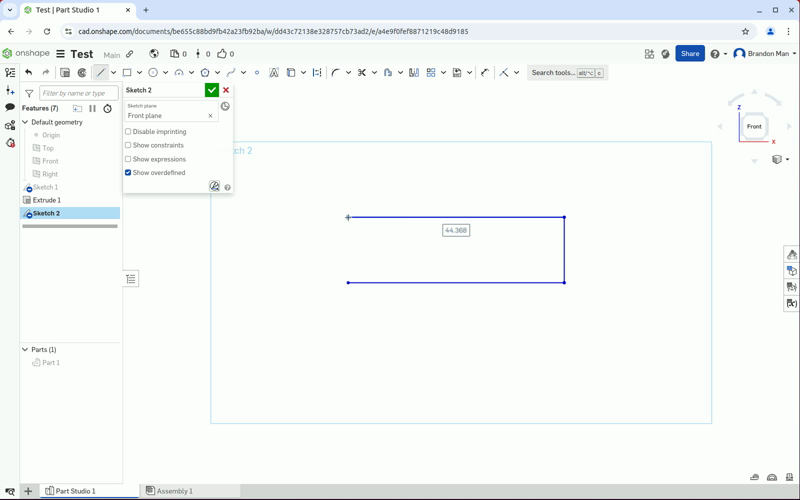
mouse_move(348, 282)
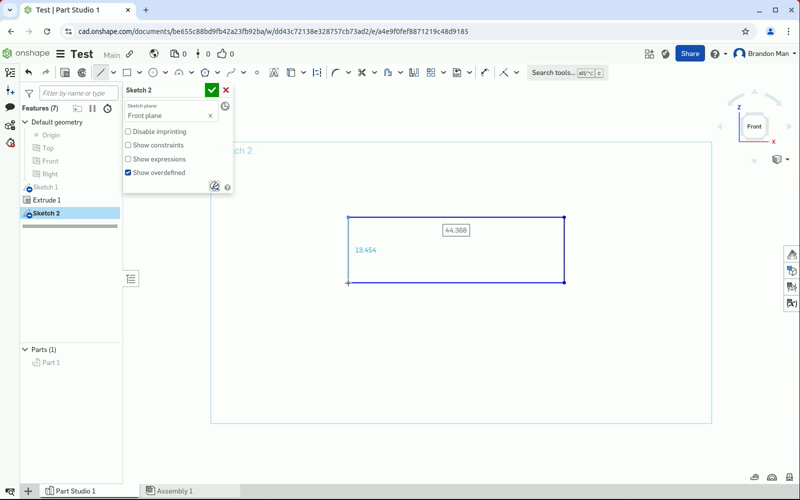
key_up(shift)
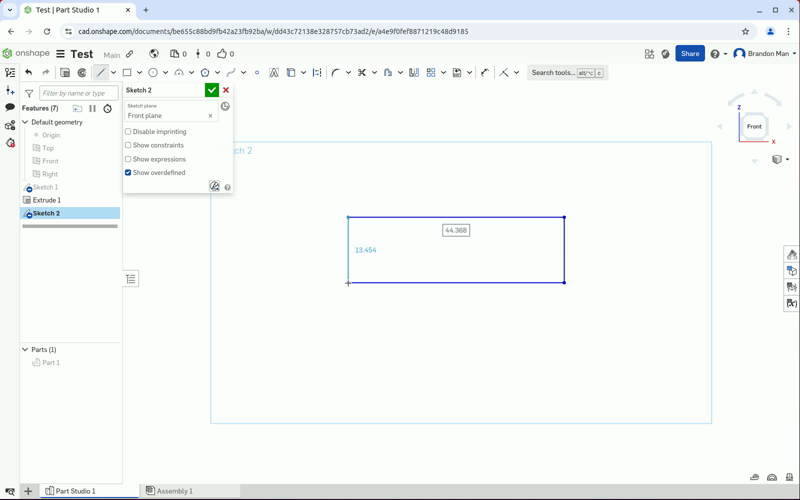
click(348, 282)
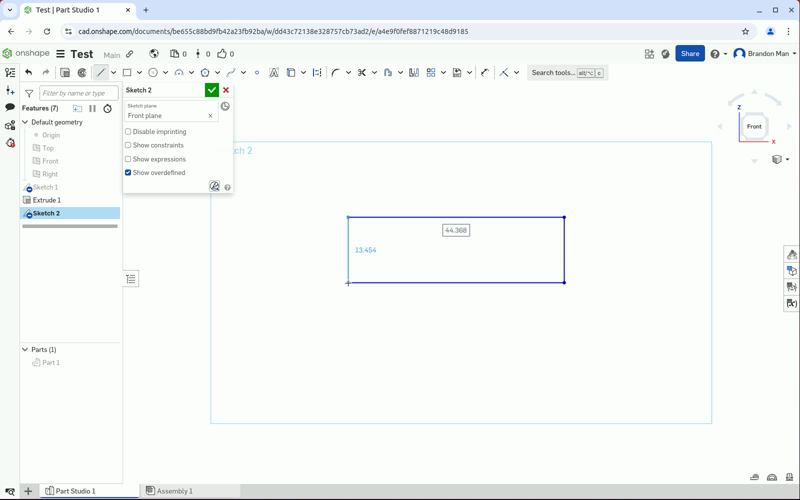
key(esc)
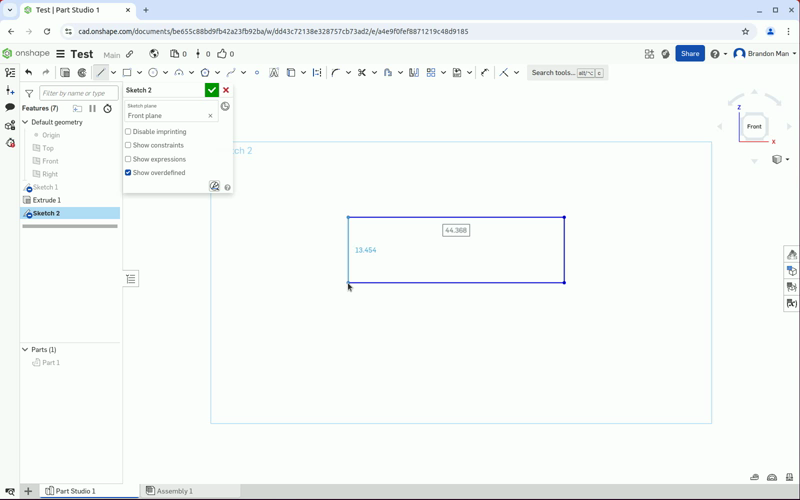
key(c)
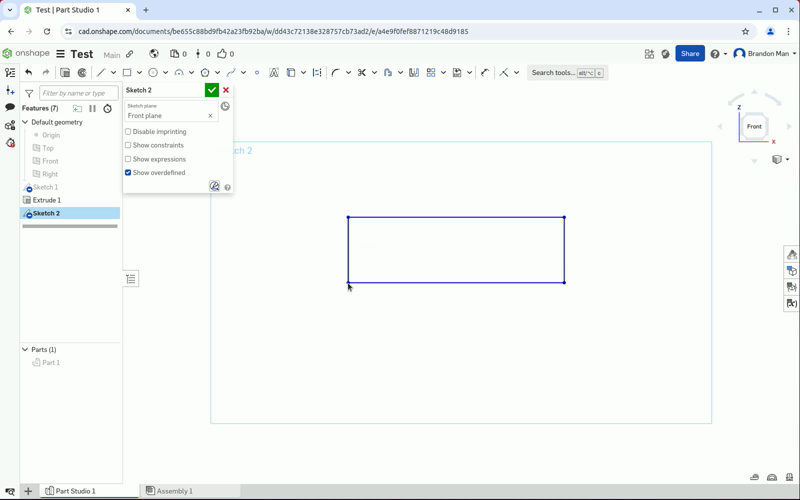
key_down(shift)
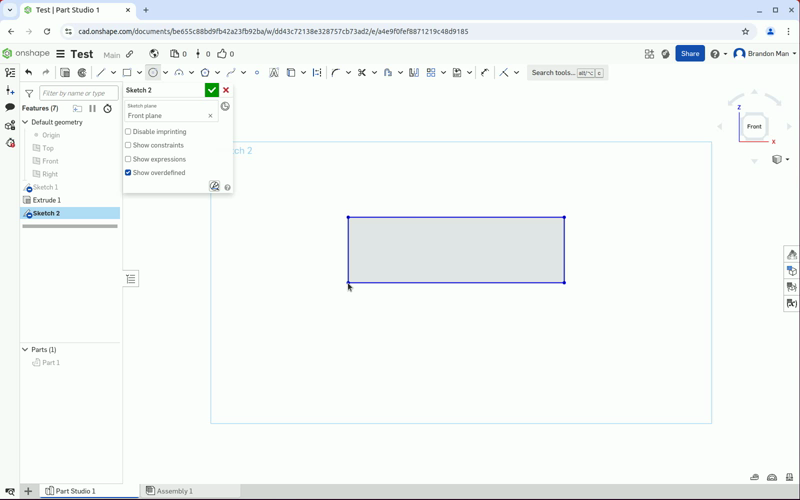
mouse_move(375, 246)
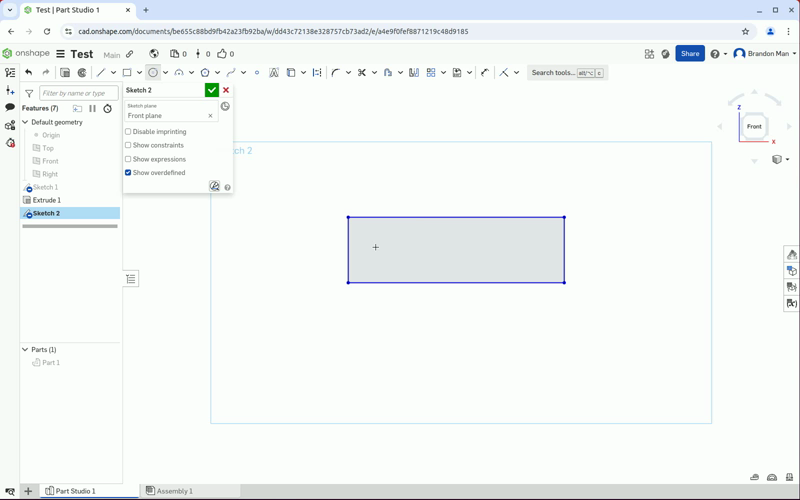
click(375, 246)
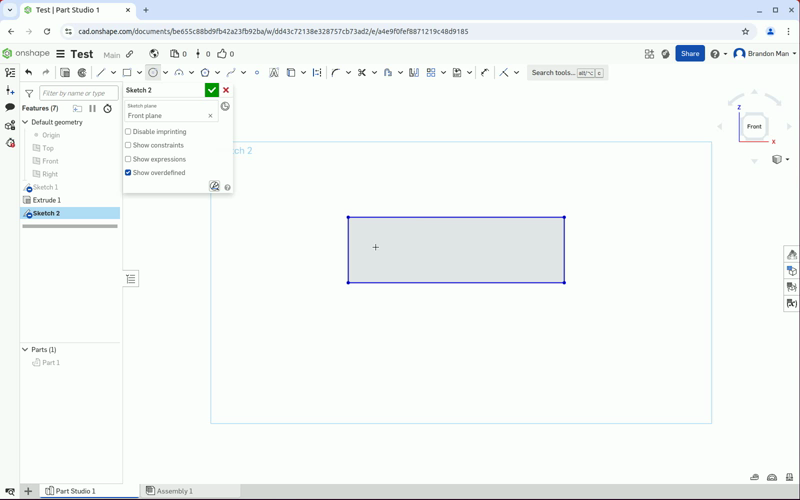
key_up(shift)
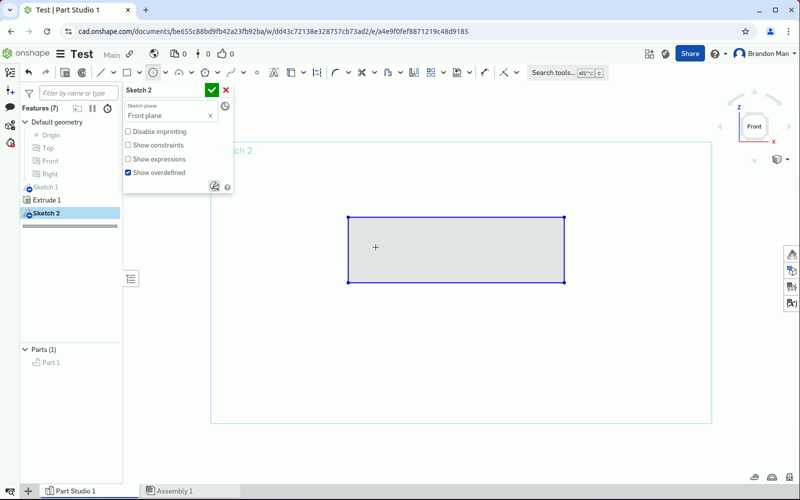
mouse_move(377, 246)
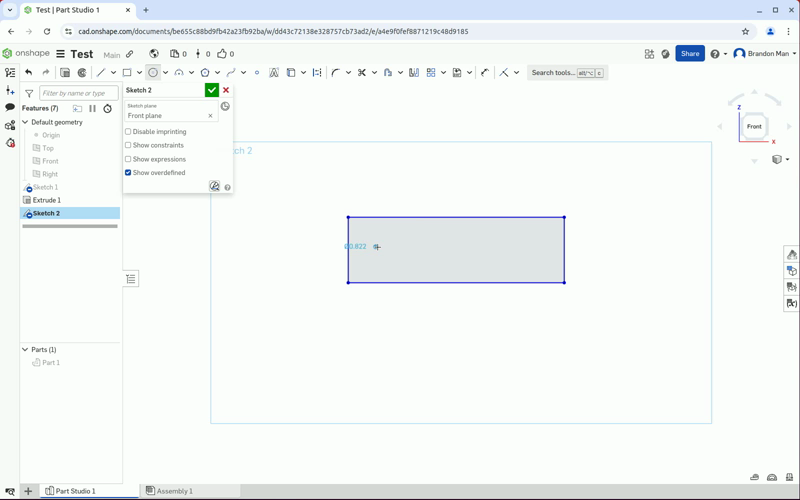
scroll(6)
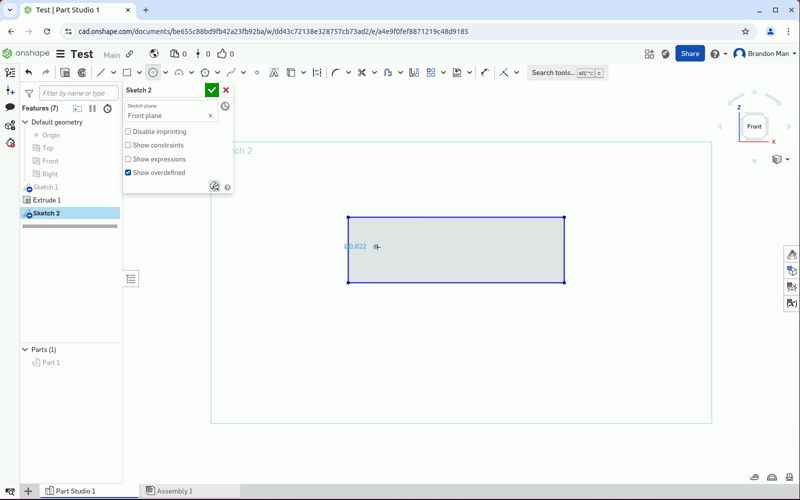
scroll(6)
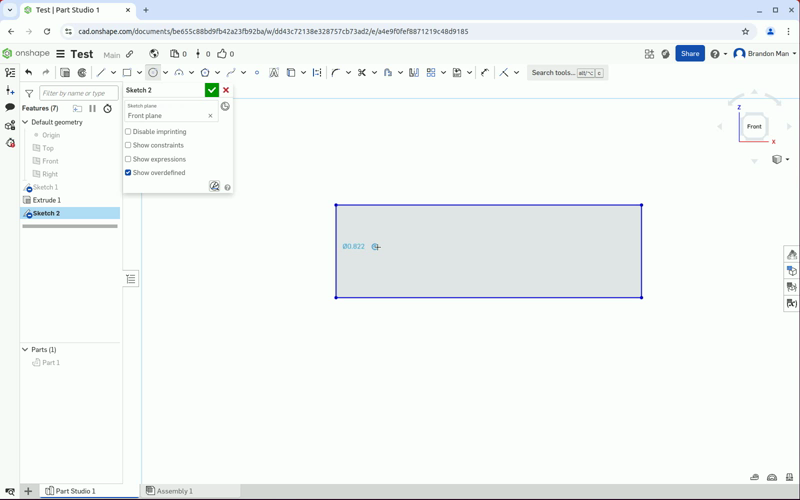
scroll(6)
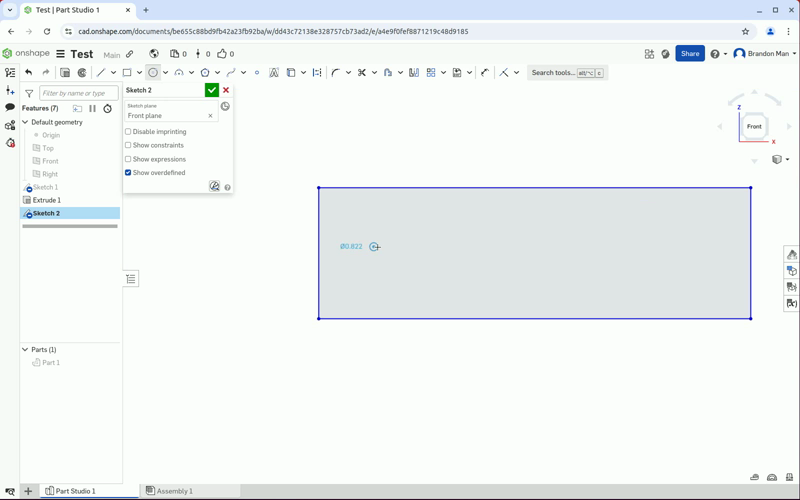
scroll(6)
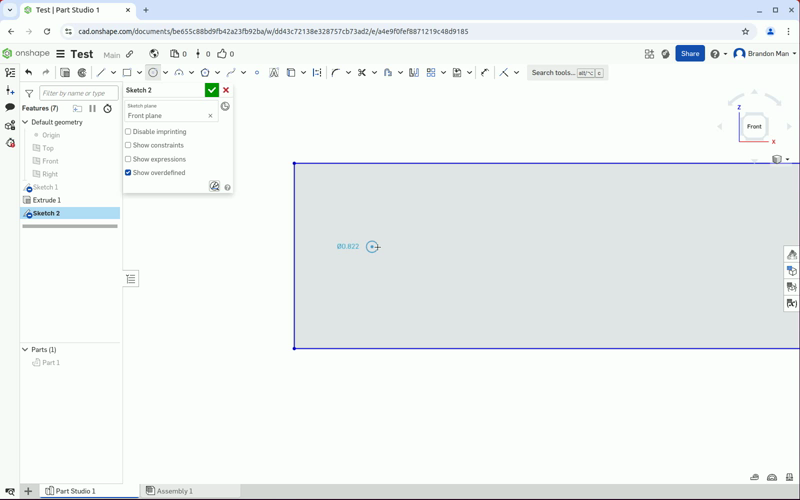
scroll(6)
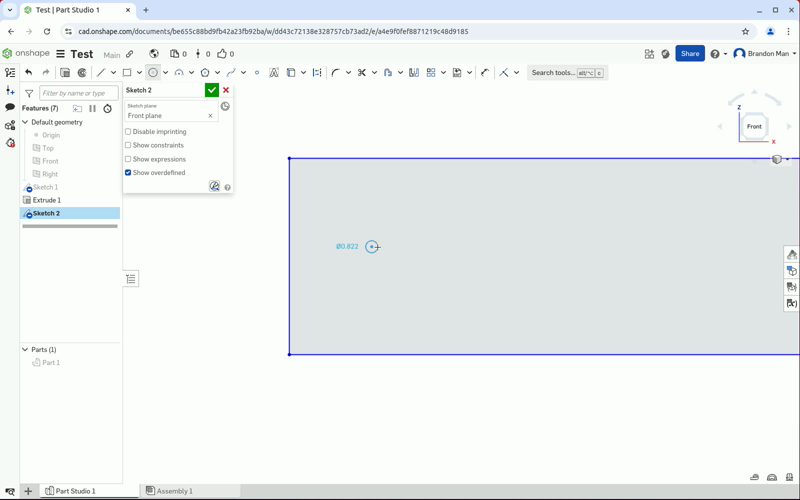
scroll(6)
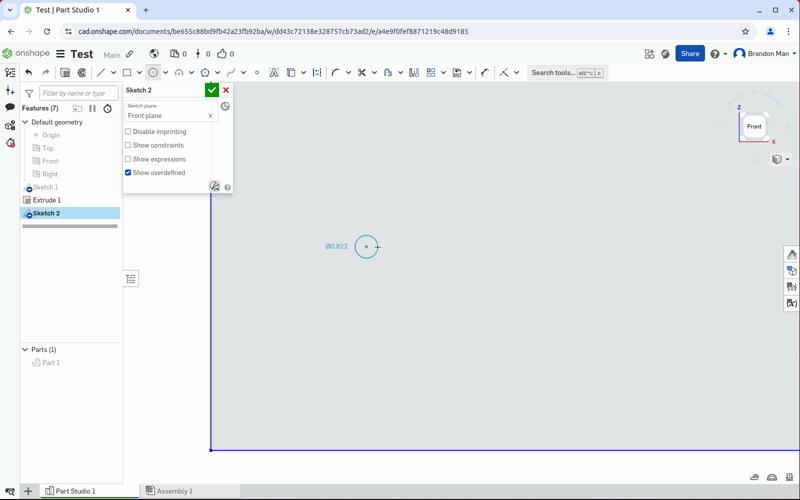
scroll(6)
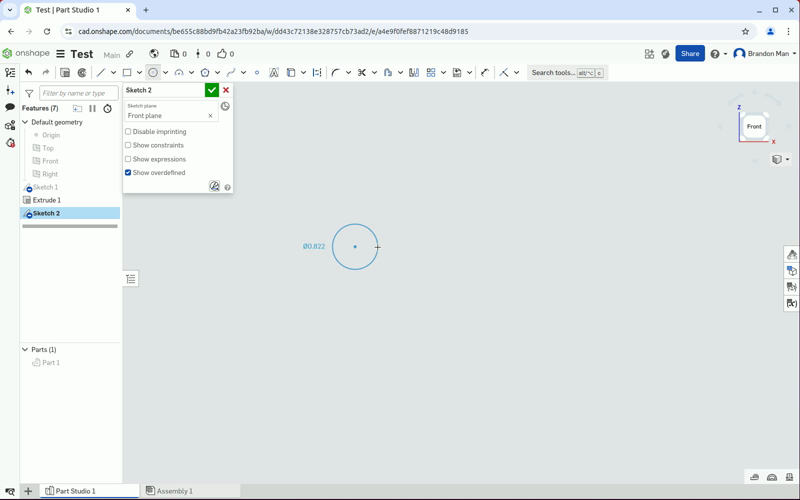
click(377, 246)
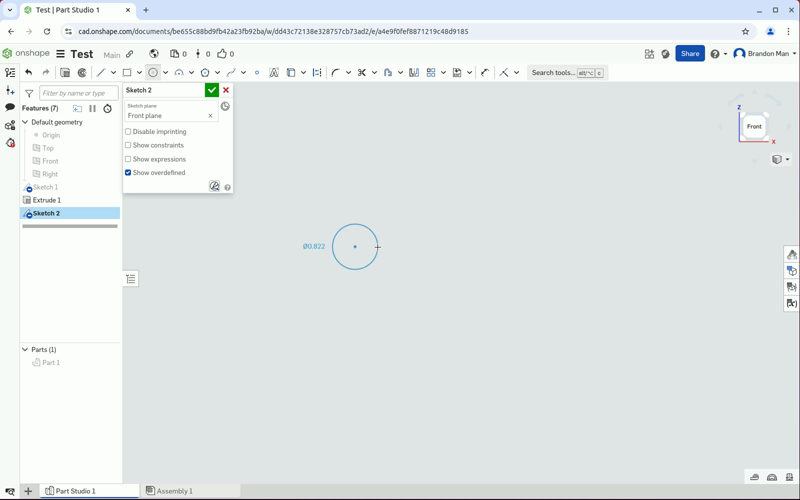
scroll(-6)
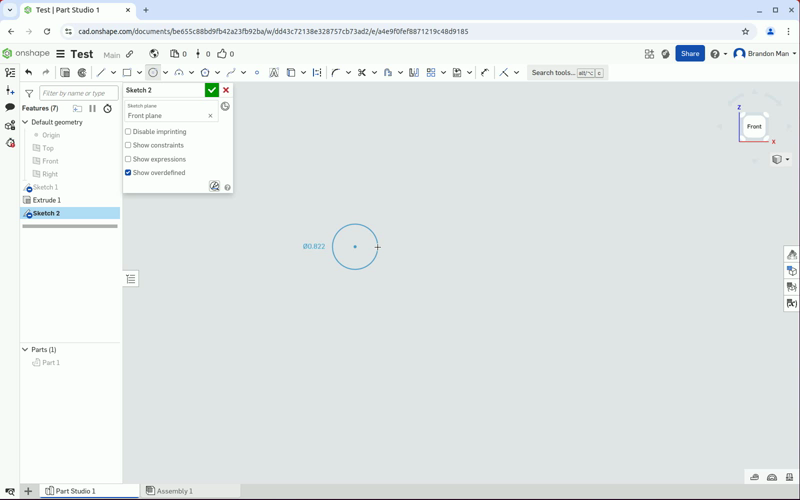
scroll(-6)
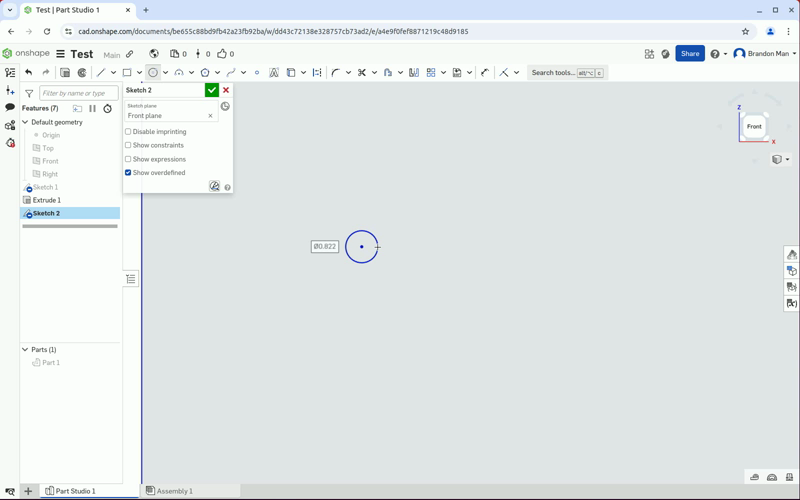
scroll(-6)
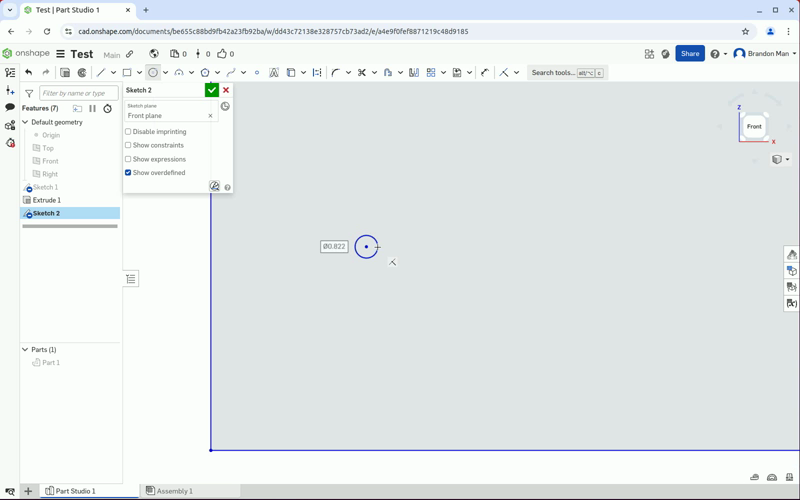
scroll(-6)
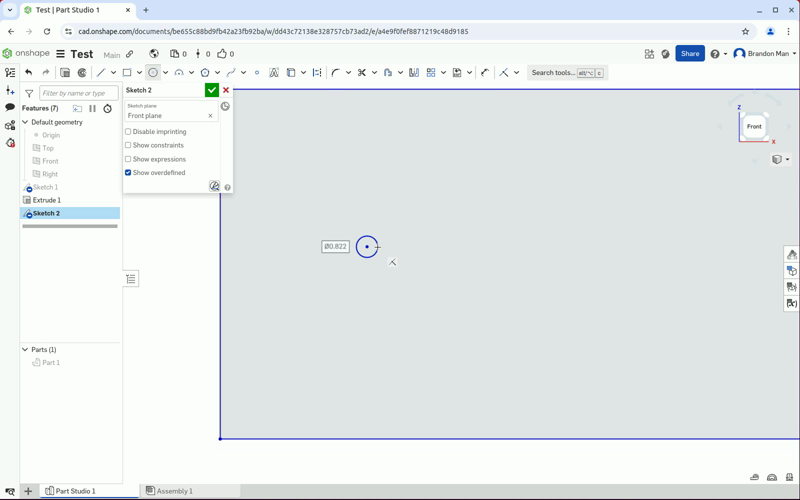
scroll(-6)
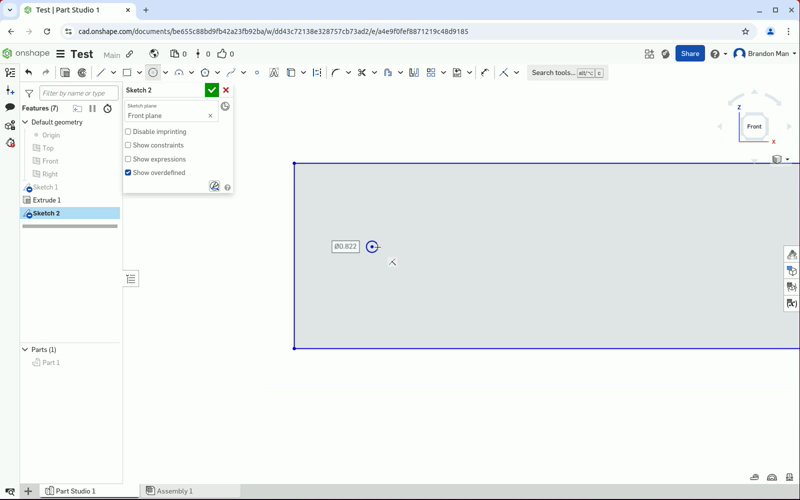
scroll(-6)
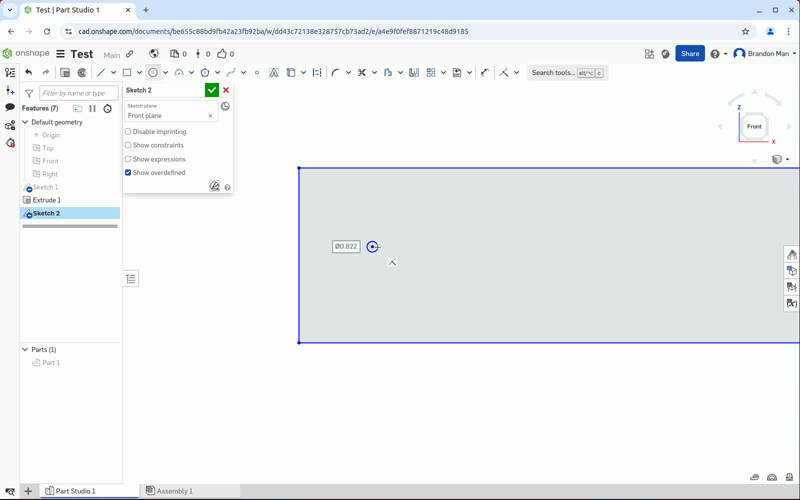
scroll(-6)
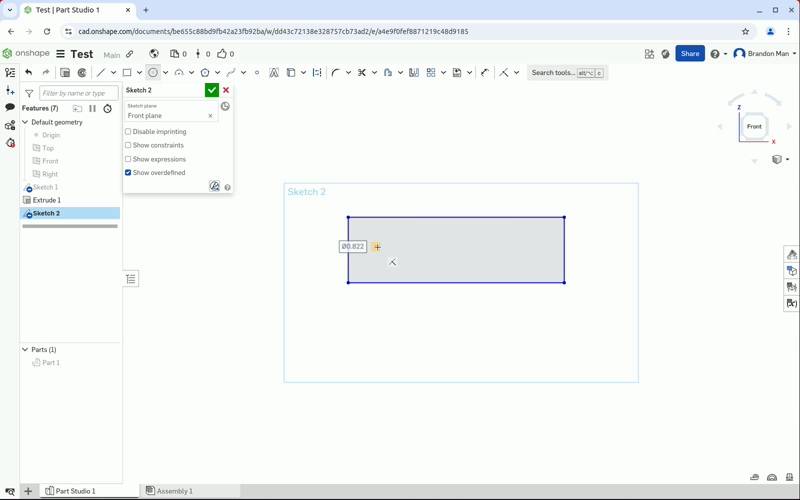
key(esc)
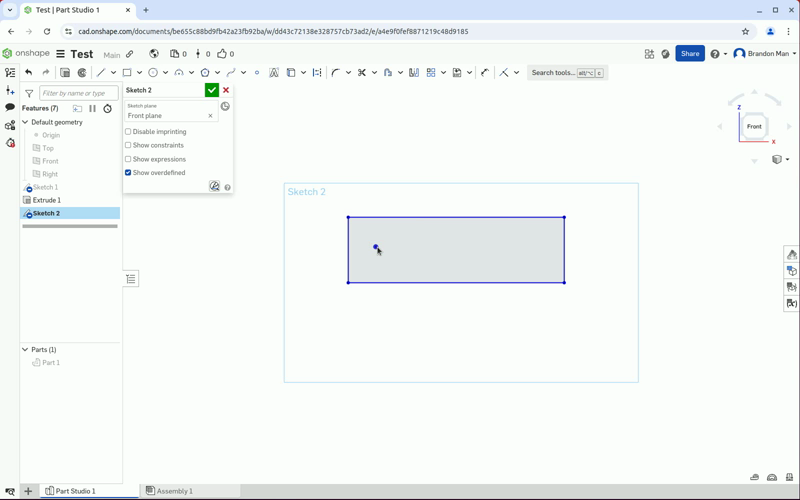
key(c)
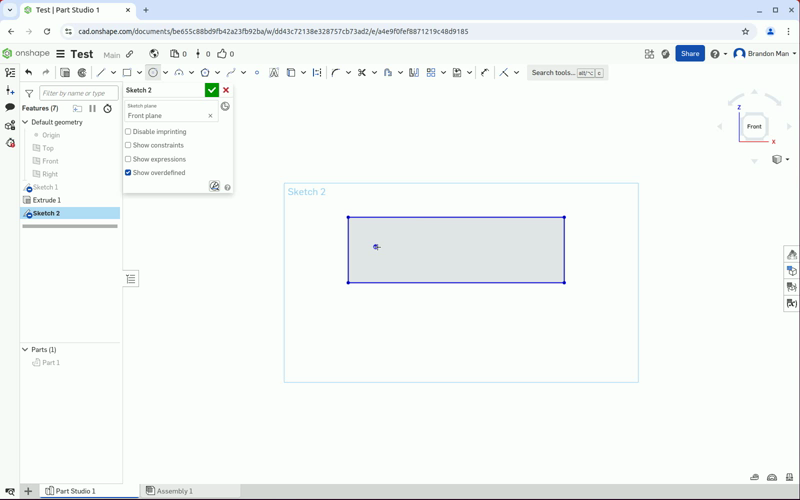
key_down(shift)
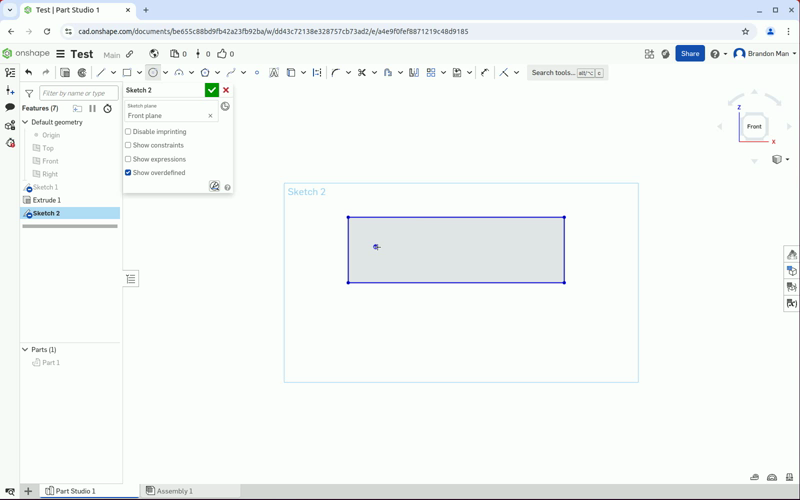
mouse_move(413, 246)
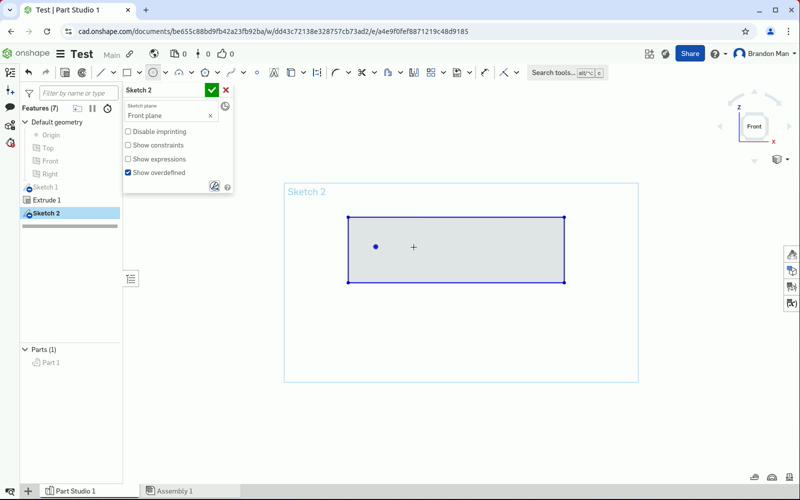
click(413, 246)
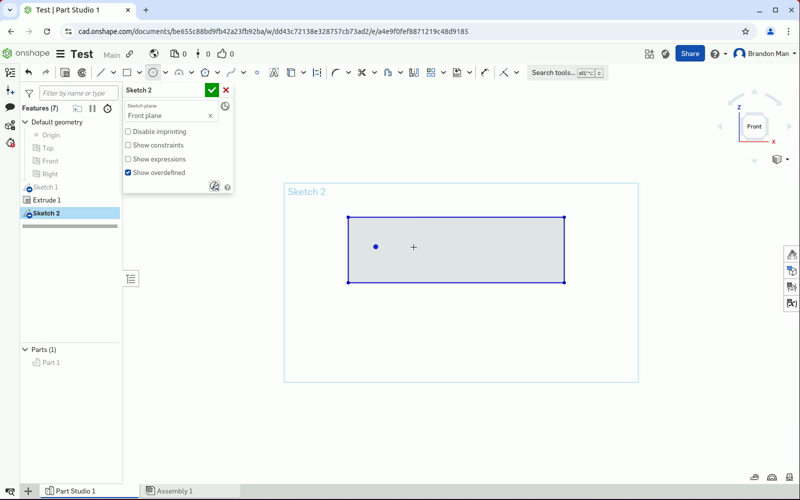
key_up(shift)
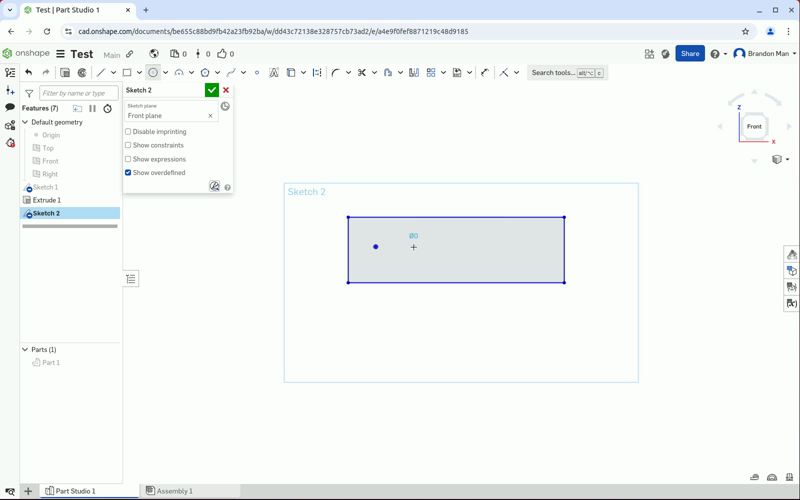
mouse_move(422, 246)
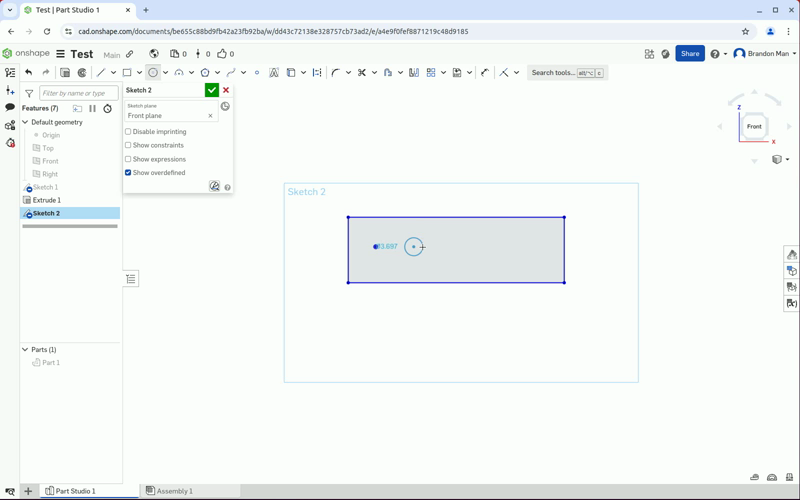
click(422, 246)
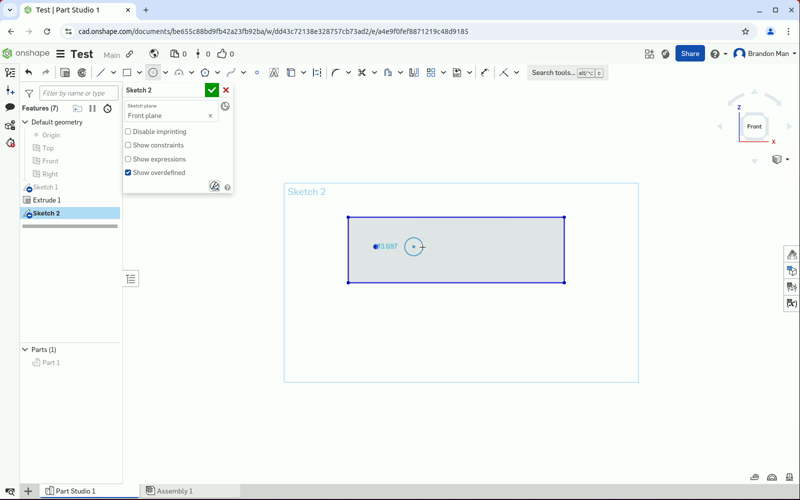
key(esc)
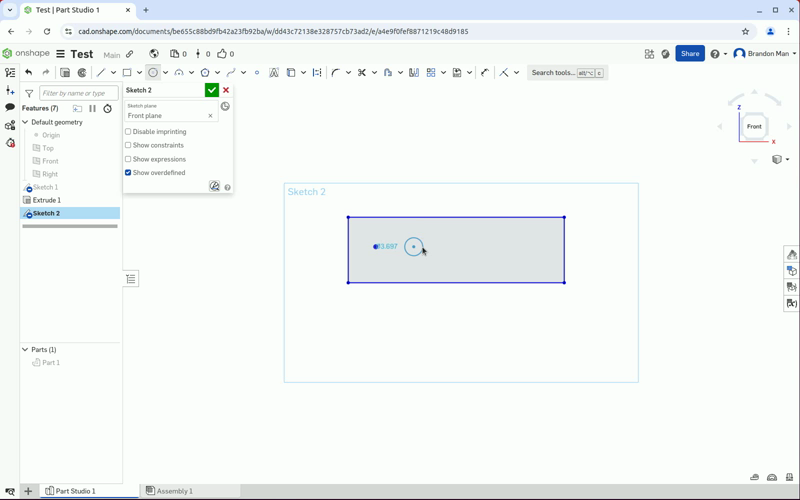
key(c)
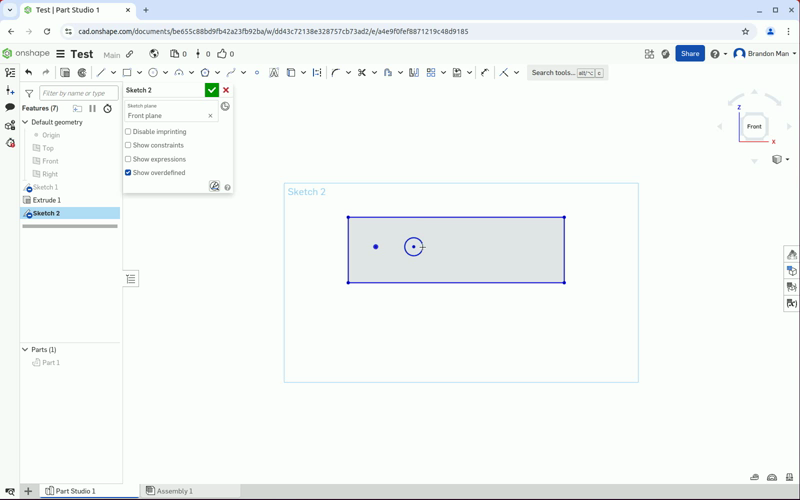
key_down(shift)
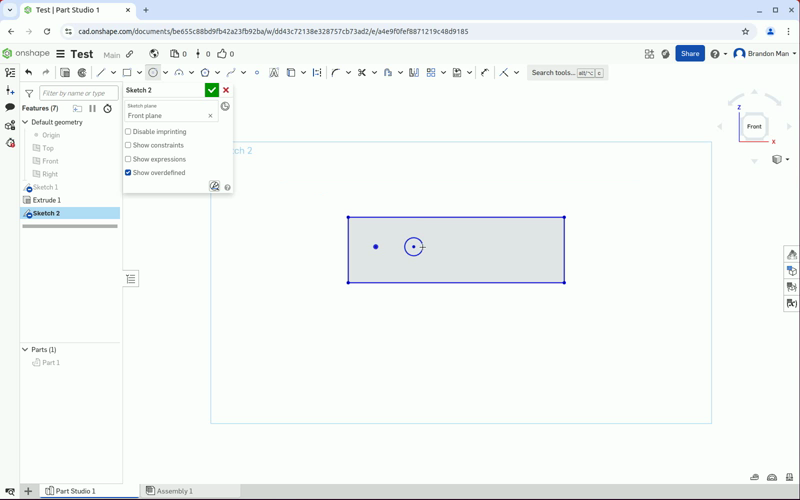
mouse_move(459, 246)
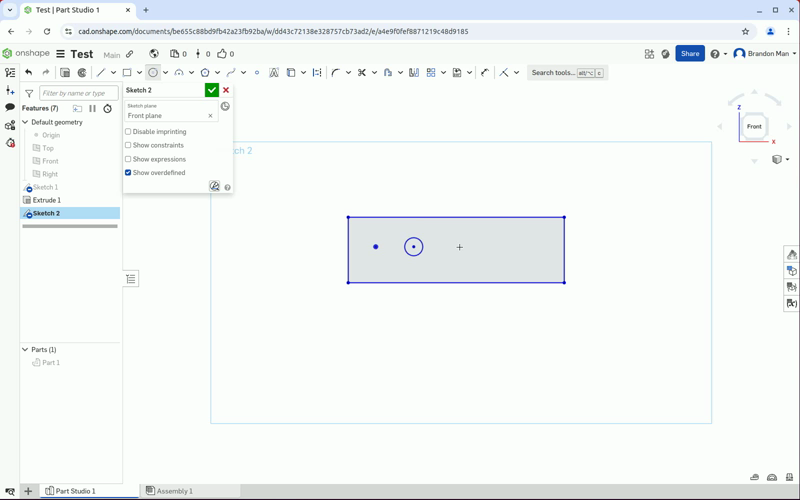
click(459, 246)
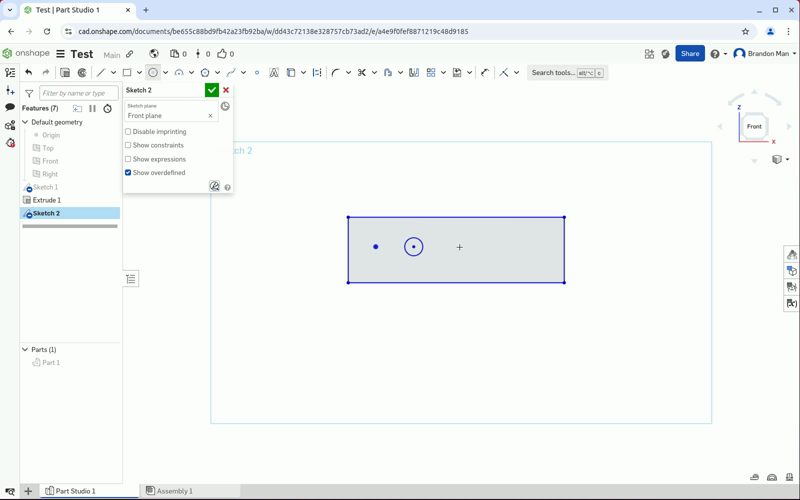
key_up(shift)
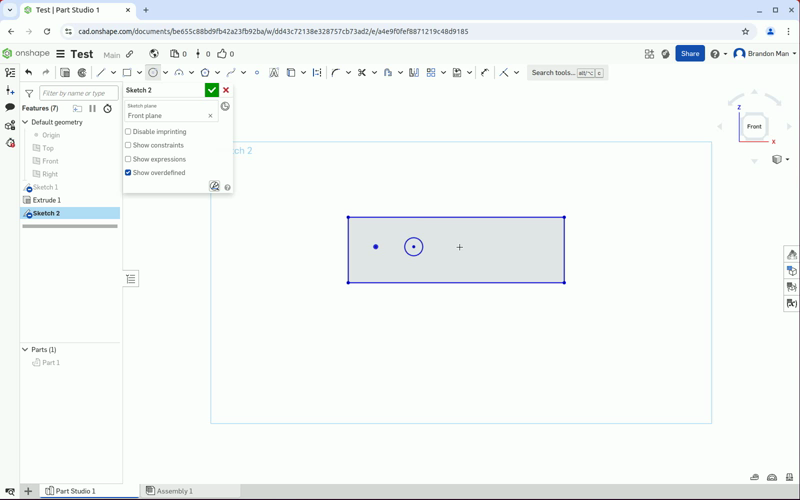
mouse_move(470, 246)
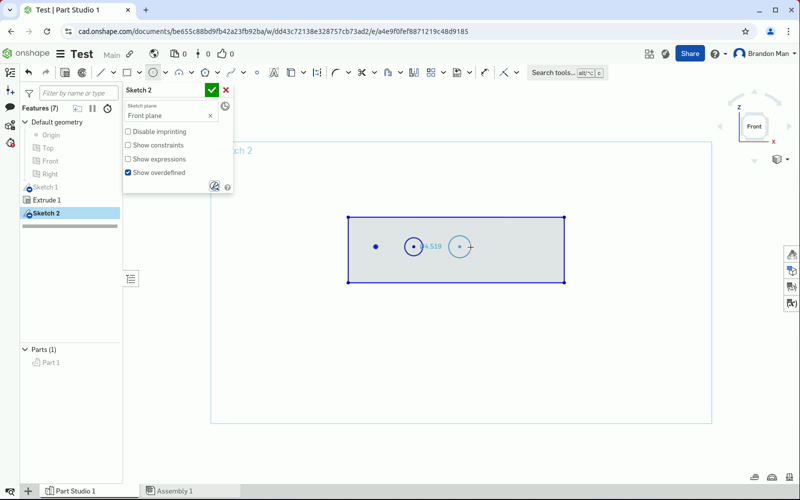
click(470, 246)
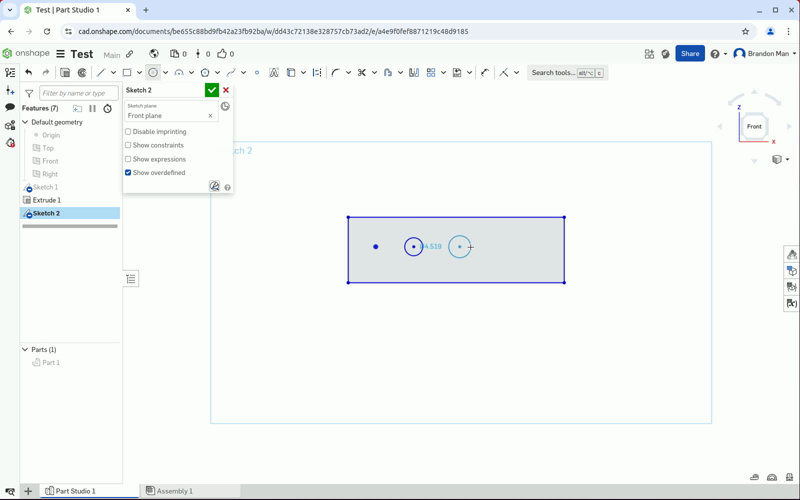
key(esc)
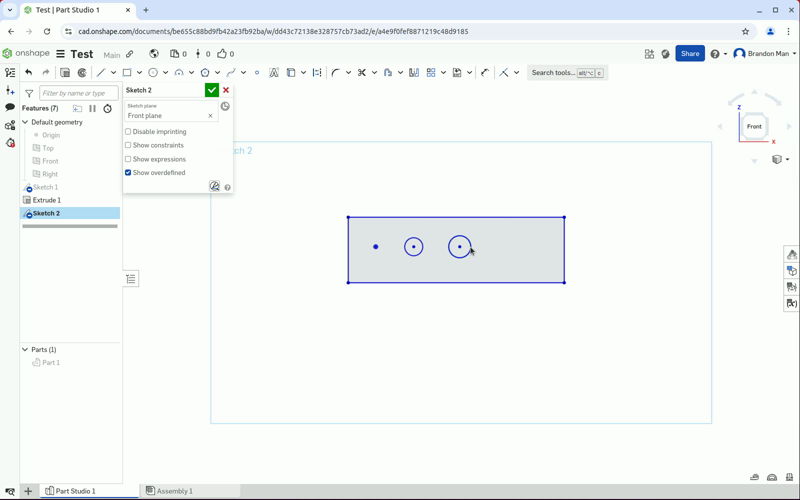
key(c)
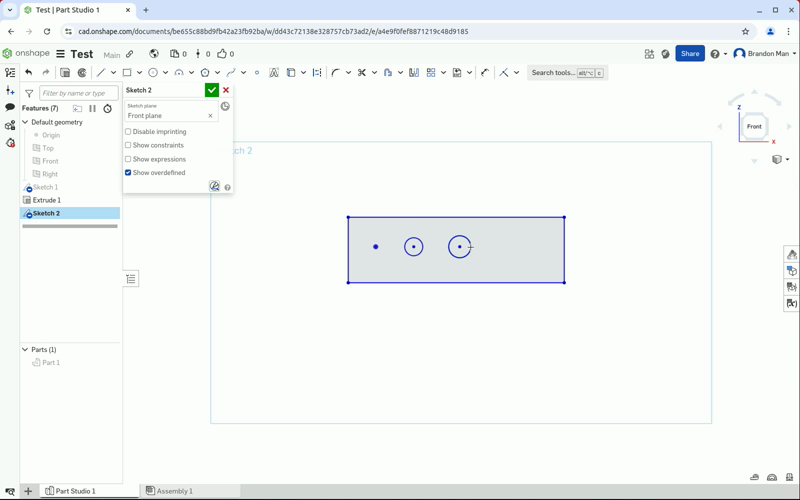
key_down(shift)
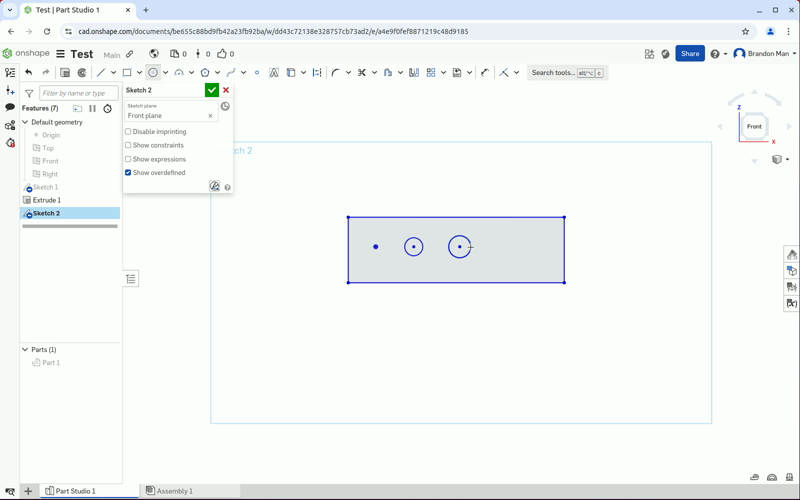
mouse_move(507, 246)
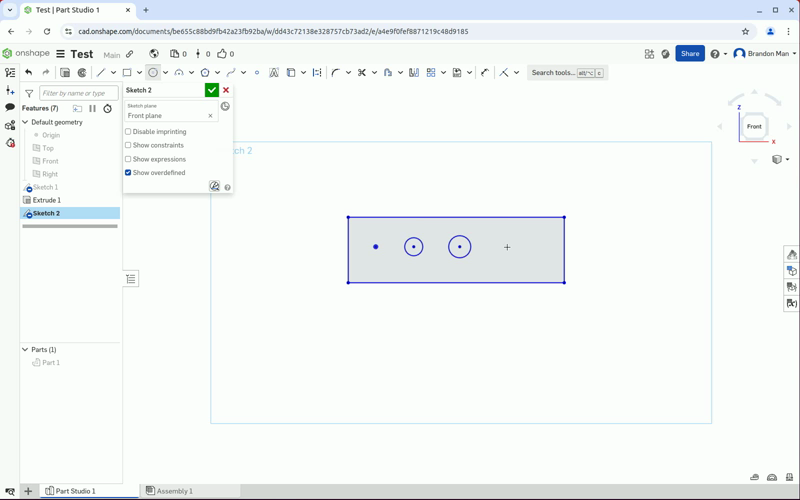
click(507, 246)
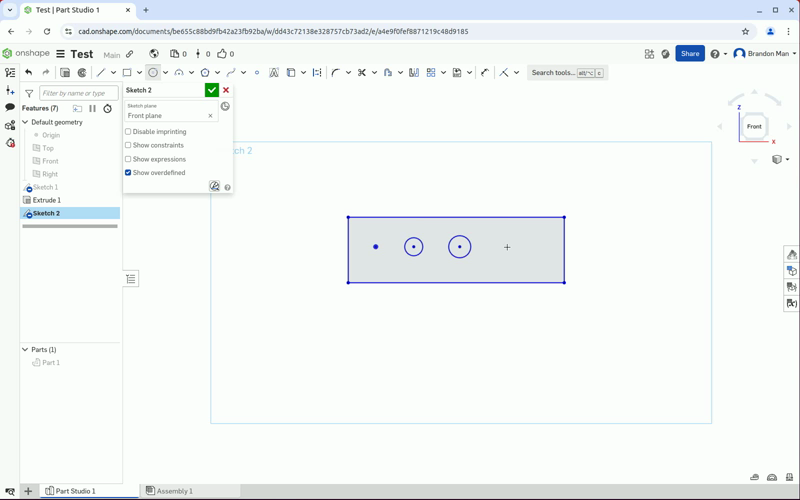
key_up(shift)
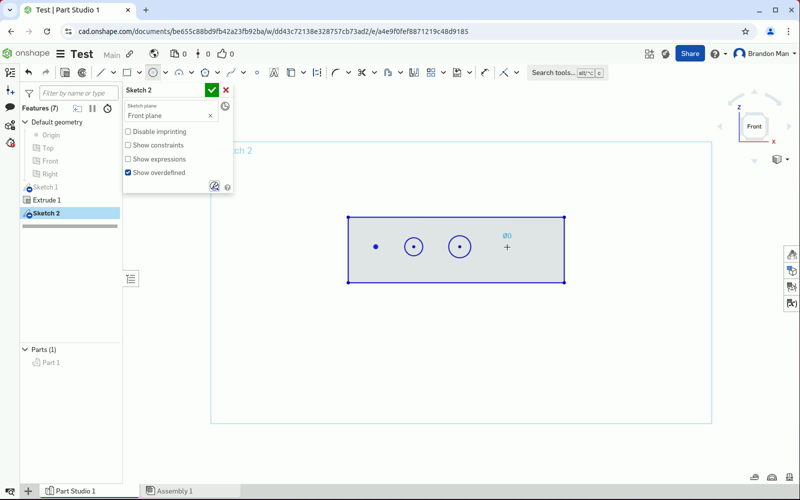
mouse_move(516, 246)
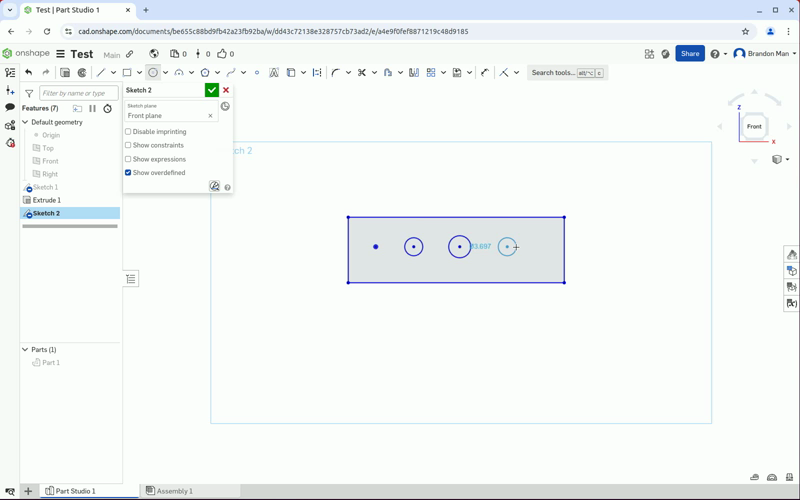
click(516, 246)
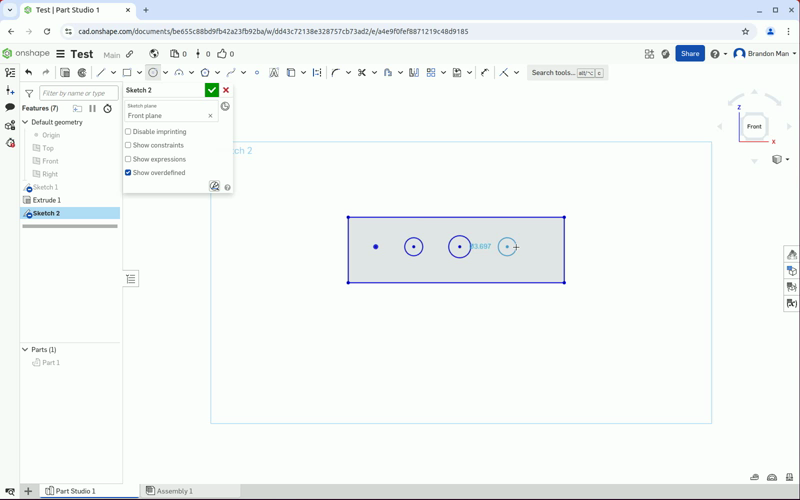
key(esc)
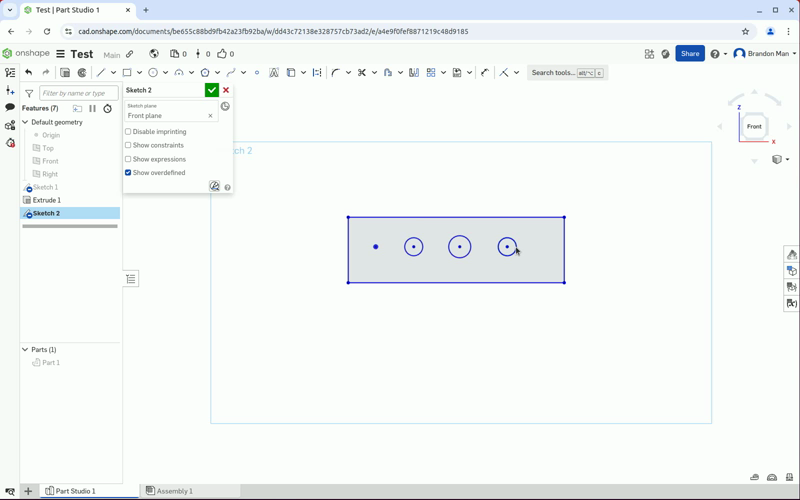
key(c)
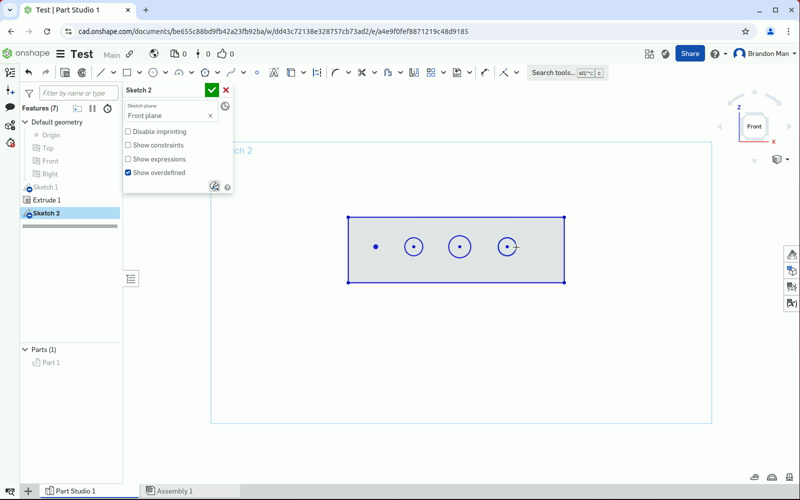
key_down(shift)
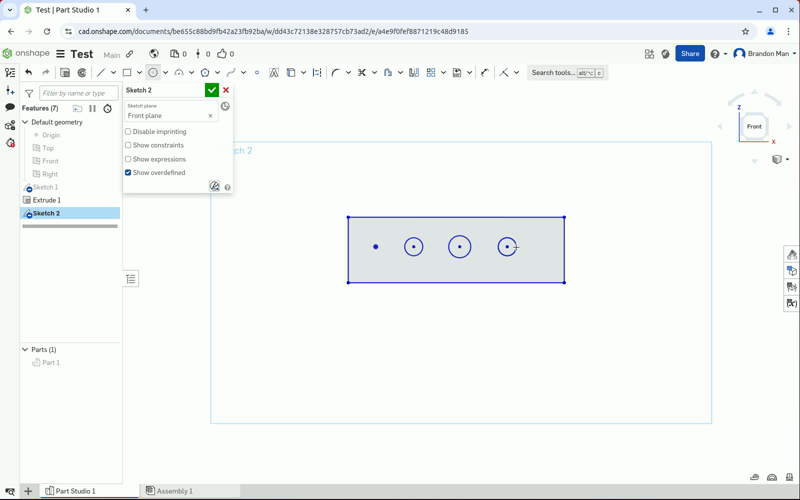
mouse_move(536, 246)
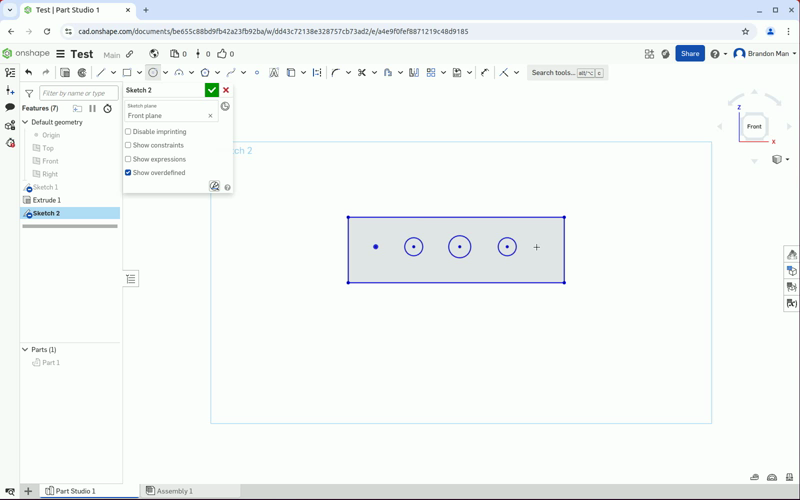
click(536, 246)
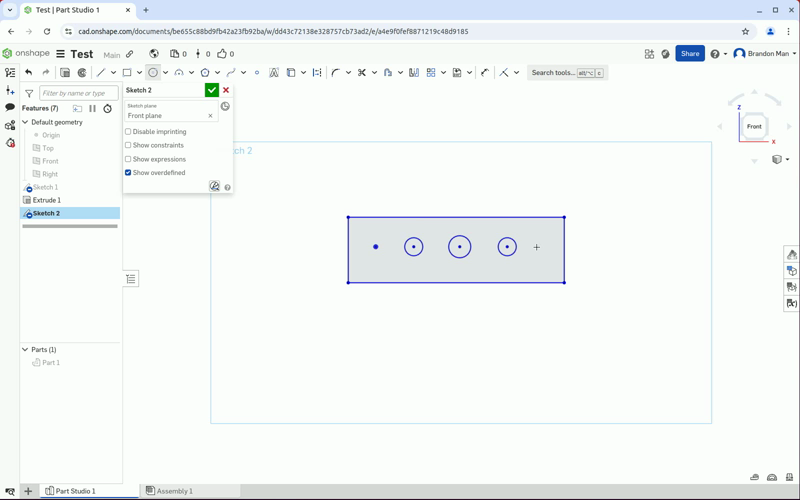
key_up(shift)
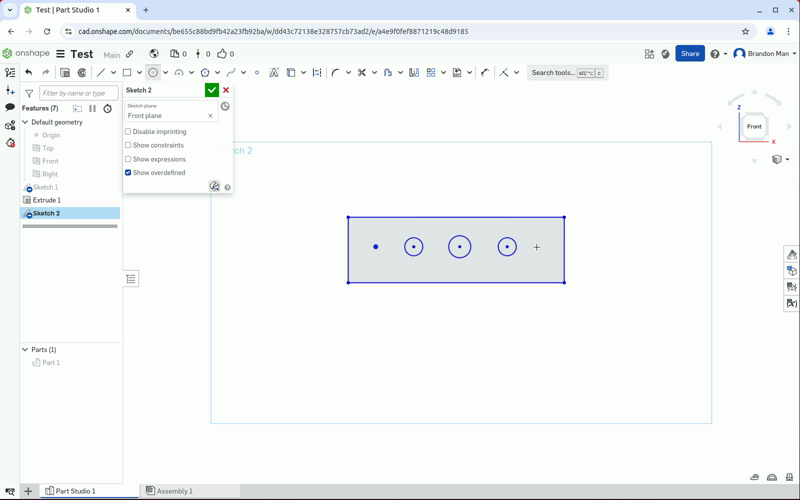
mouse_move(539, 246)
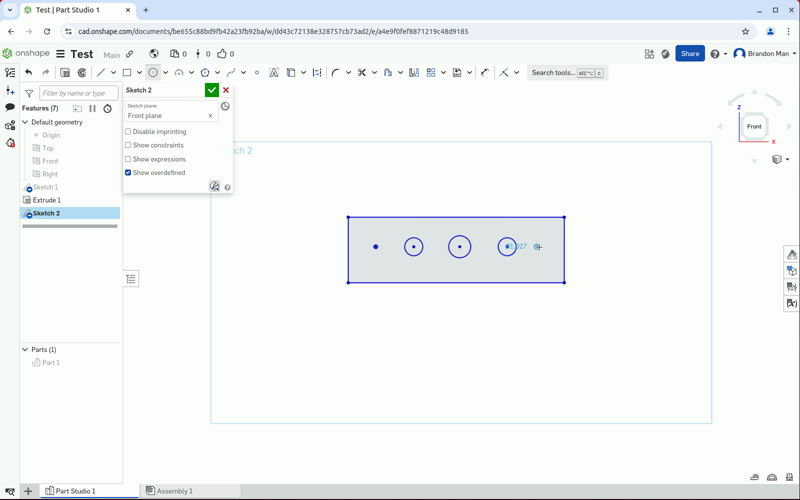
scroll(6)
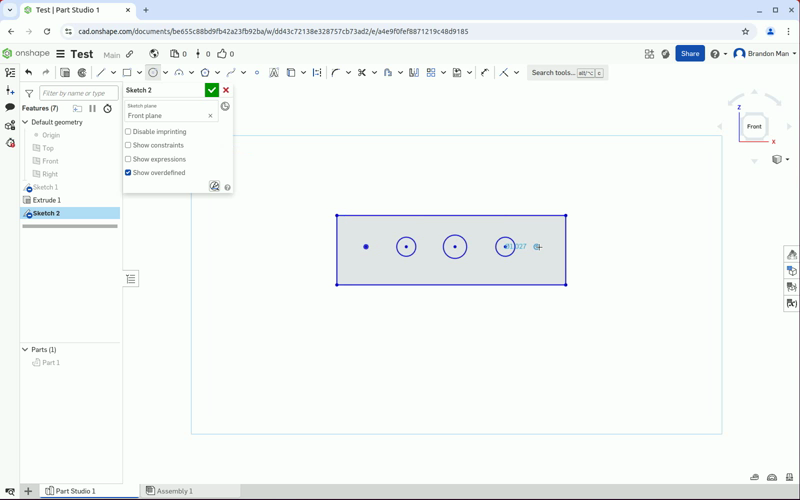
scroll(6)
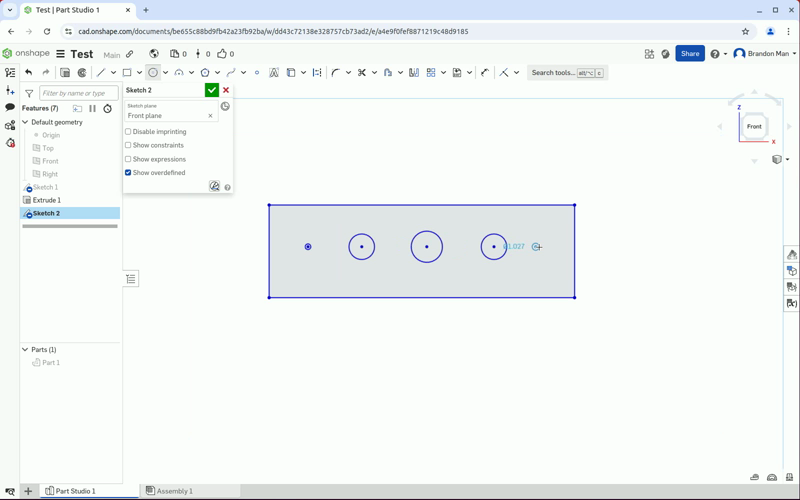
scroll(6)
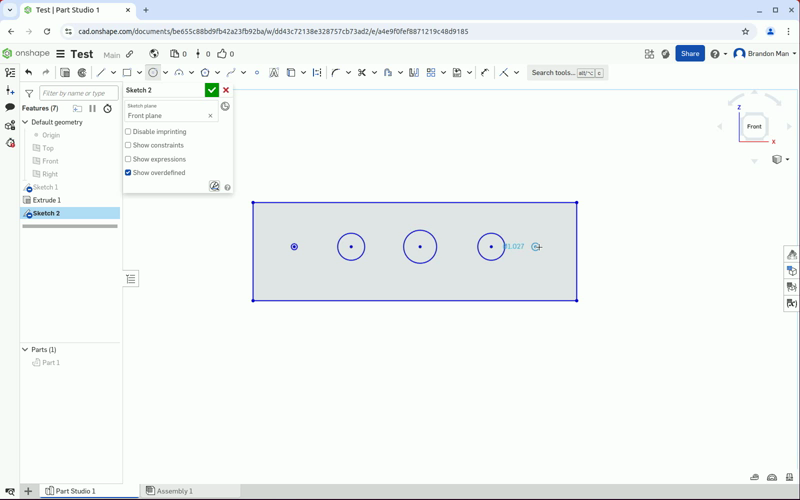
scroll(6)
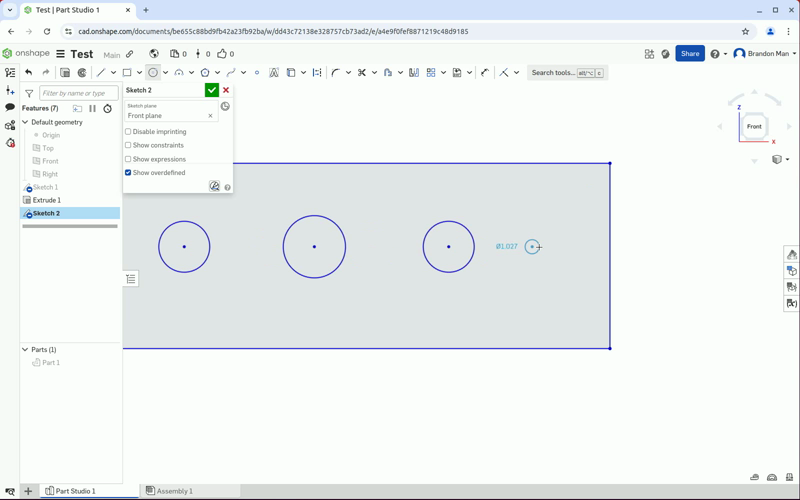
scroll(6)
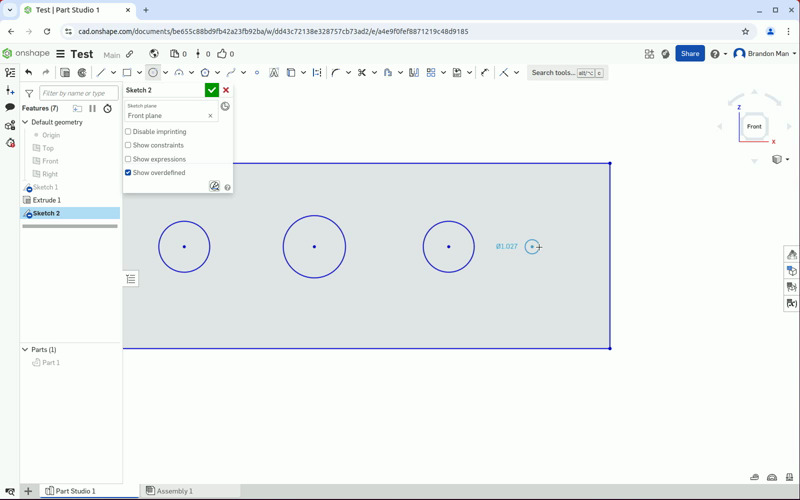
scroll(6)
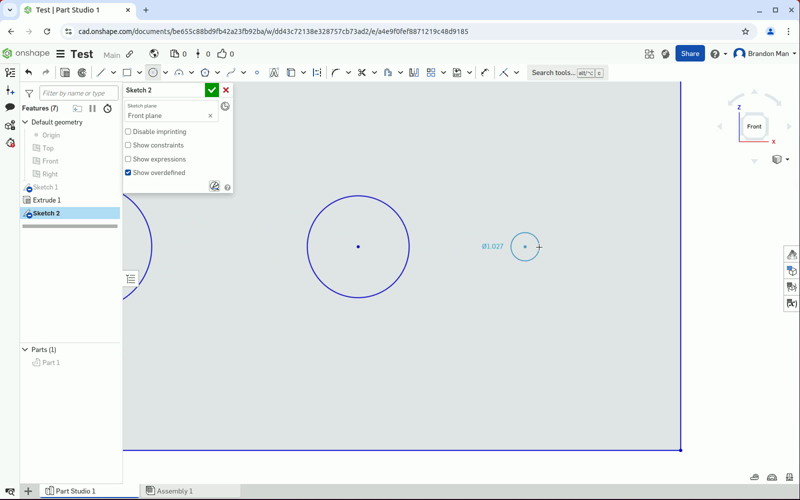
scroll(6)
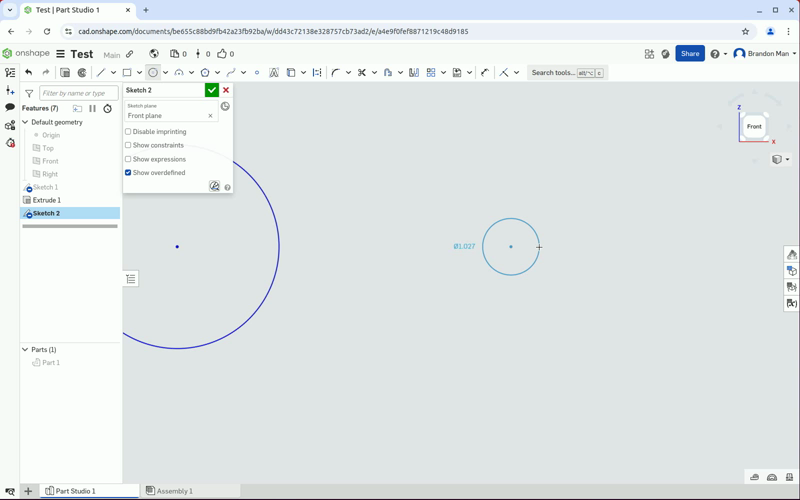
click(539, 246)
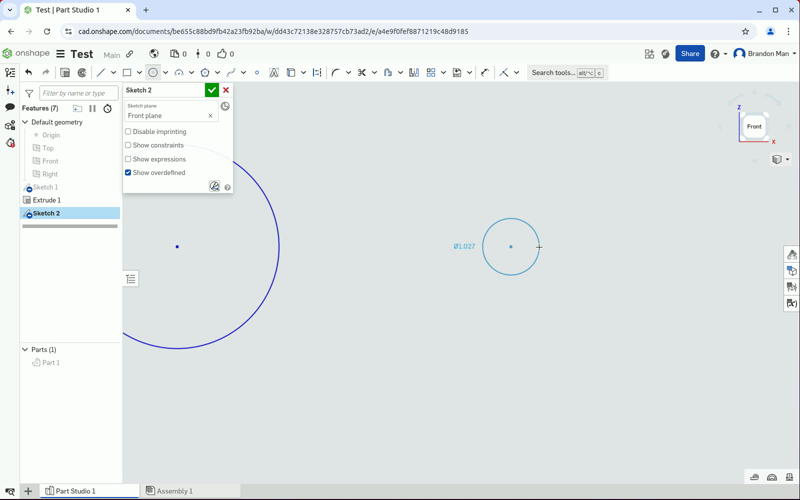
scroll(-6)
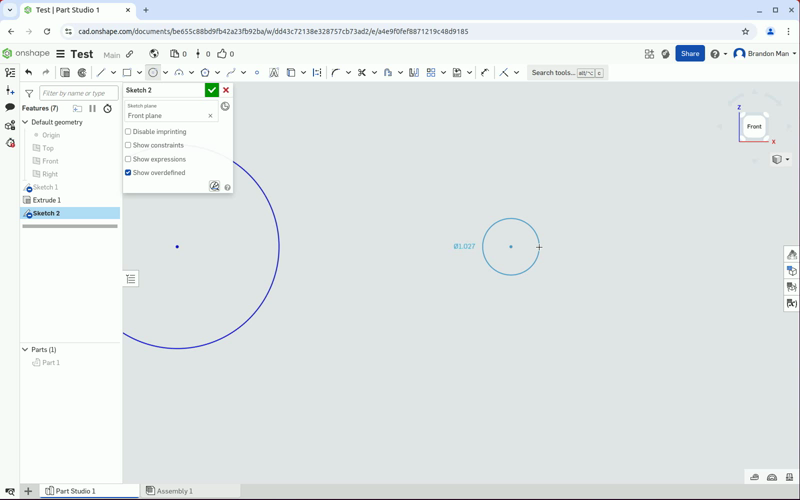
scroll(-6)
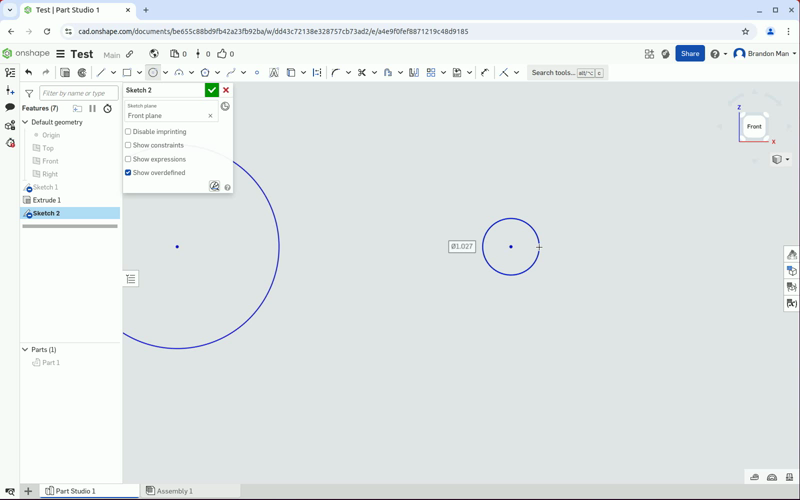
scroll(-6)
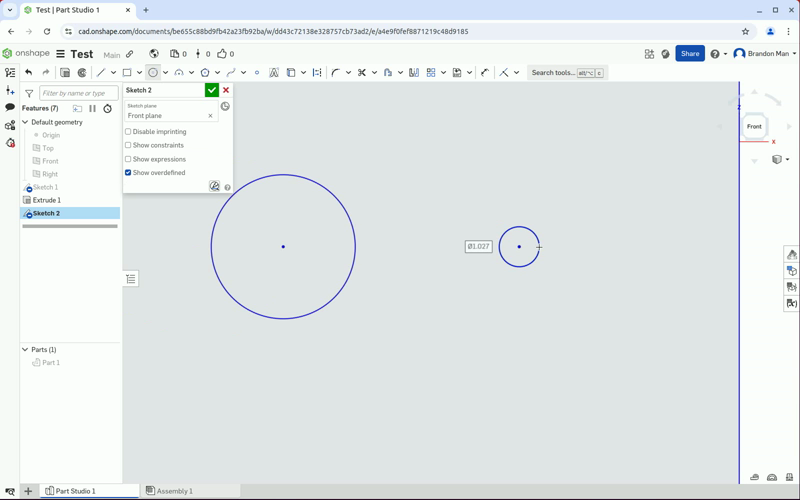
scroll(-6)
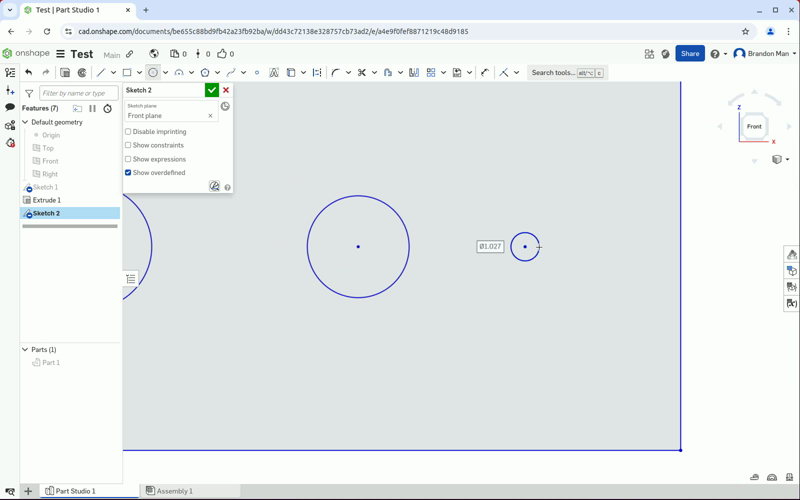
scroll(-6)
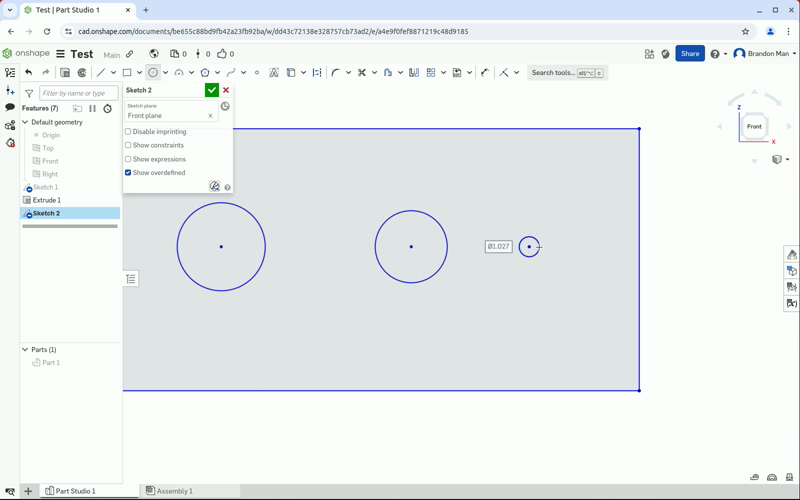
scroll(-6)
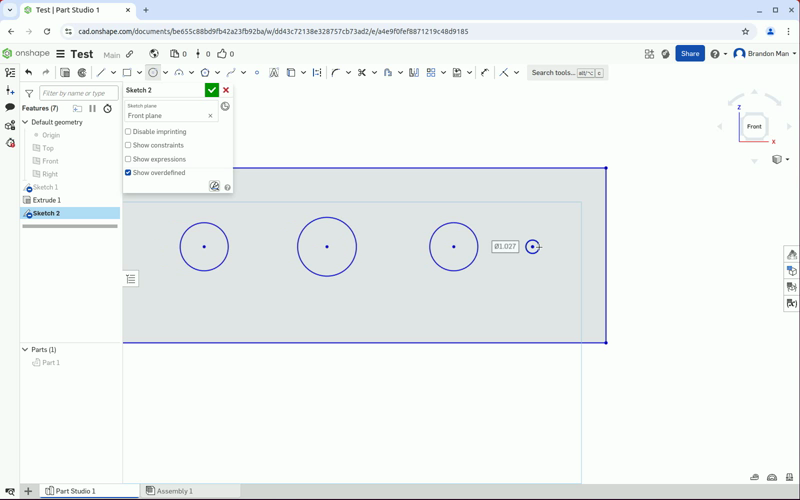
scroll(-6)
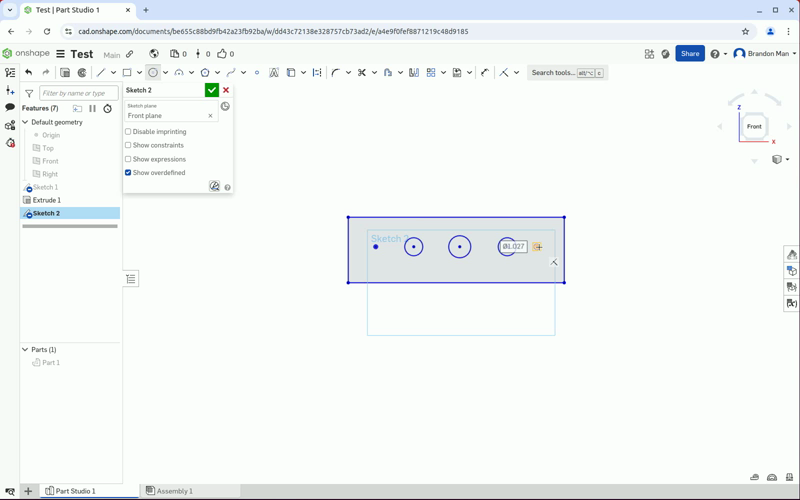
key(esc)
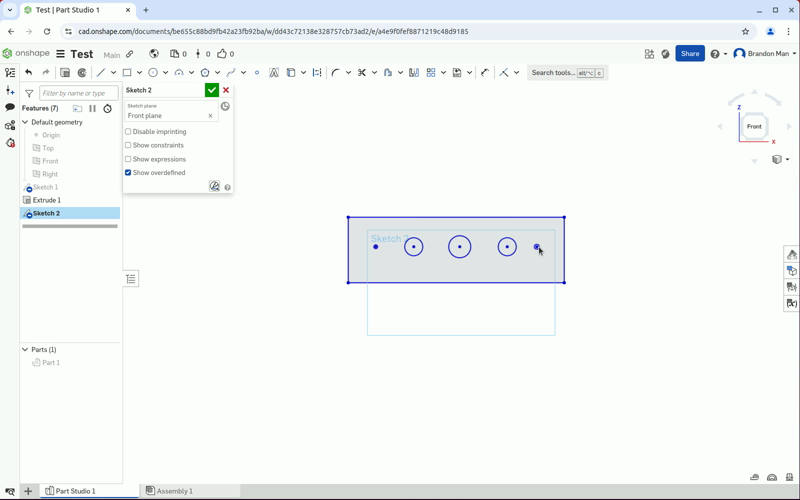
mouse_move(385, 271)
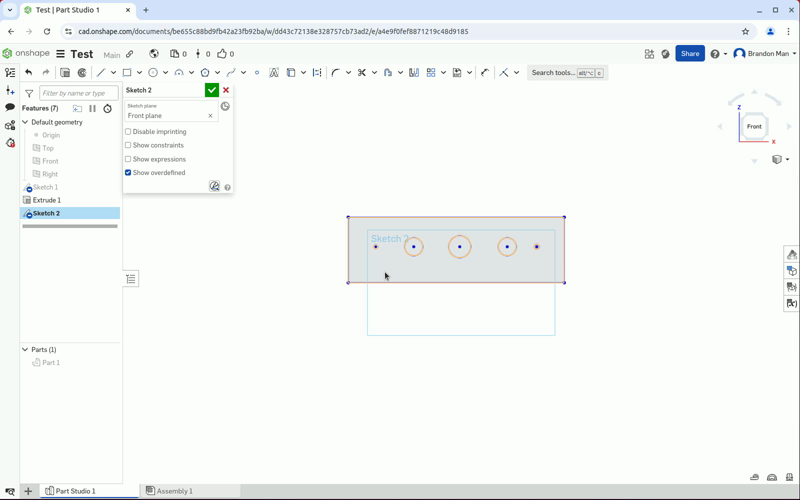
click(385, 271)
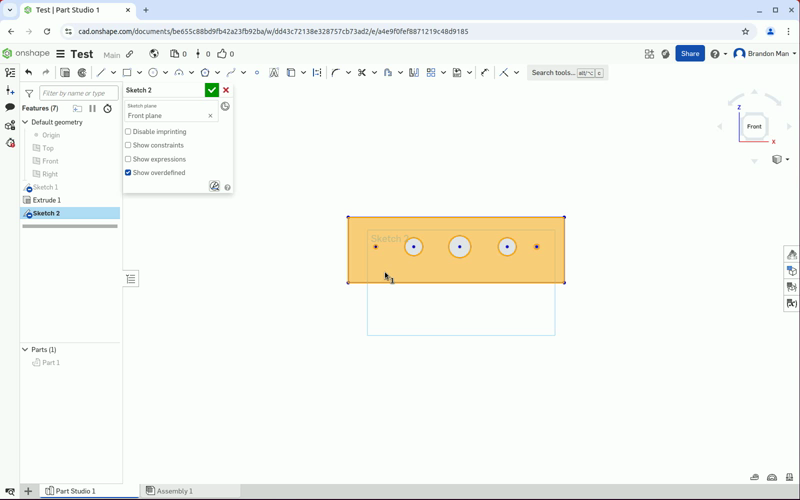
mouse_move(73, 352)
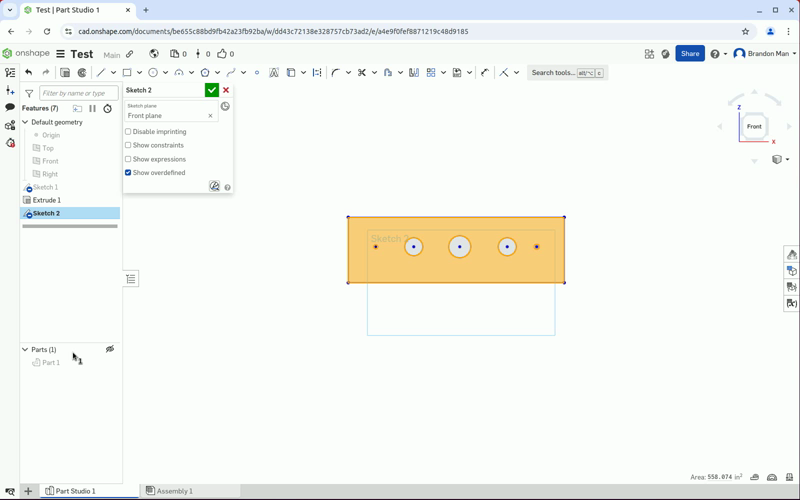
key(shift+y)
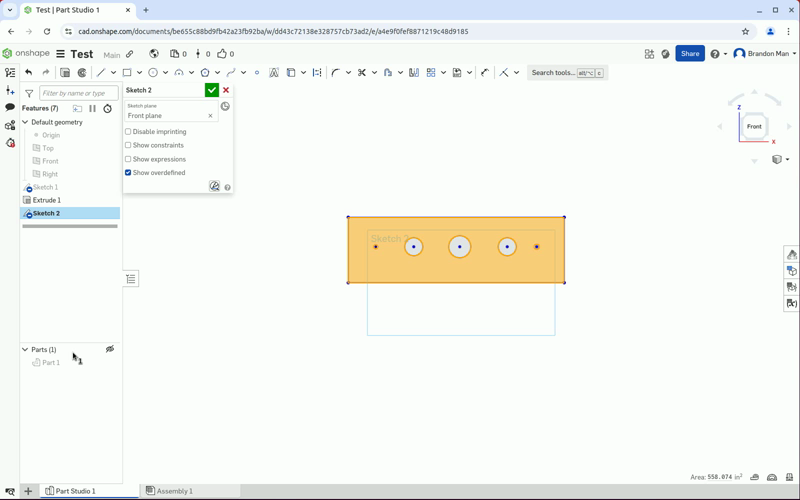
key(shift+e)
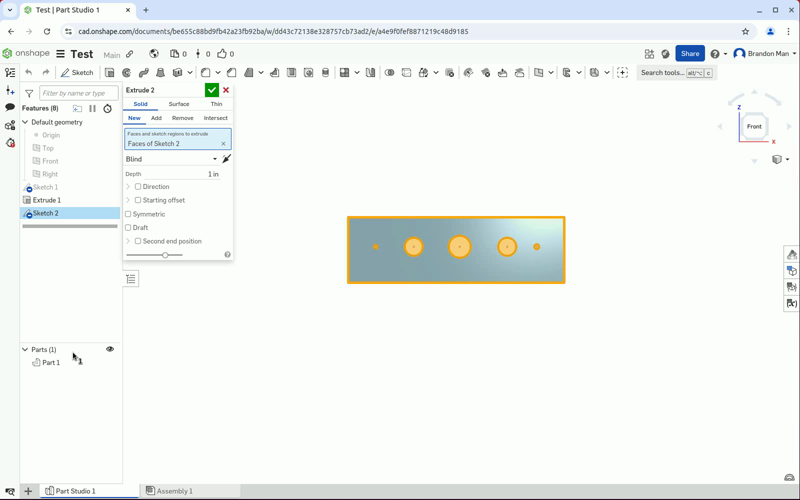
mouse_move(143, 106)
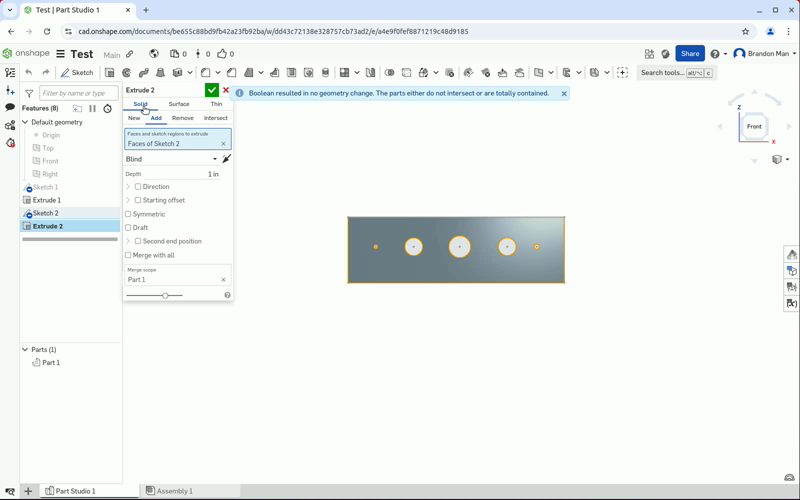
click(143, 106)
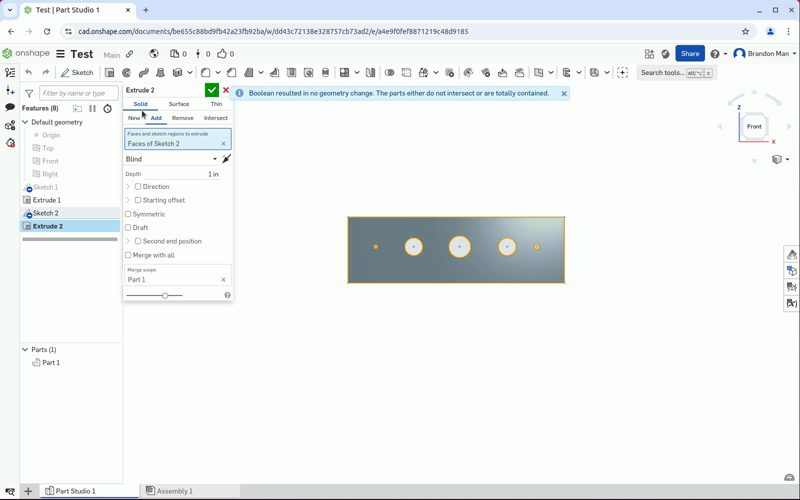
mouse_move(137, 120)
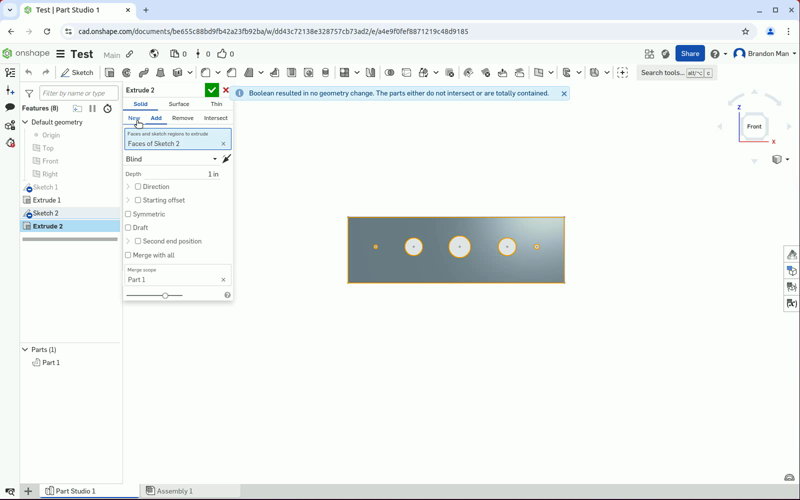
click(137, 120)
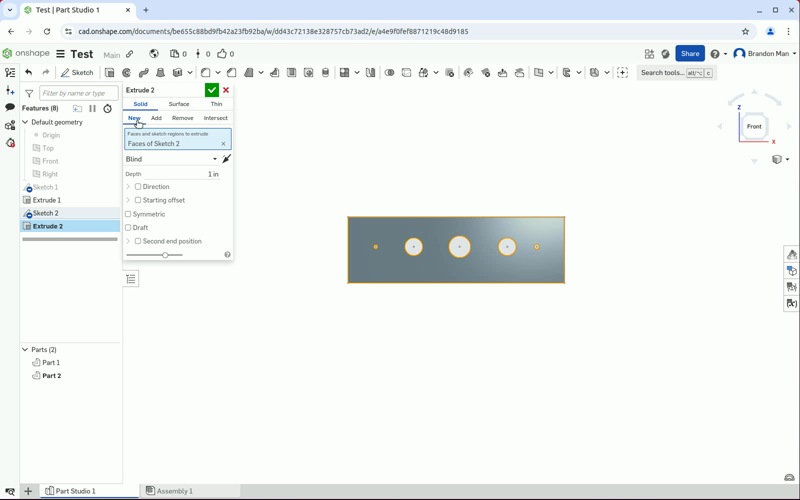
key(tab, 4)
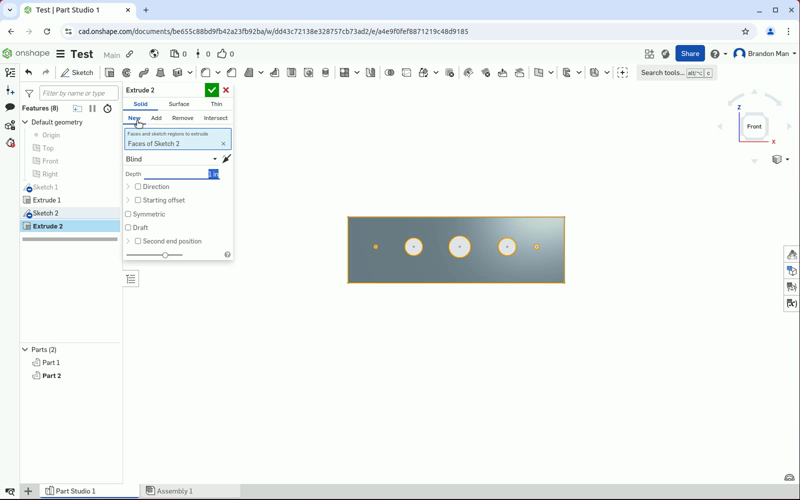
text(1.204)
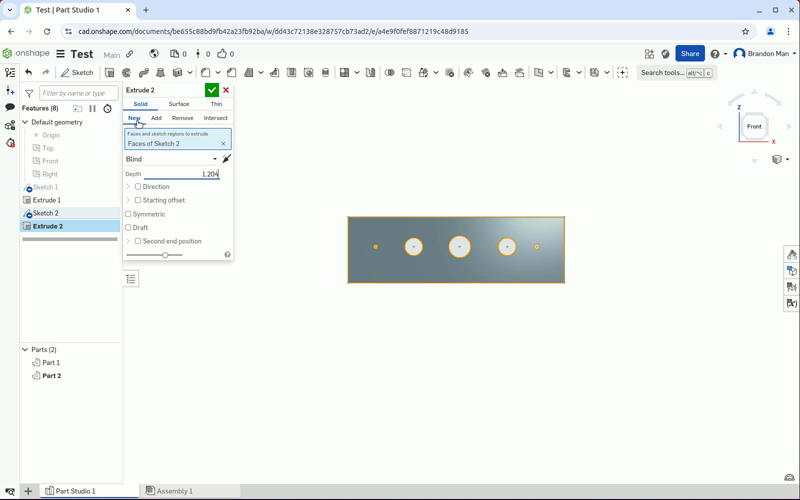
key(enter)
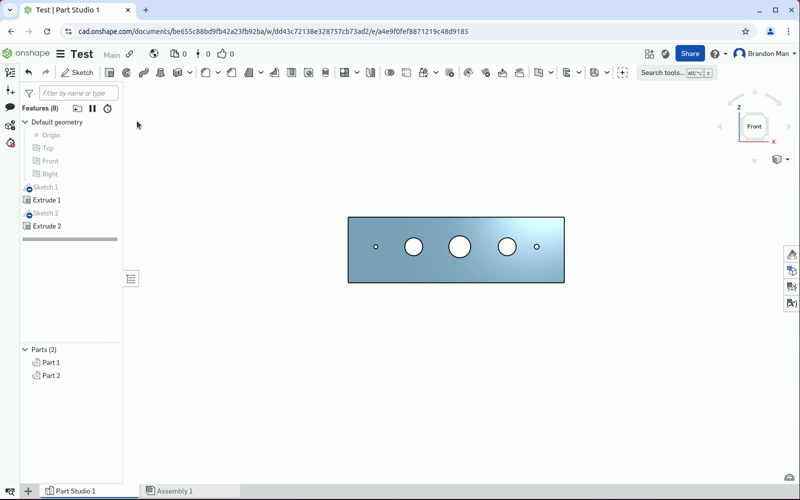
key(shift+h)
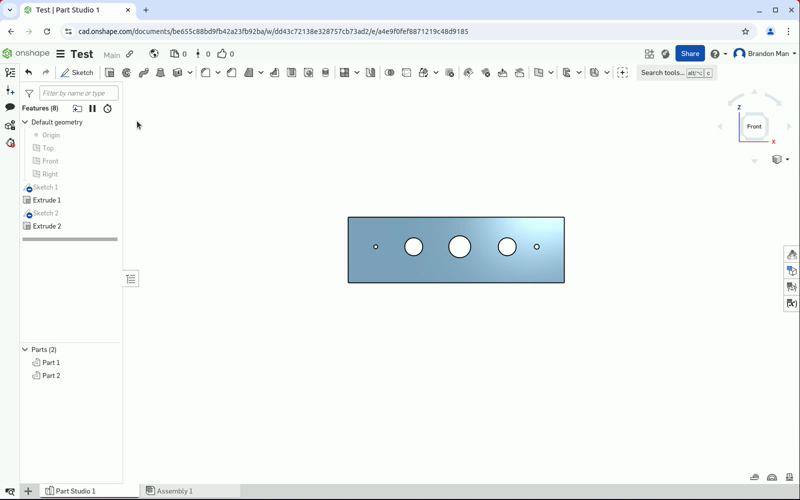
key(shift+h)
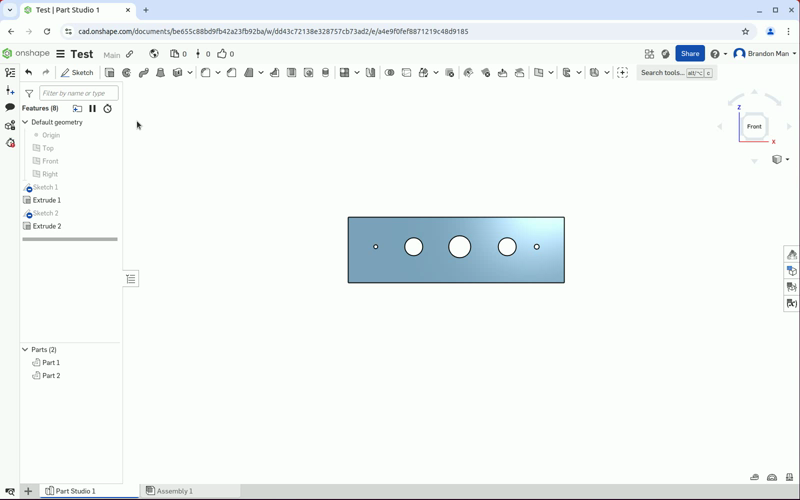
key(shift+7)
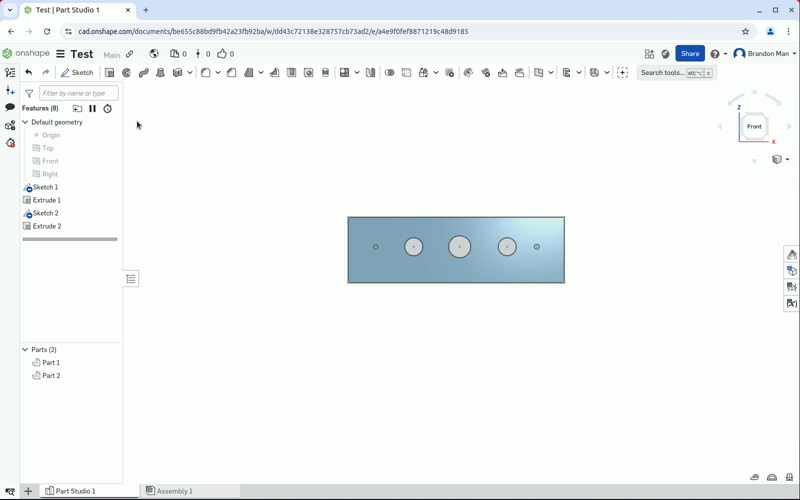
key(left, 2)
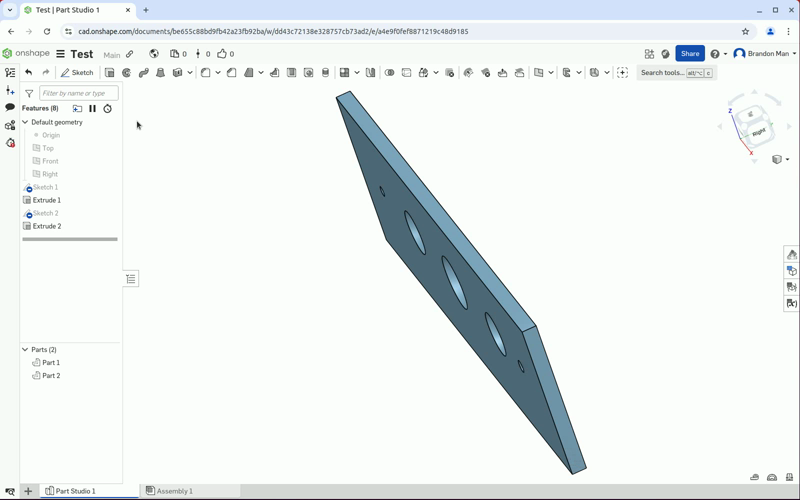
key(down, 2)
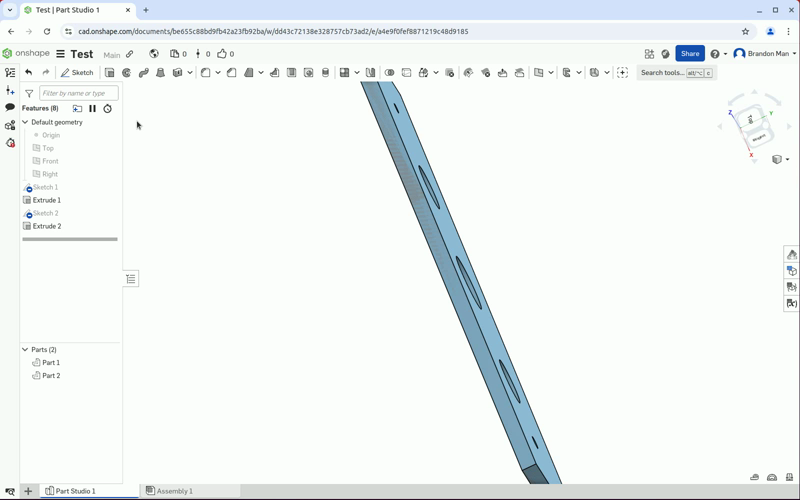
key(up, 2)
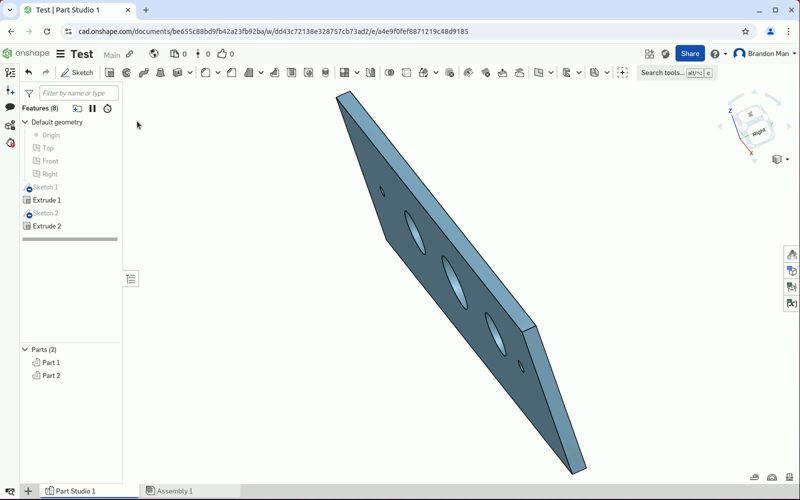
key(right, 2)
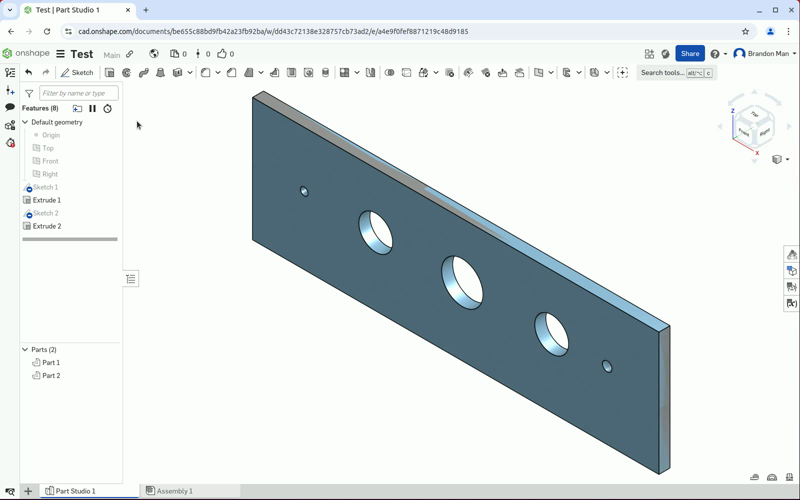
mouse_move(73, 189)
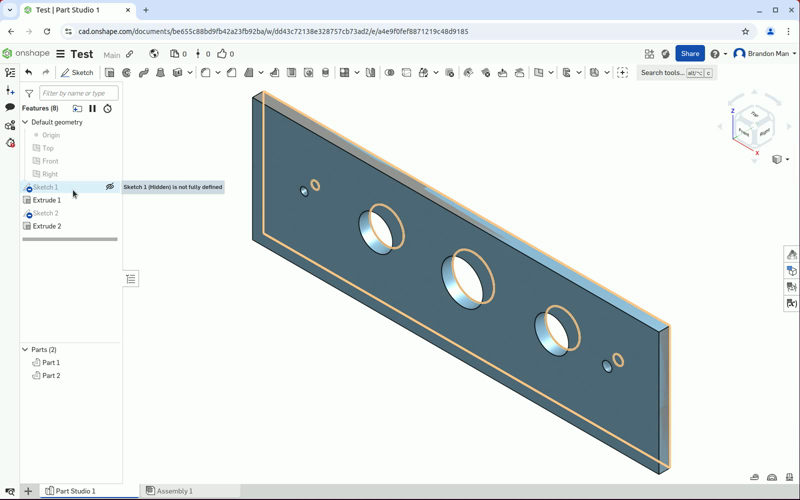
click(73, 189)